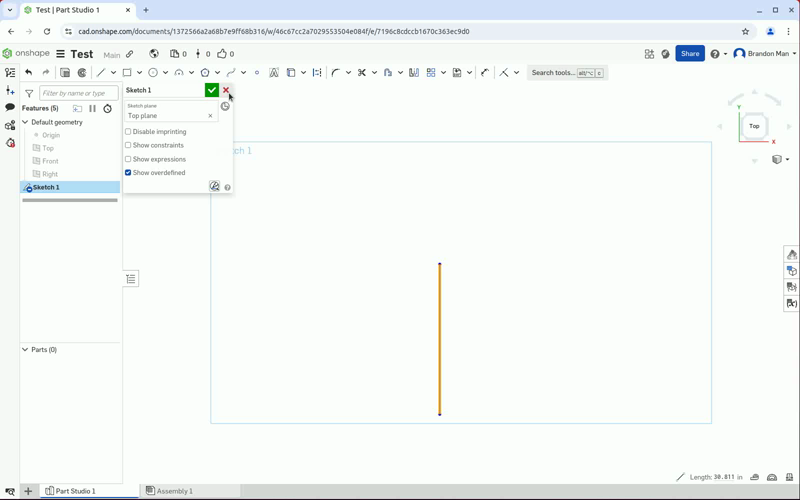
key(shift+h)
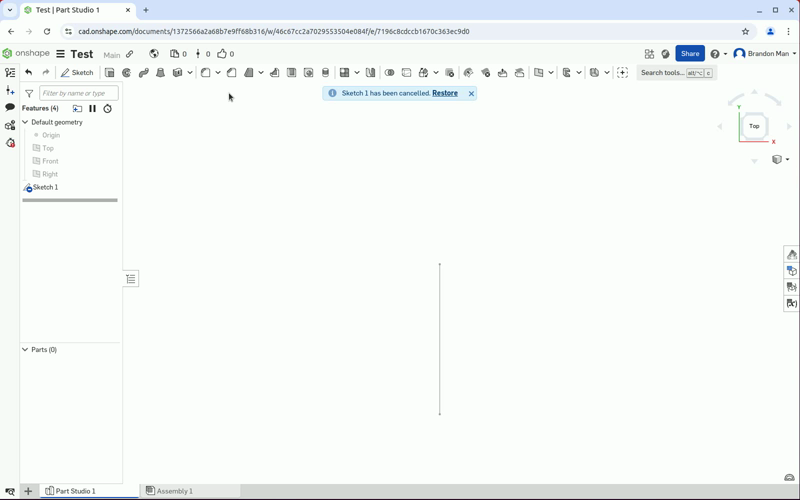
mouse_move(73, 352)
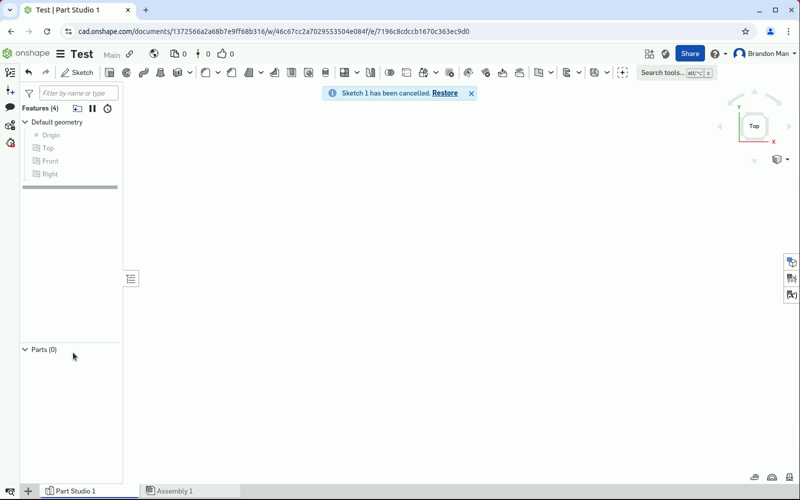
key(y)
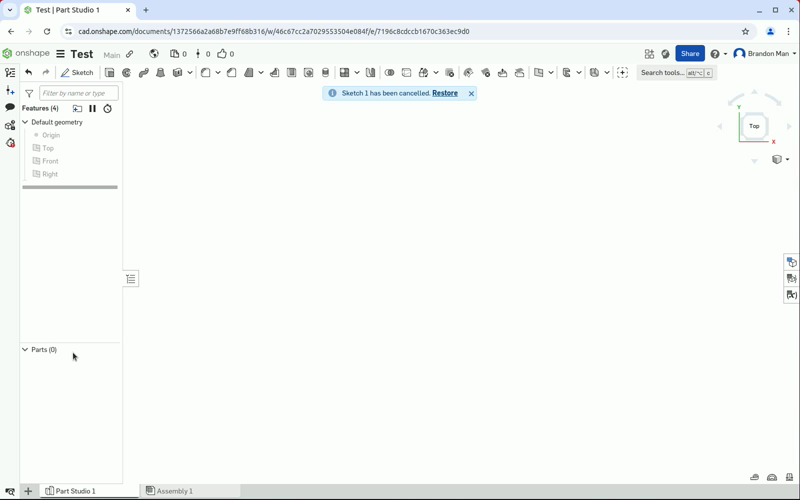
key(shift+p)
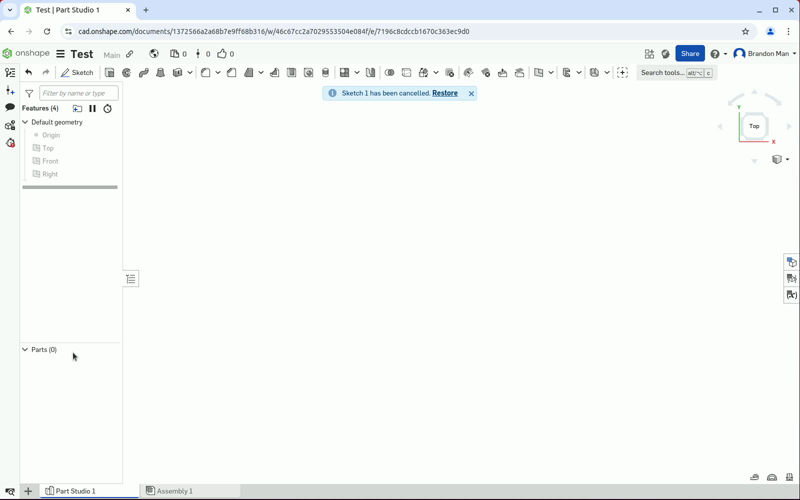
key(space)
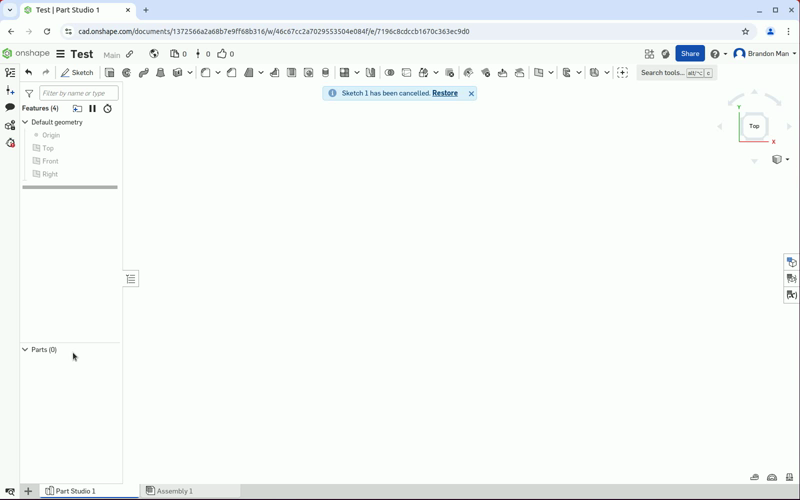
key_down(shift)
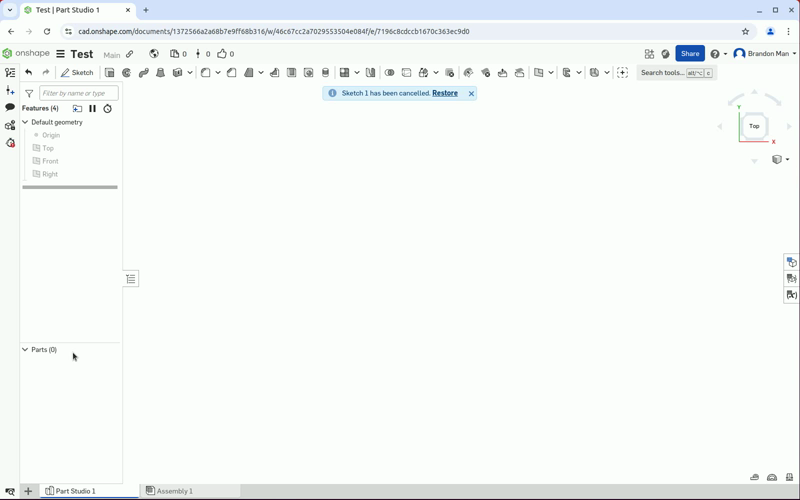
key(up)
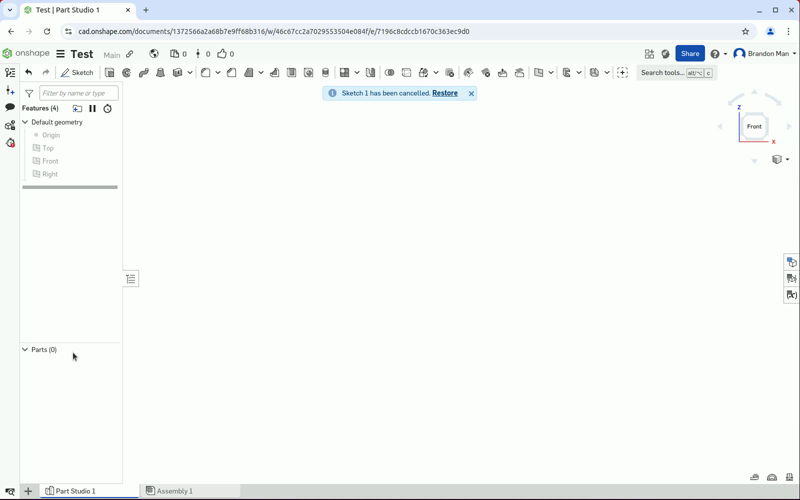
key_up(shift)
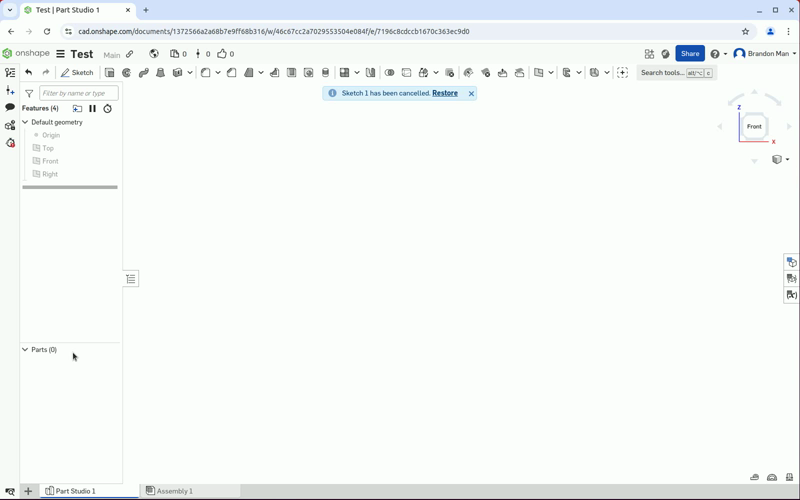
key(space)
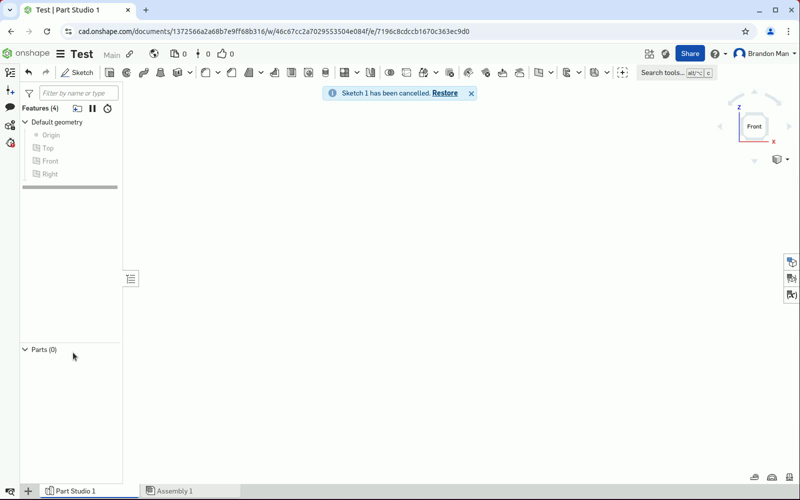
key_down(shift)
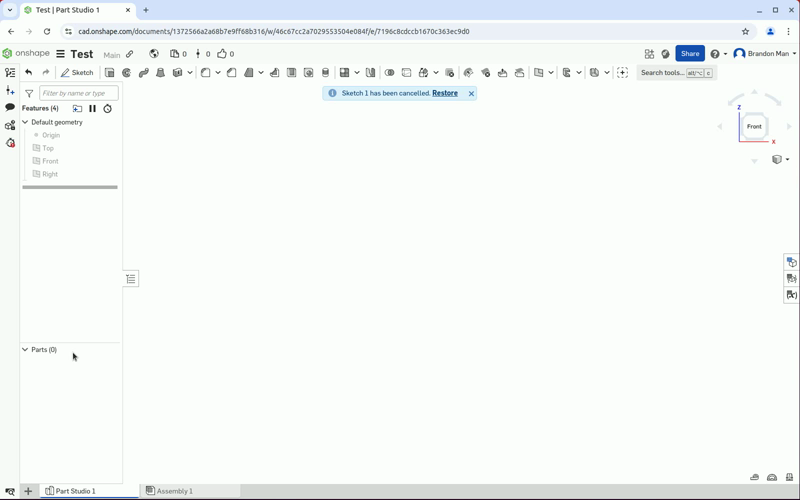
key(left)
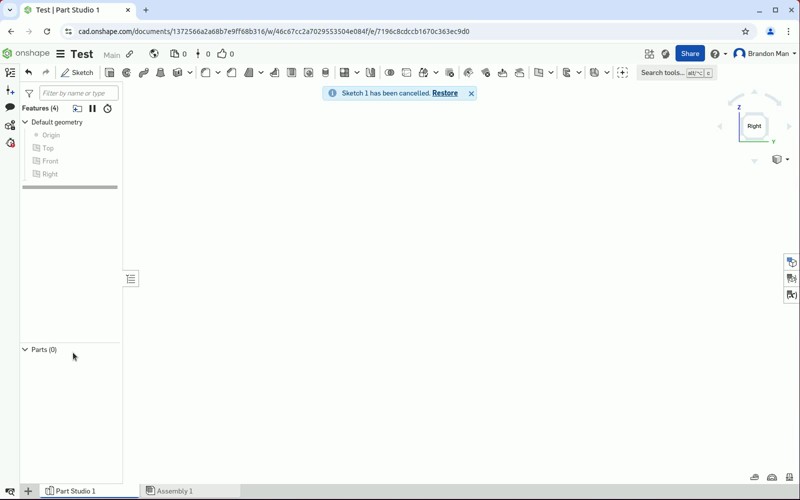
key_up(shift)
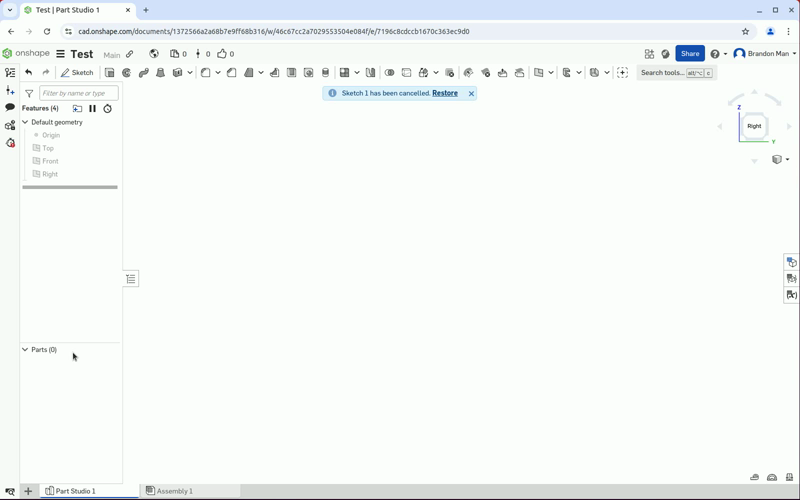
mouse_move(73, 352)
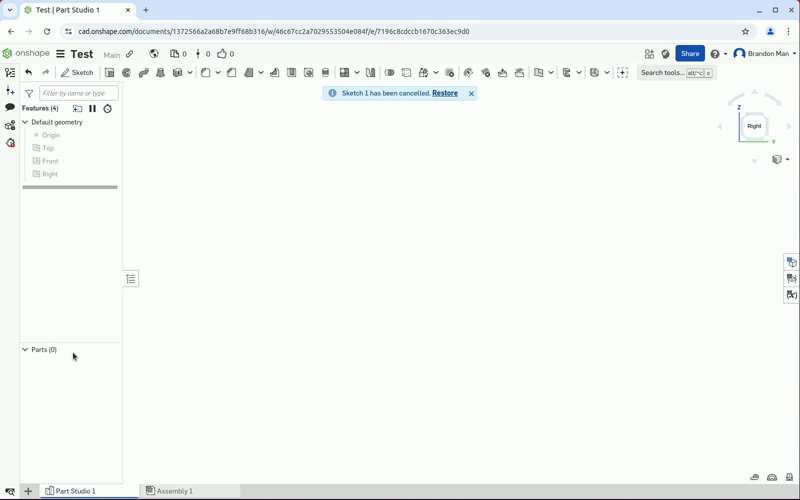
key(shift+y)
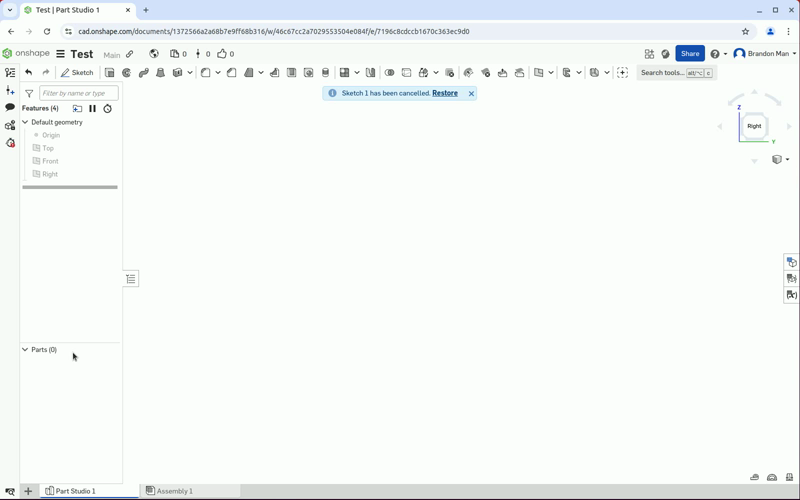
key(shift+s)
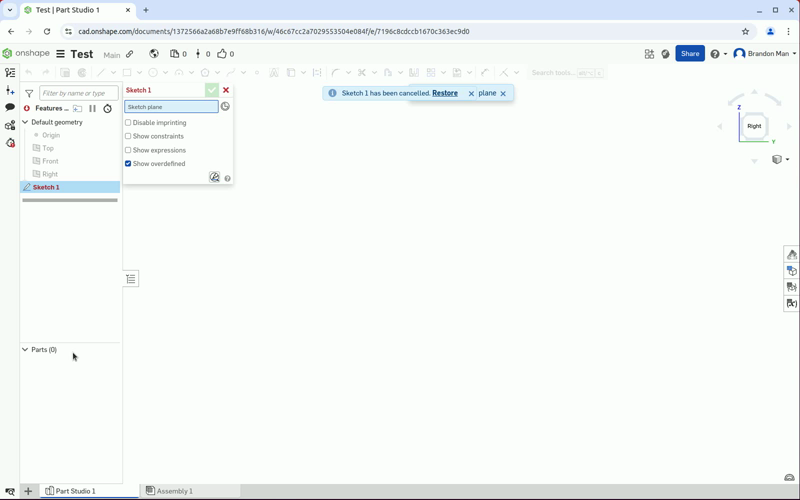
mouse_move(73, 176)
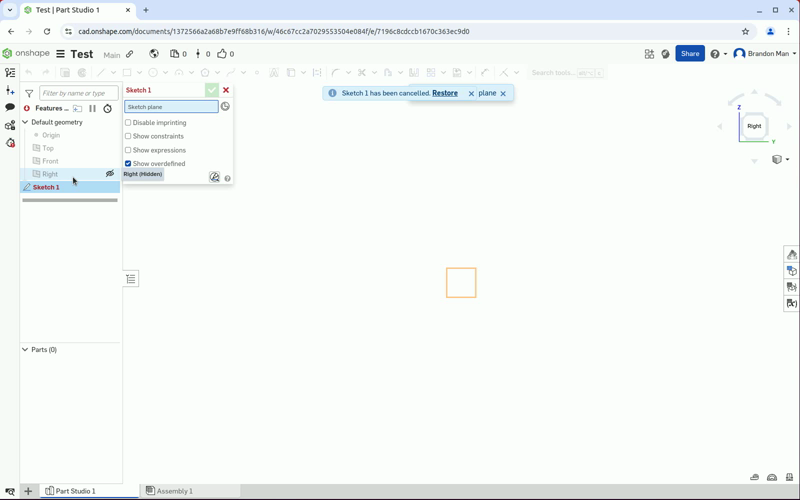
click(73, 176)
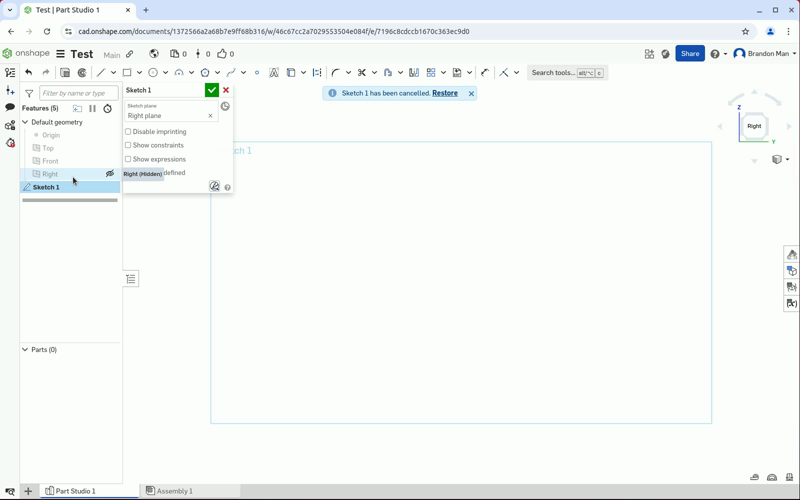
mouse_move(73, 352)
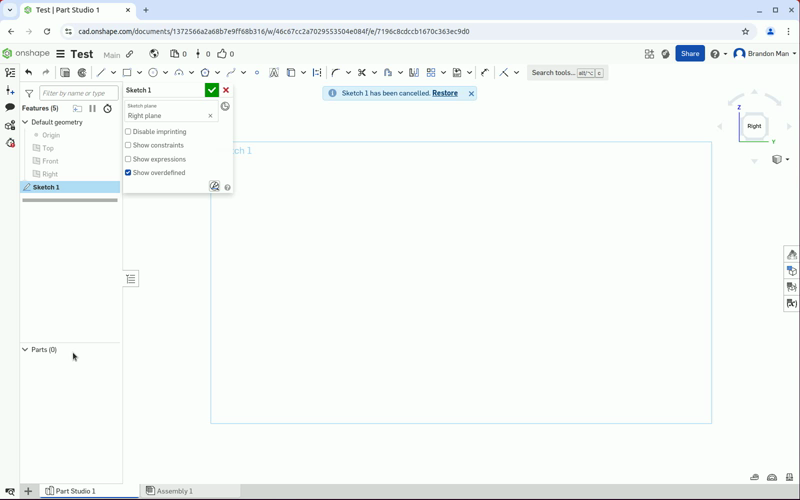
key(y)
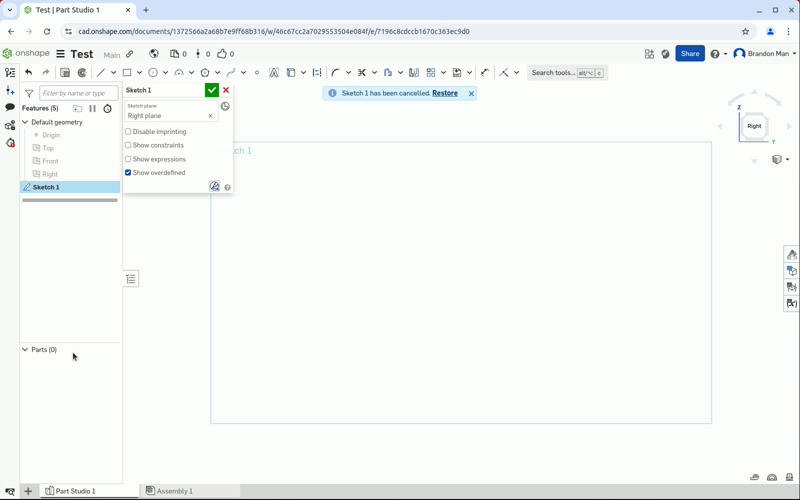
key(l)
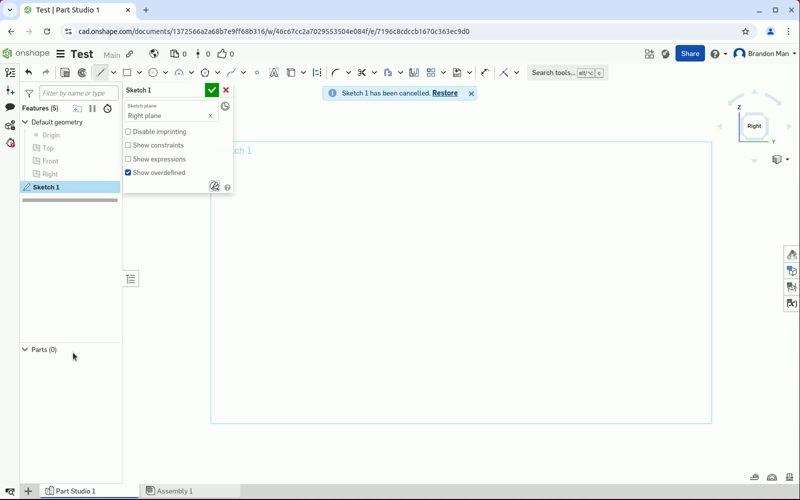
key_down(shift)
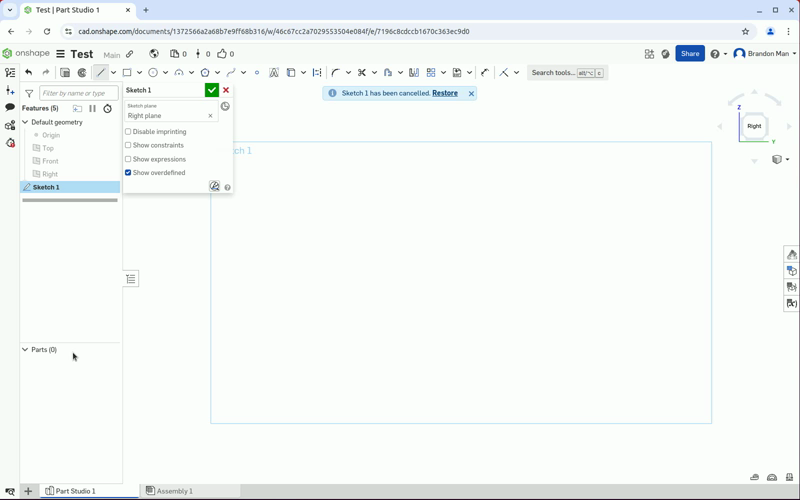
mouse_move(357, 349)
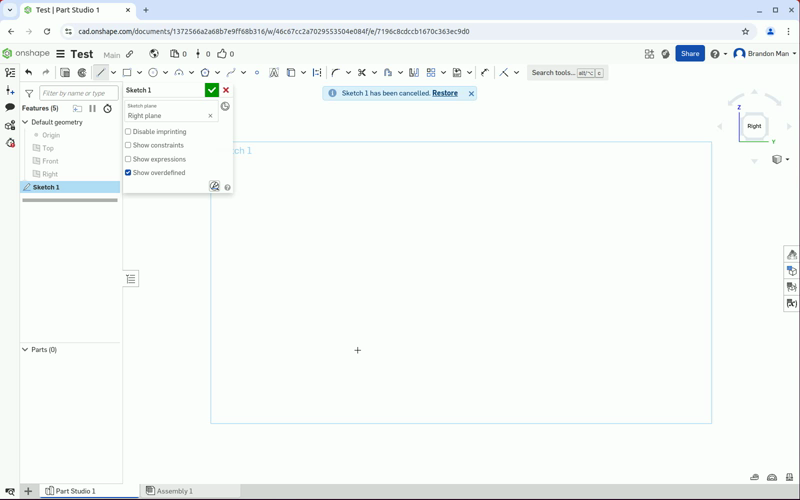
click(357, 349)
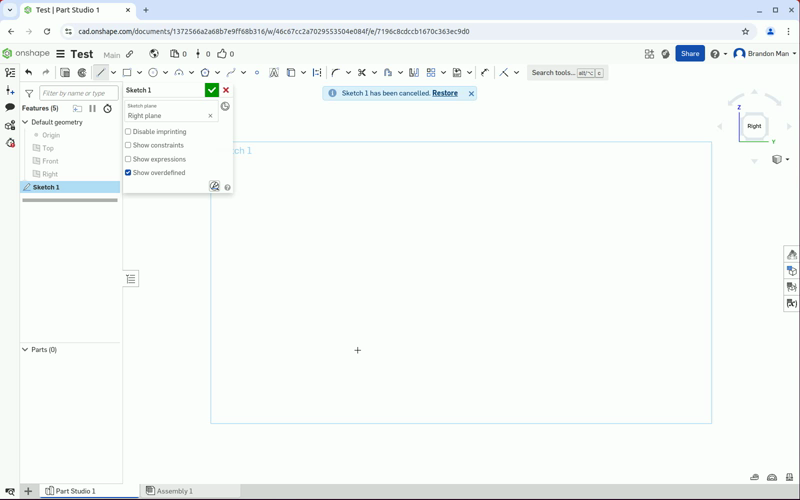
key_up(shift)
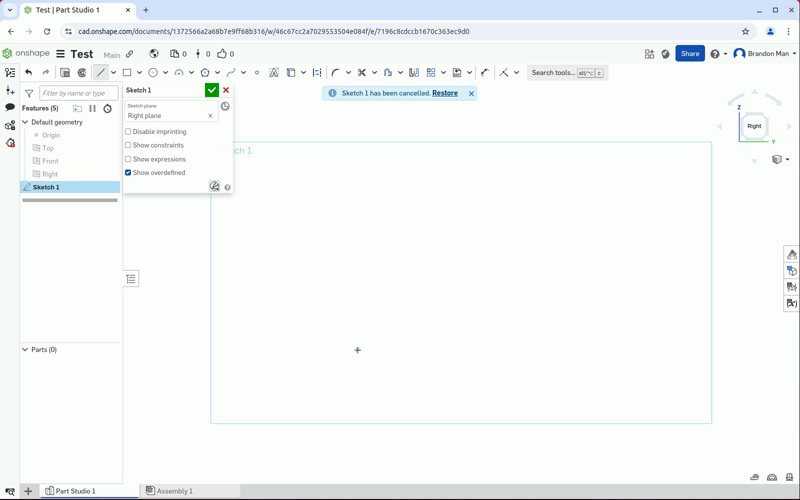
key_down(shift)
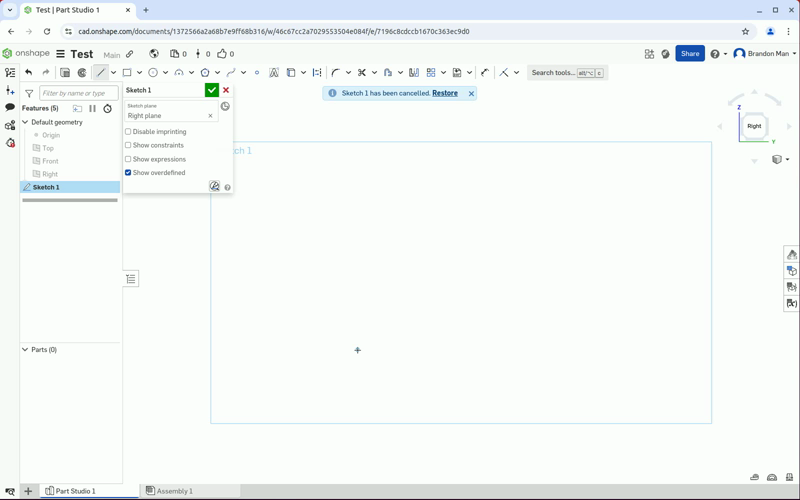
mouse_move(387, 349)
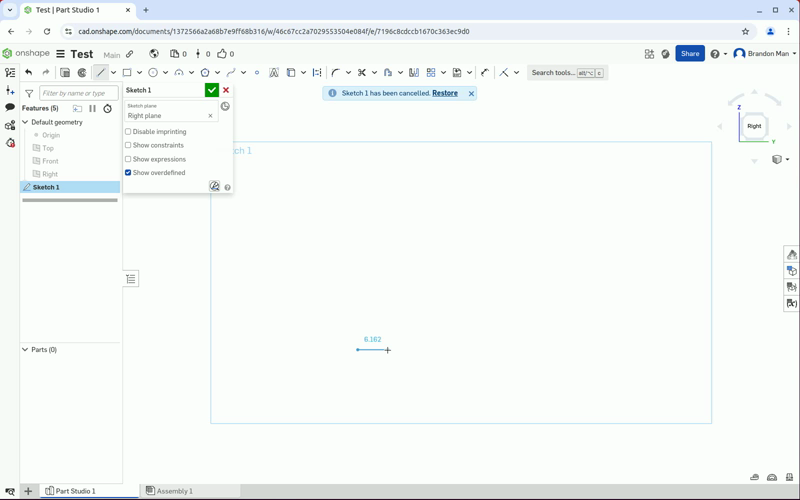
mouse_move(382, 349)
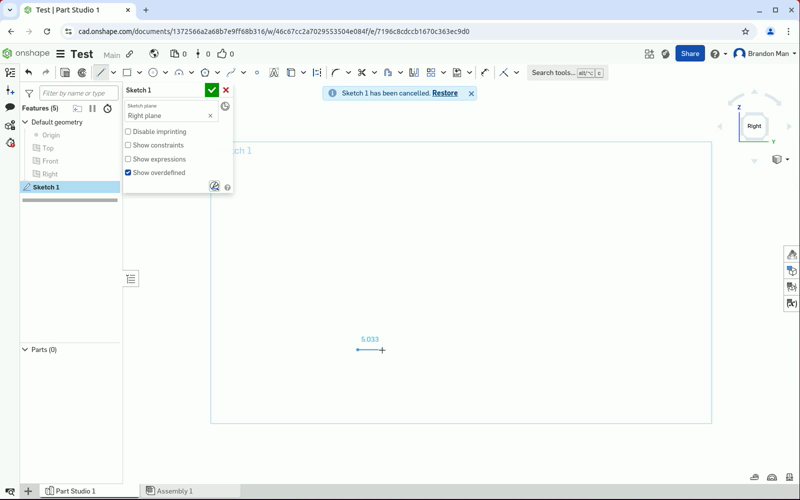
click(382, 349)
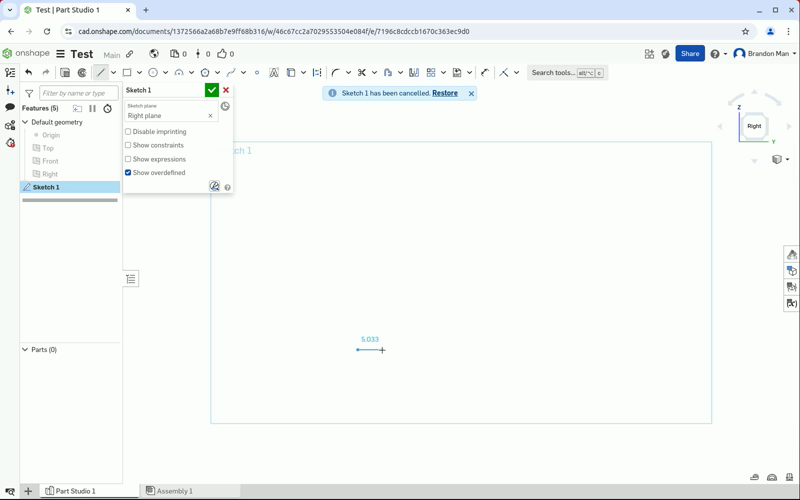
key_up(shift)
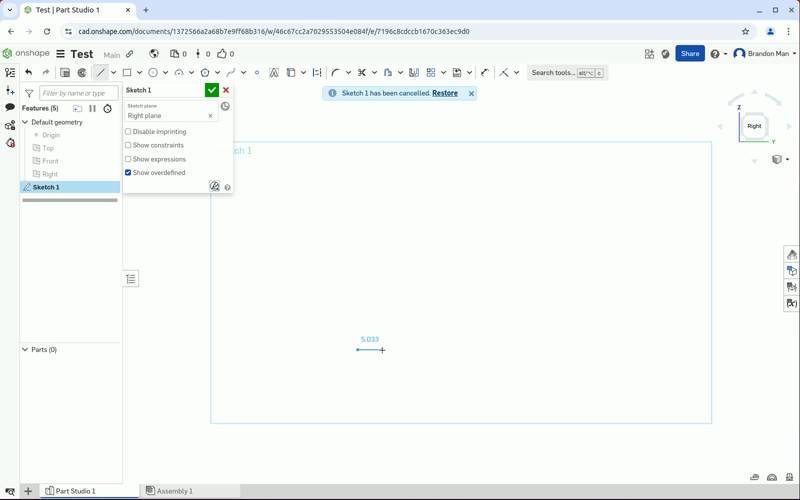
key_down(shift)
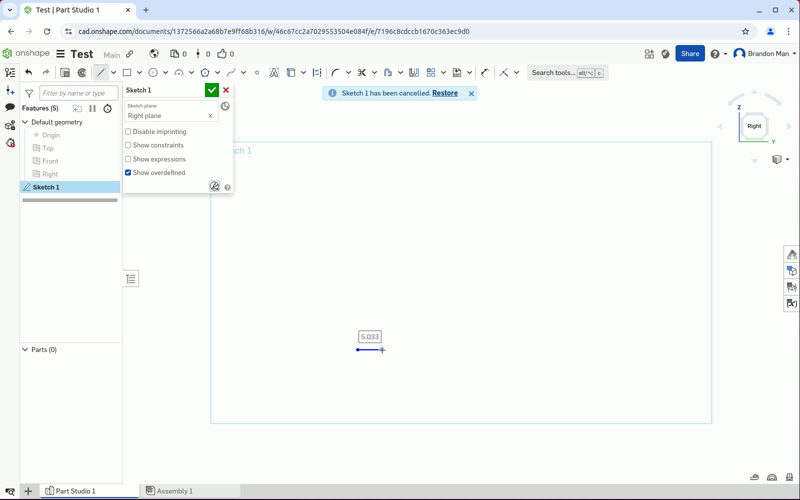
mouse_move(382, 266)
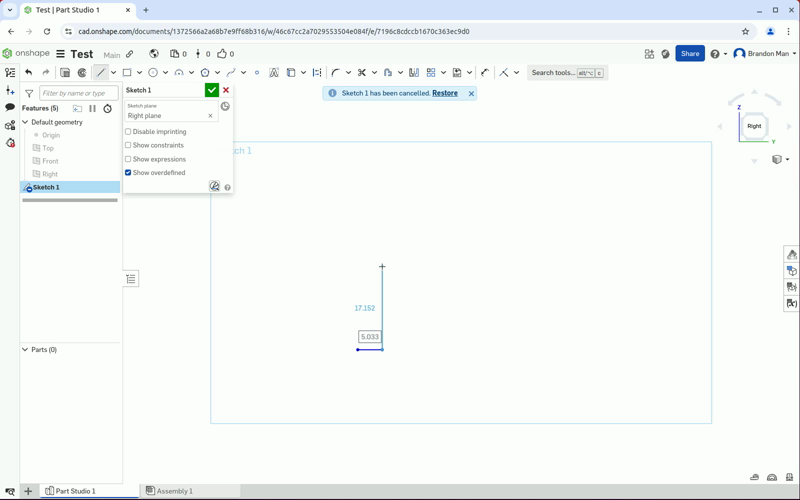
click(382, 266)
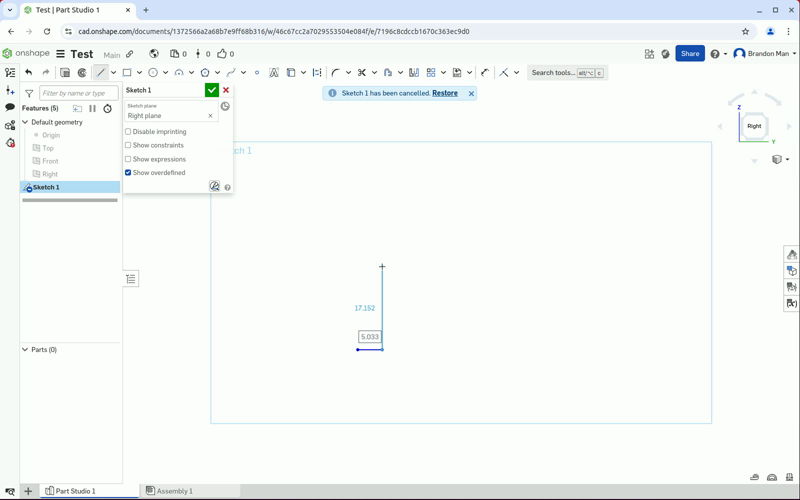
key_up(shift)
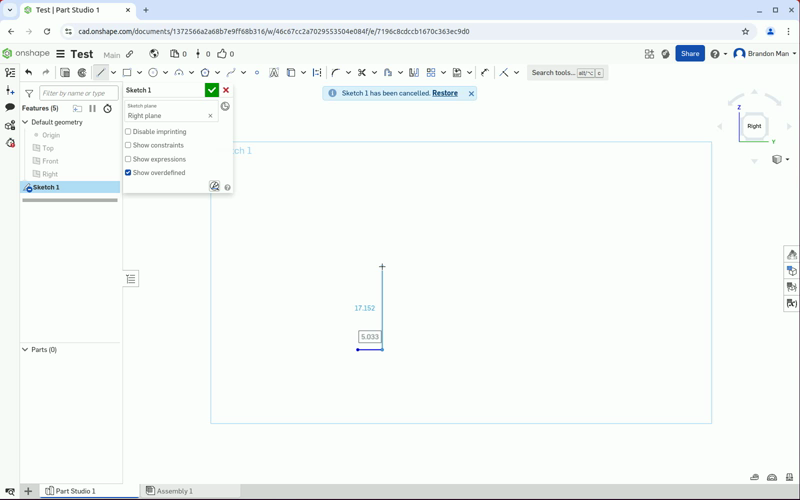
key_down(shift)
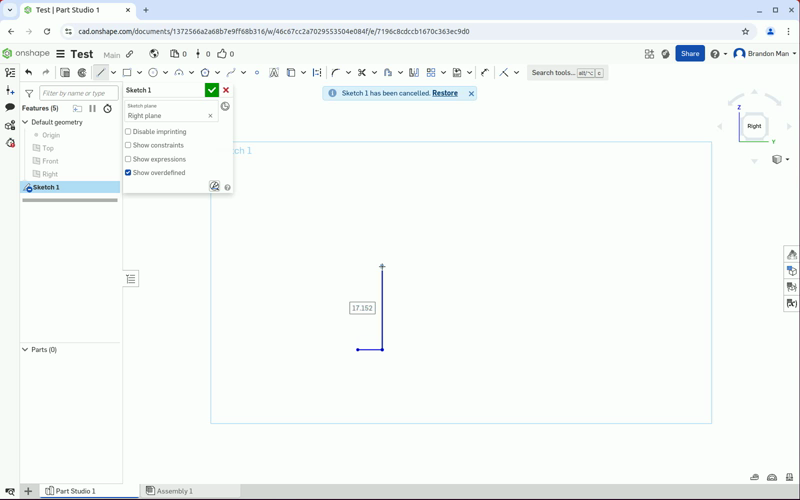
mouse_move(547, 266)
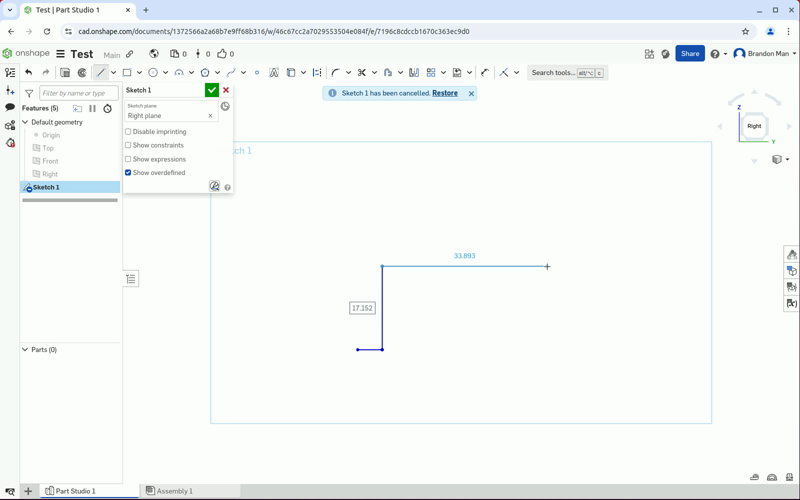
click(547, 266)
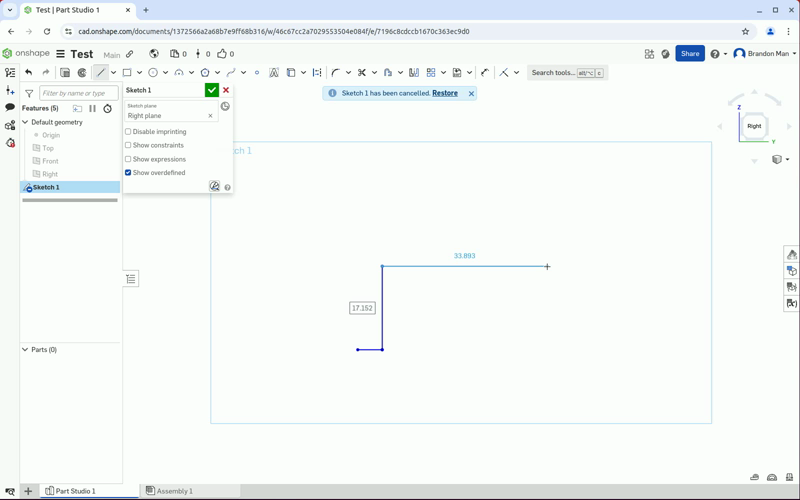
key_up(shift)
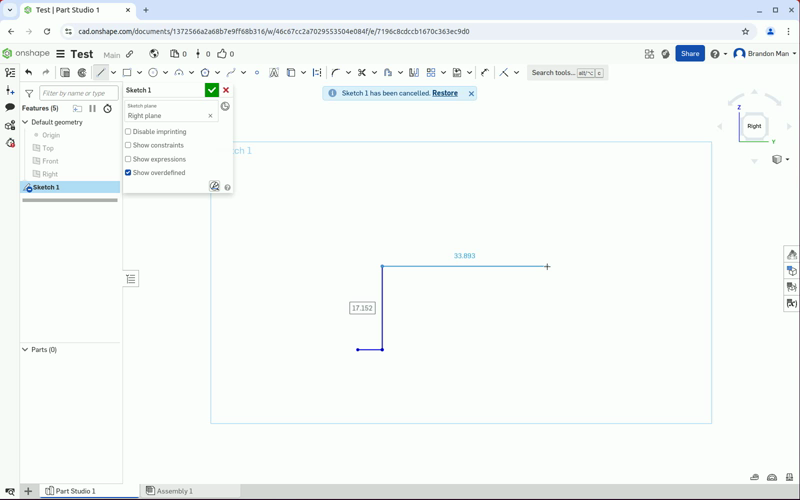
key_down(shift)
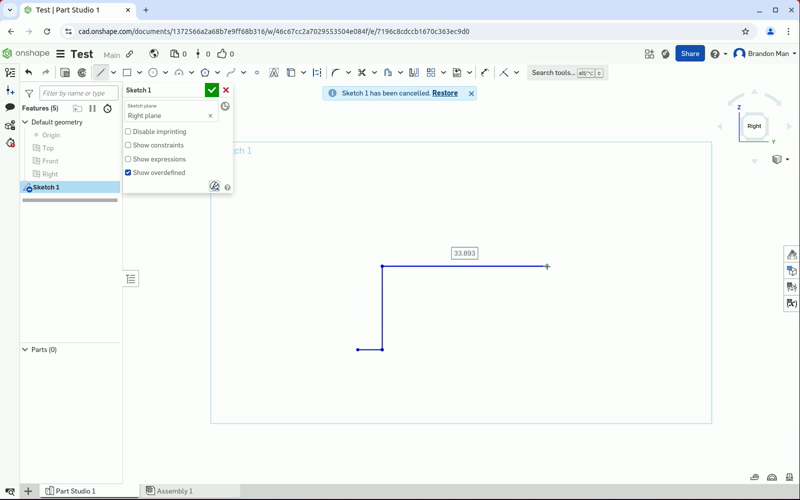
mouse_move(547, 349)
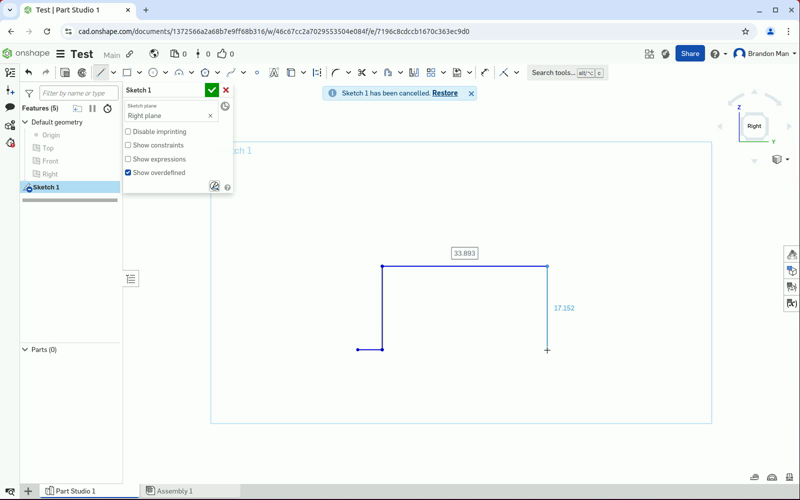
click(547, 349)
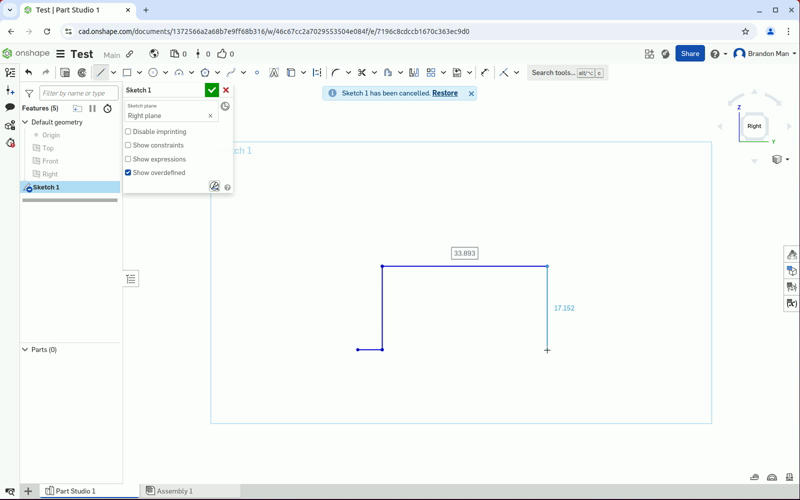
key_up(shift)
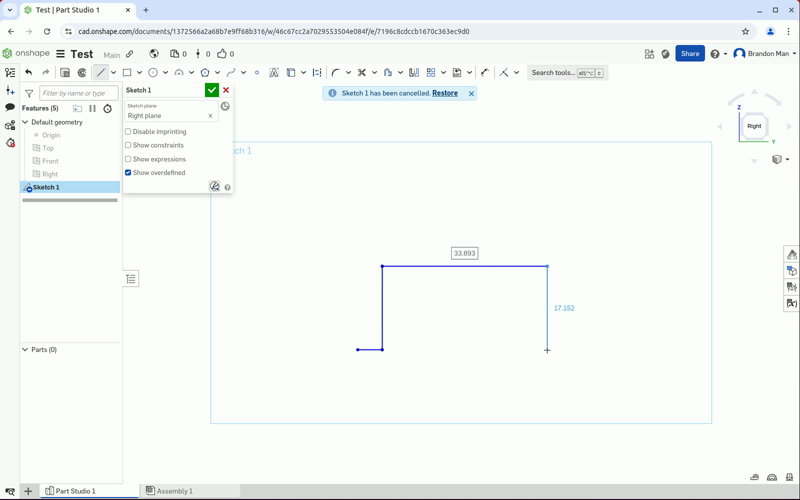
key_down(shift)
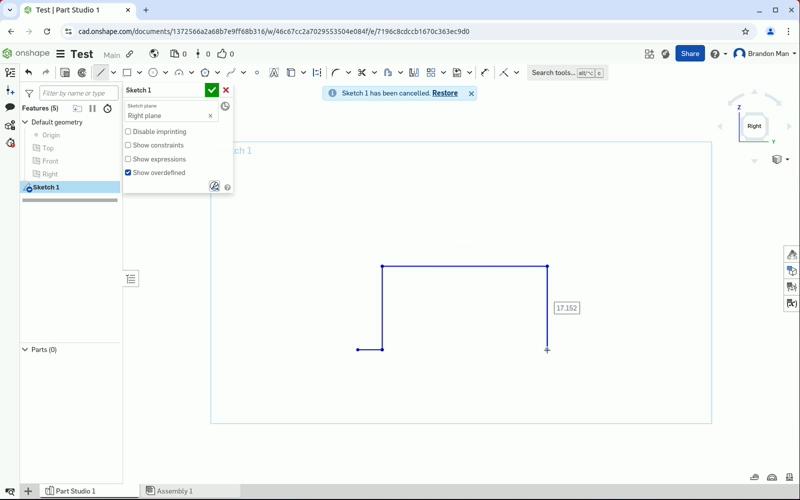
mouse_move(577, 349)
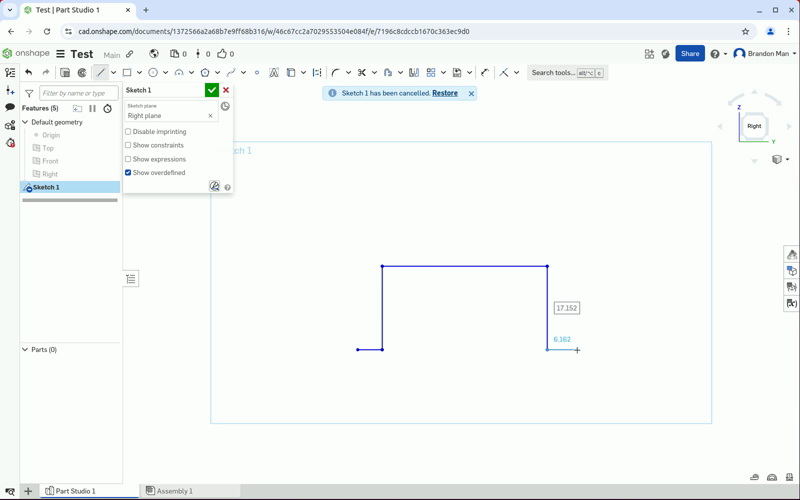
mouse_move(572, 349)
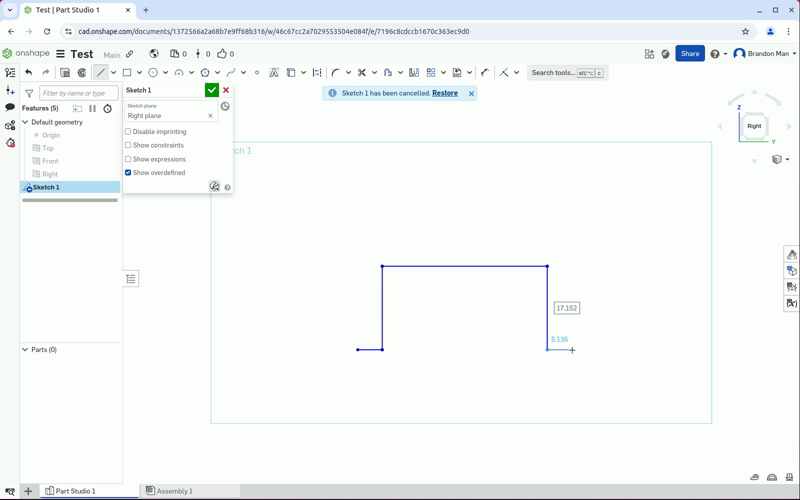
click(572, 349)
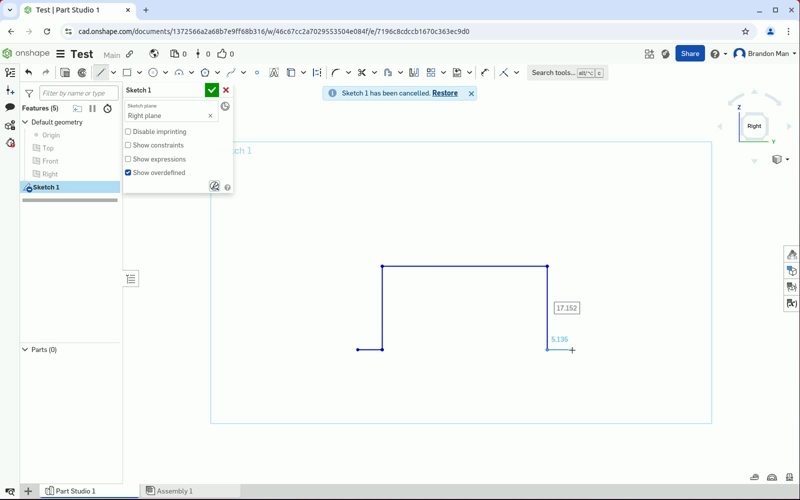
key_up(shift)
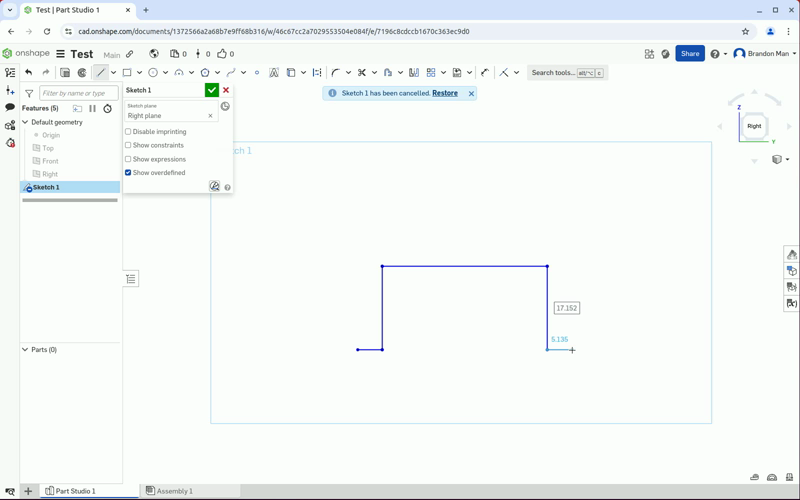
key_down(shift)
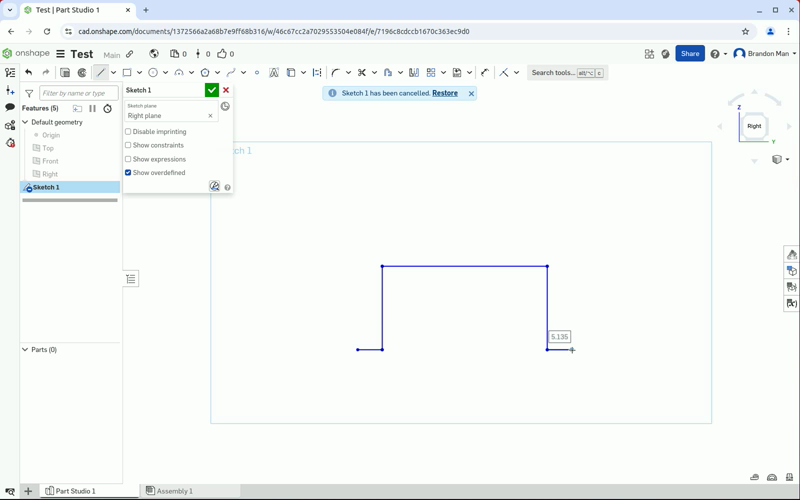
mouse_move(589, 349)
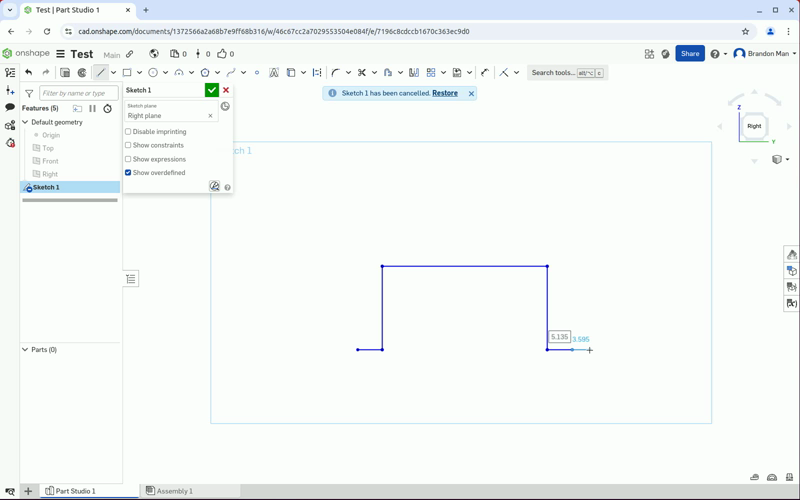
mouse_move(572, 340)
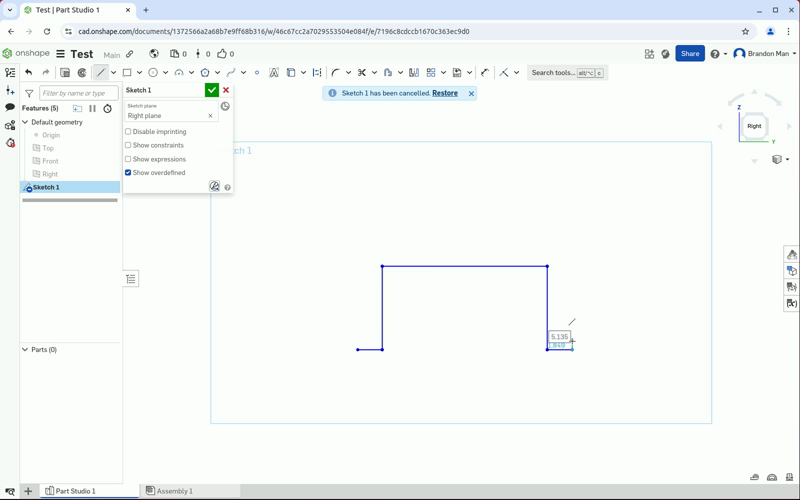
click(572, 340)
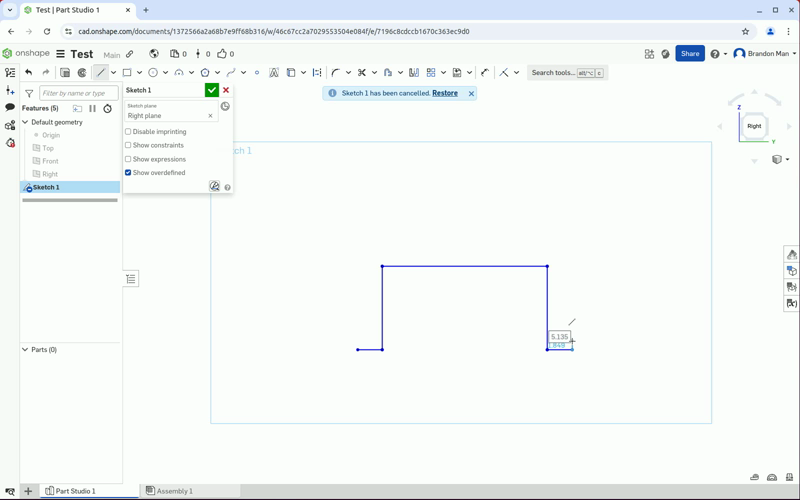
key_up(shift)
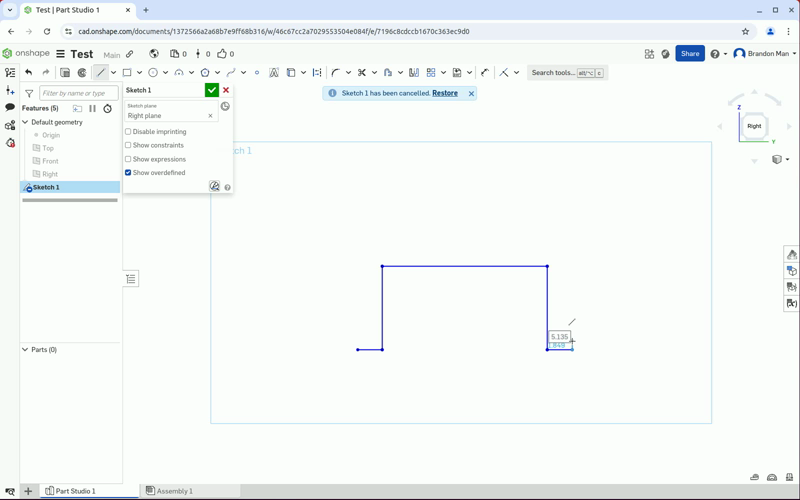
key_down(shift)
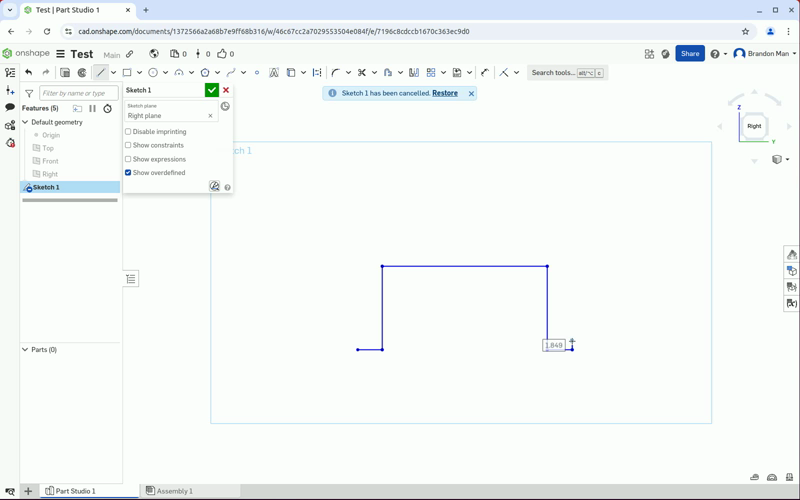
mouse_move(589, 340)
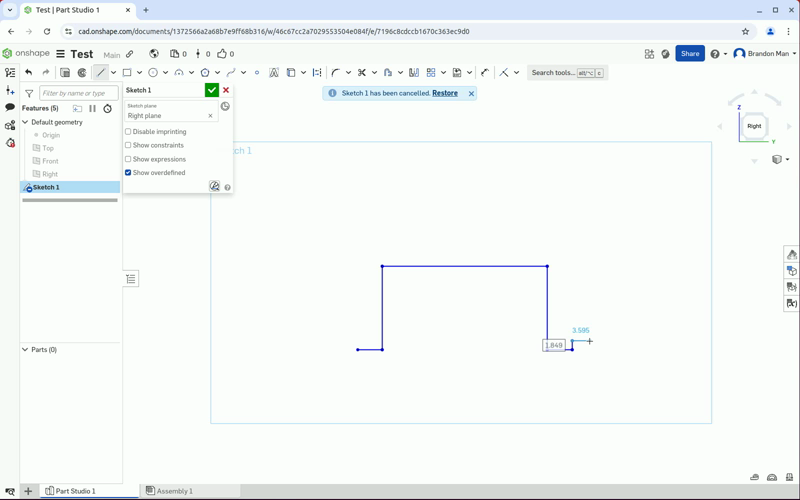
mouse_move(556, 340)
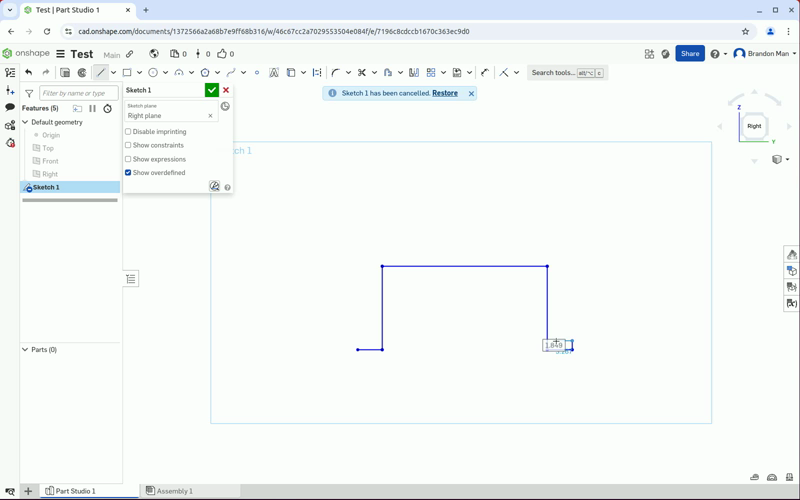
click(556, 340)
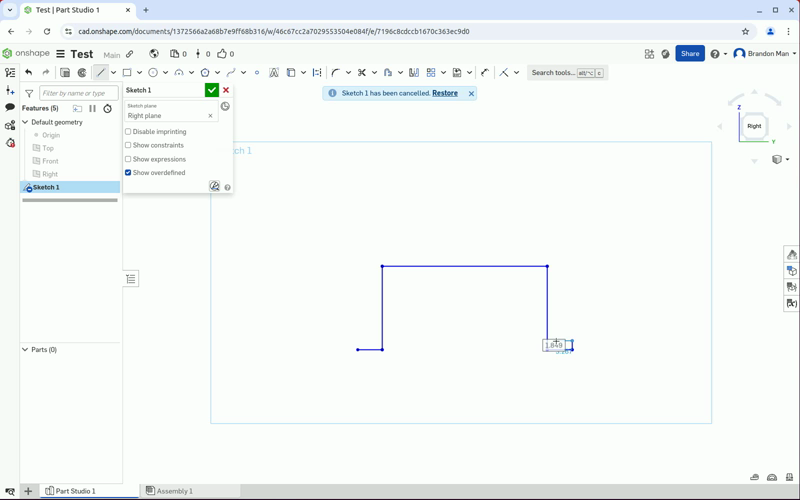
key_up(shift)
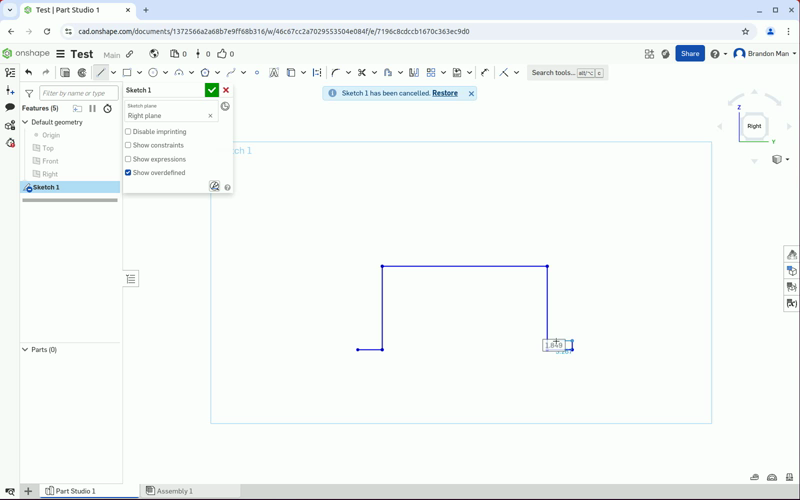
key_down(shift)
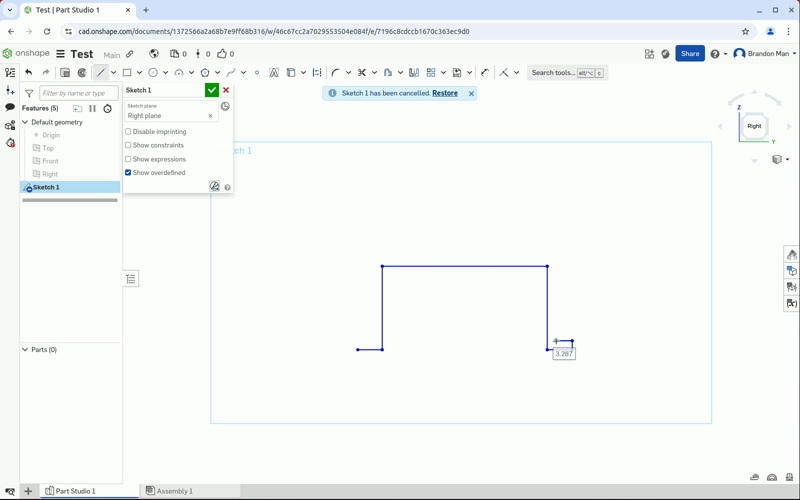
mouse_move(556, 259)
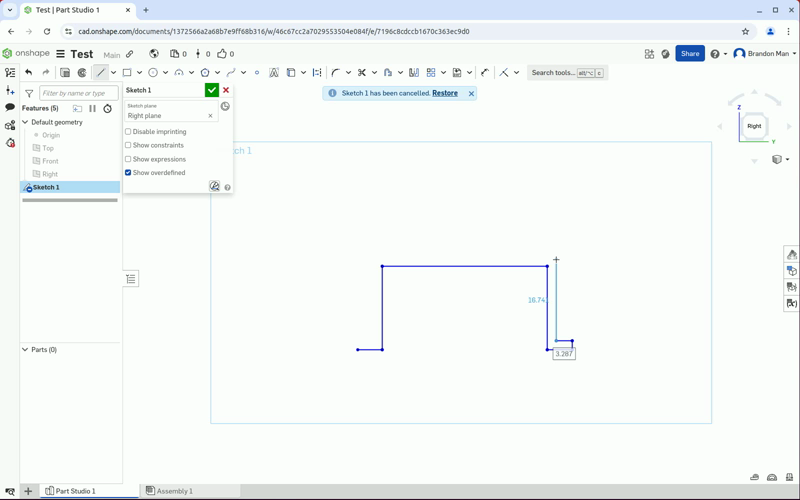
click(556, 259)
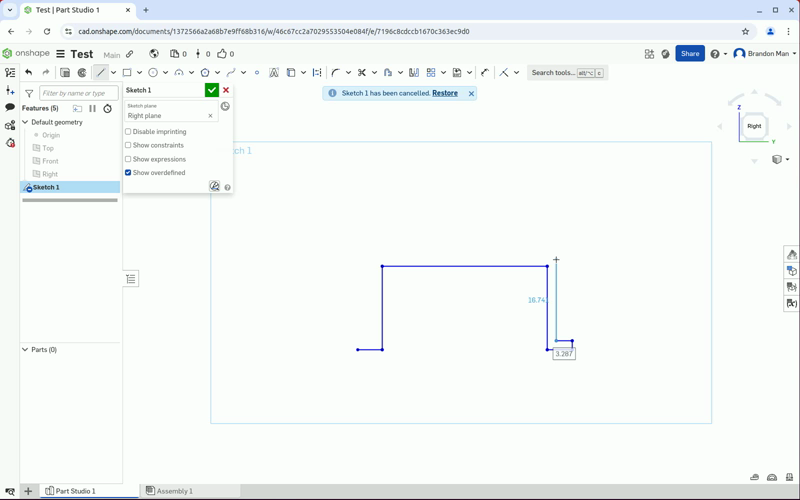
key_up(shift)
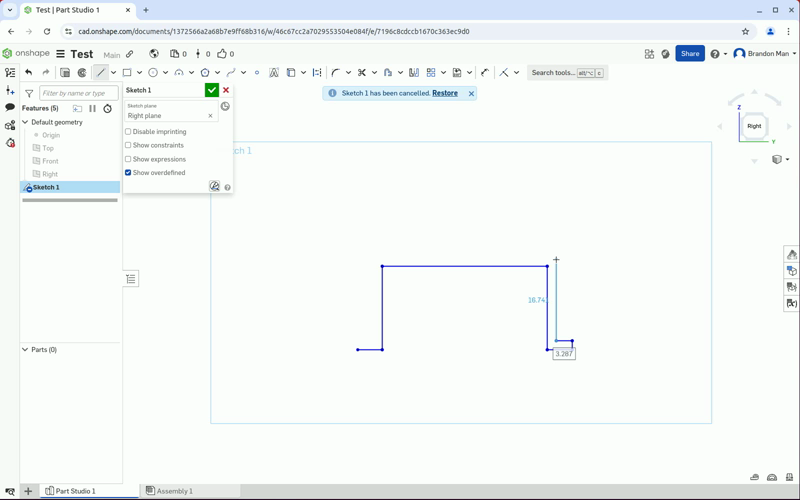
key_down(shift)
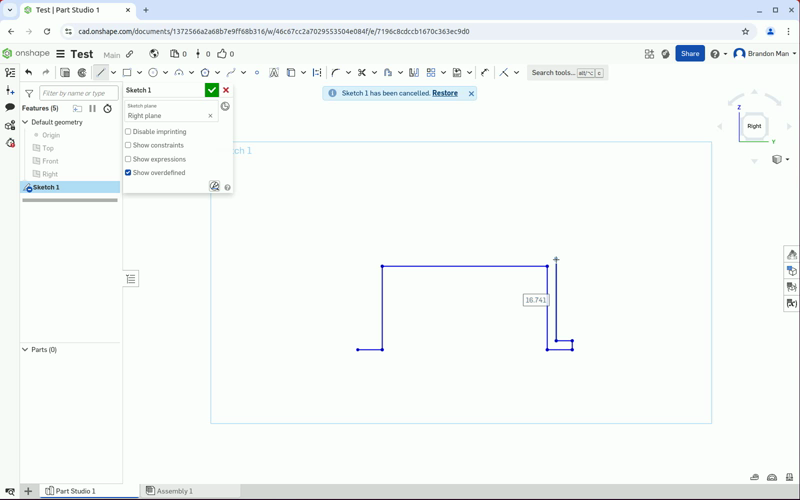
mouse_move(373, 259)
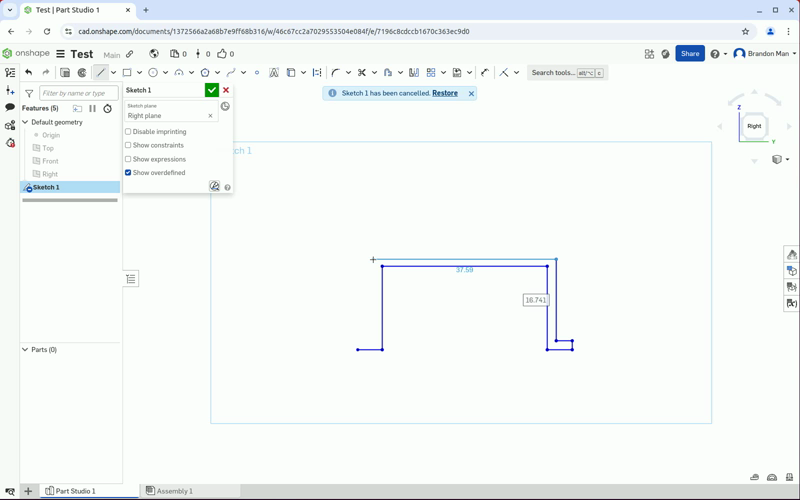
click(373, 259)
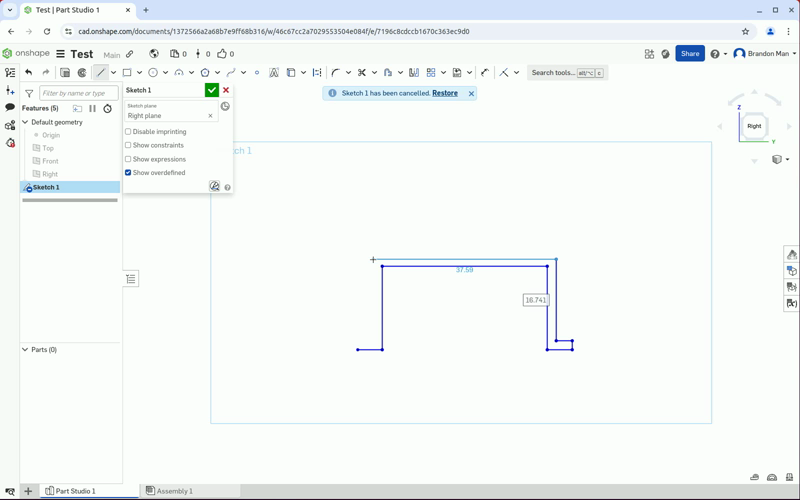
key_up(shift)
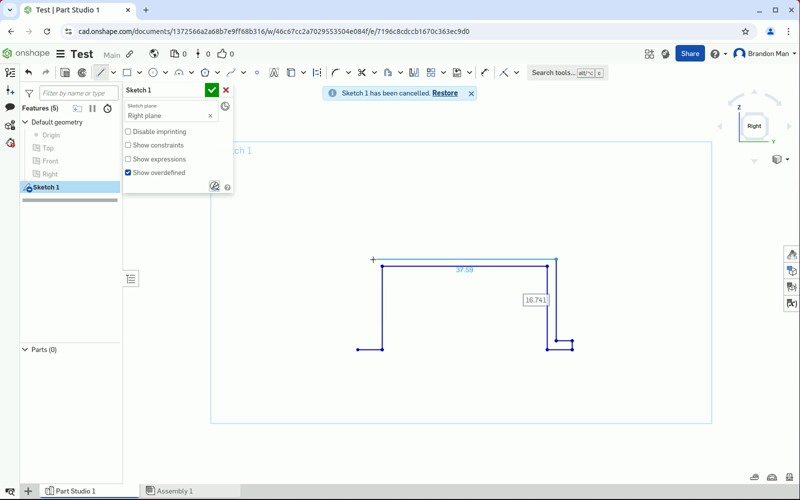
key_down(shift)
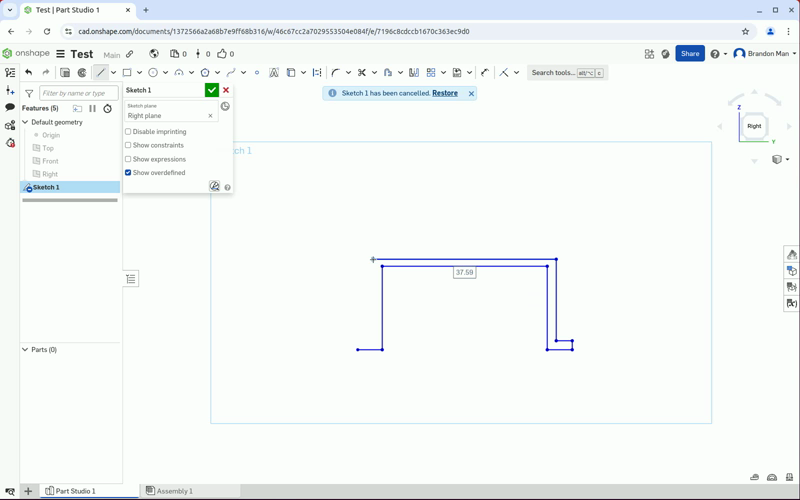
mouse_move(373, 340)
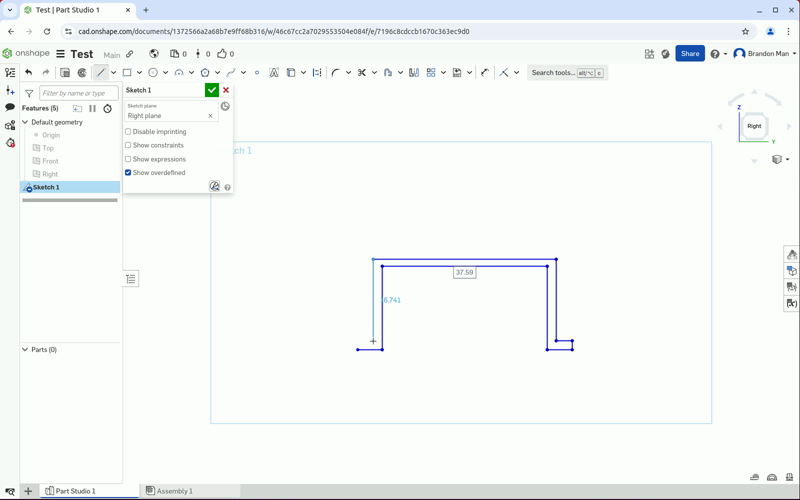
click(373, 340)
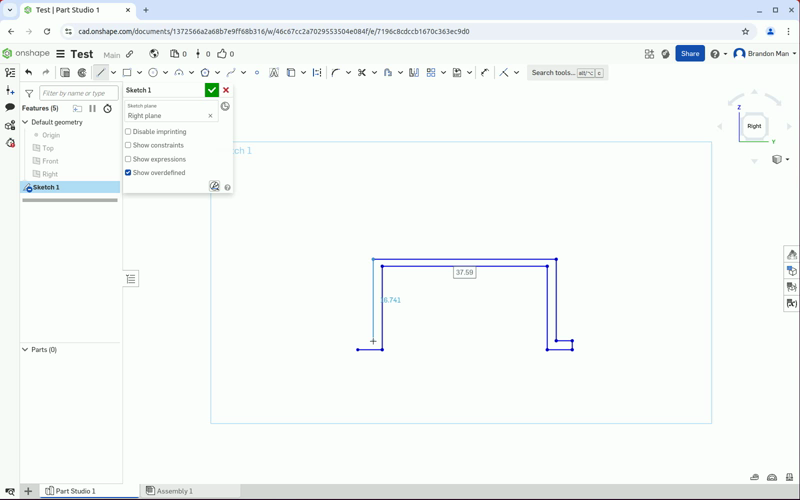
key_up(shift)
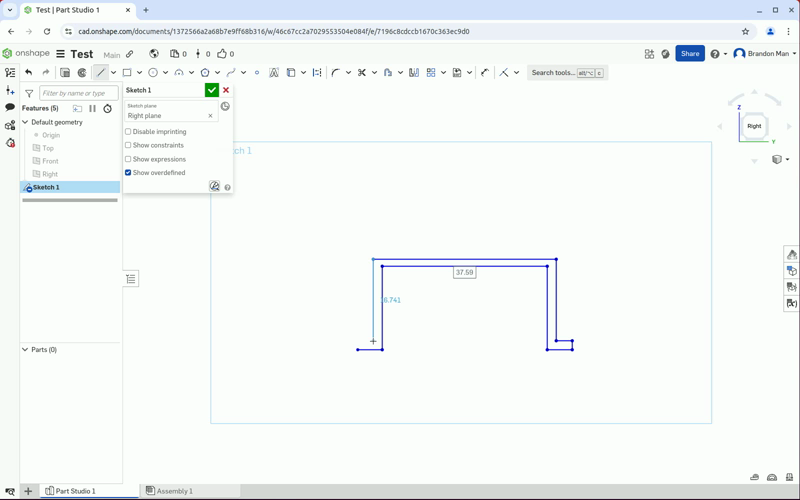
key_down(shift)
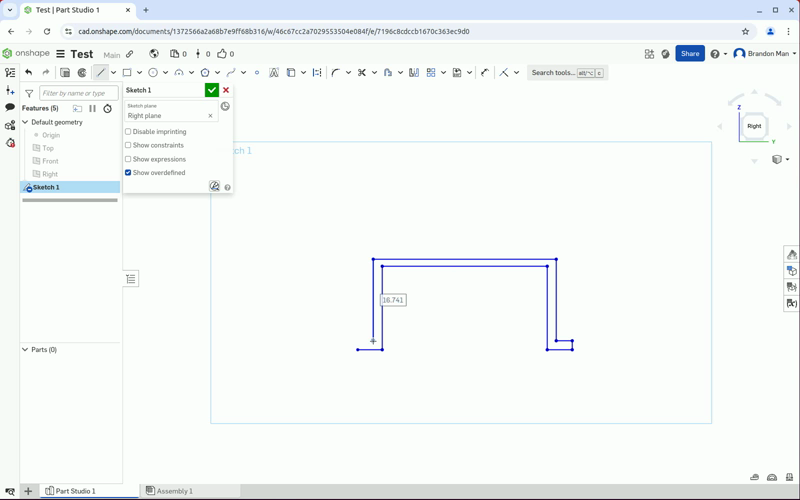
mouse_move(403, 340)
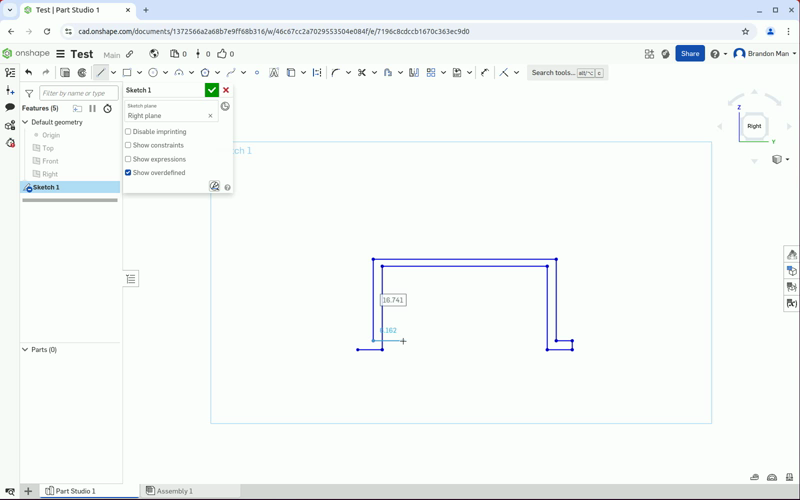
mouse_move(357, 340)
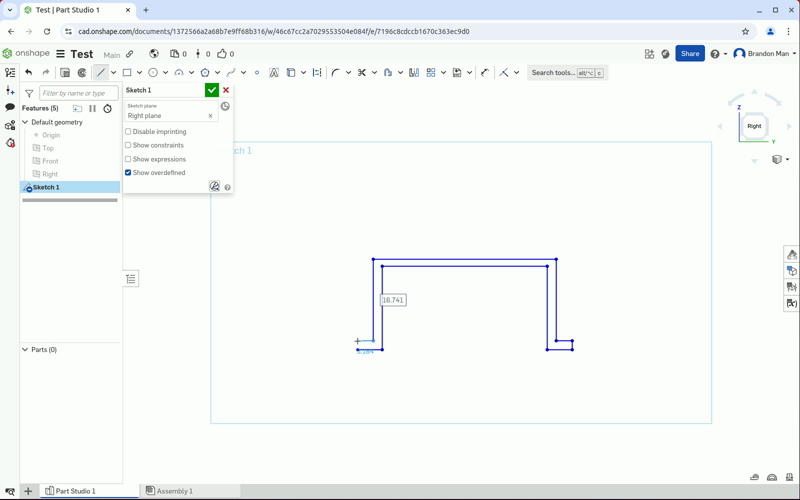
click(357, 340)
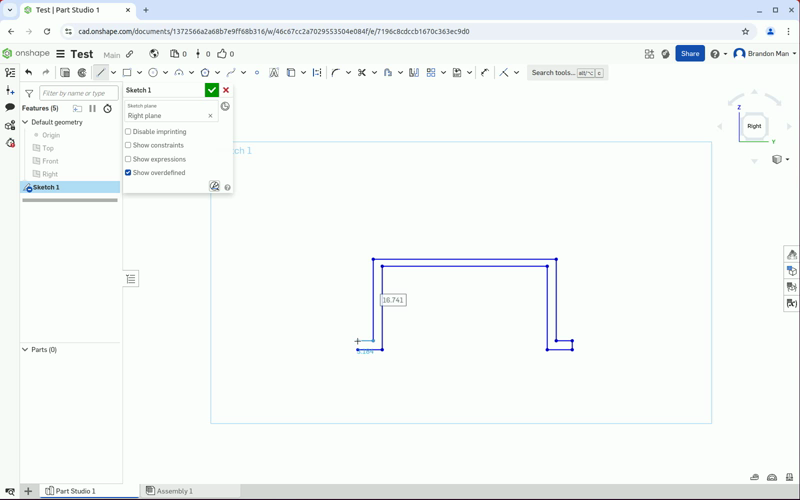
key_up(shift)
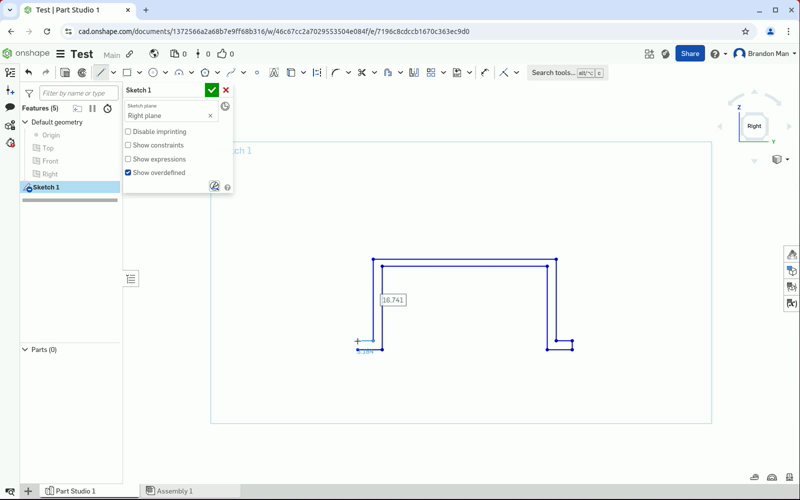
mouse_move(387, 340)
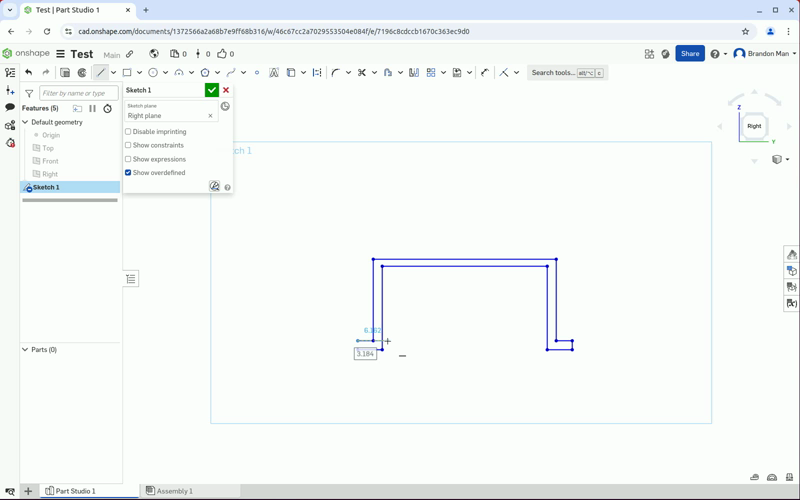
key_down(shift)
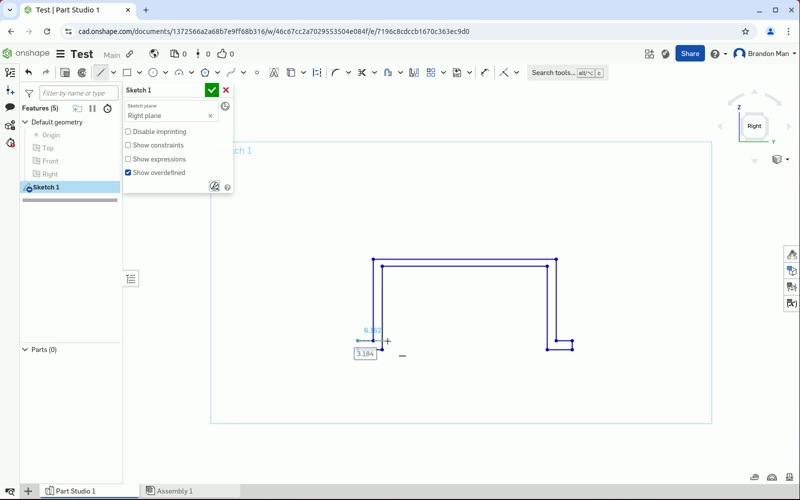
mouse_move(357, 349)
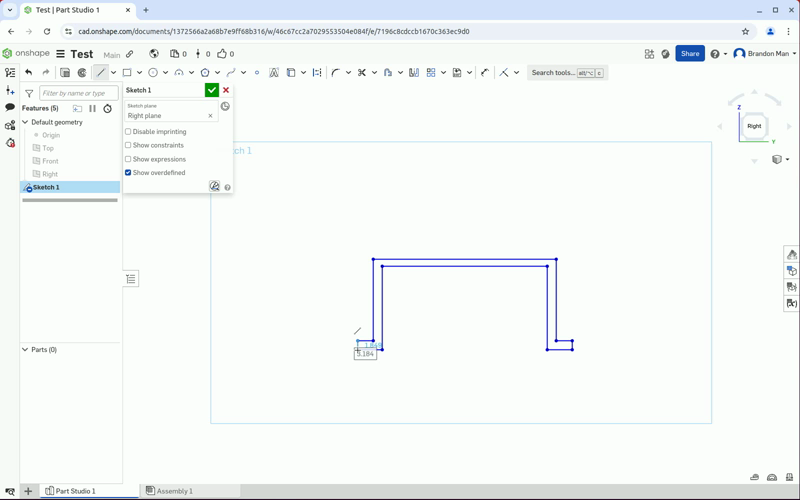
key_up(shift)
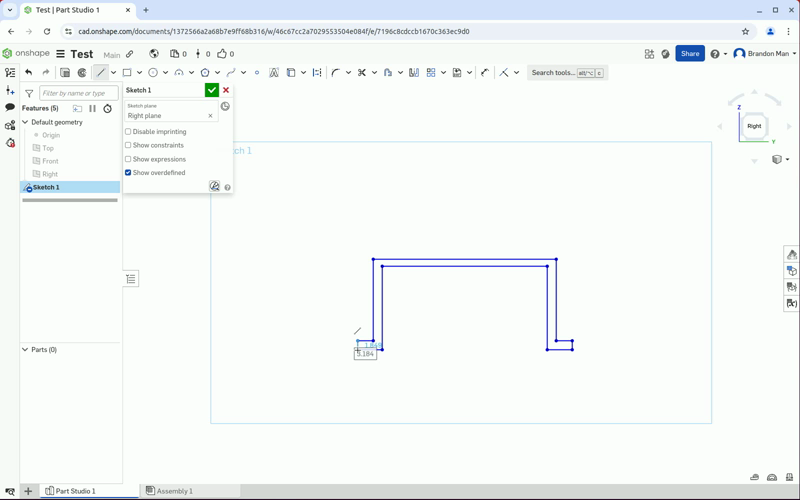
click(357, 349)
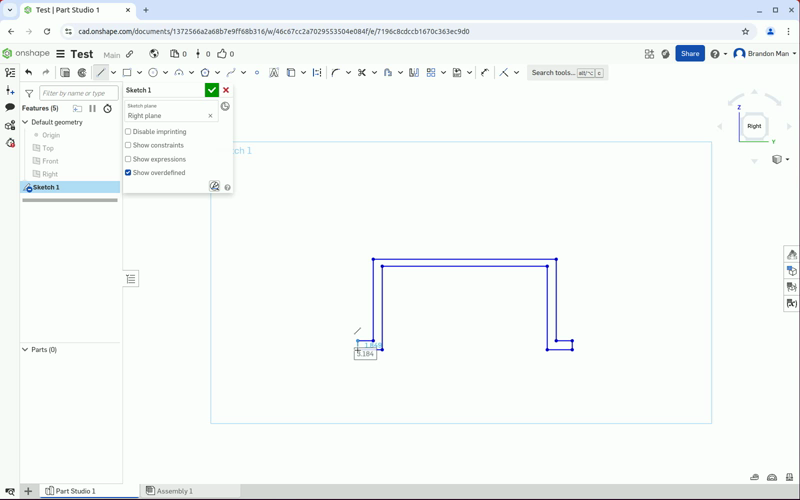
key(esc)
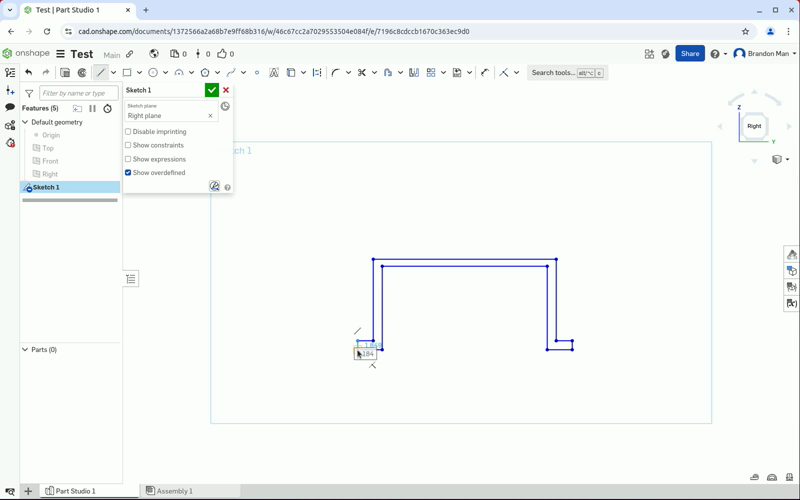
mouse_move(551, 328)
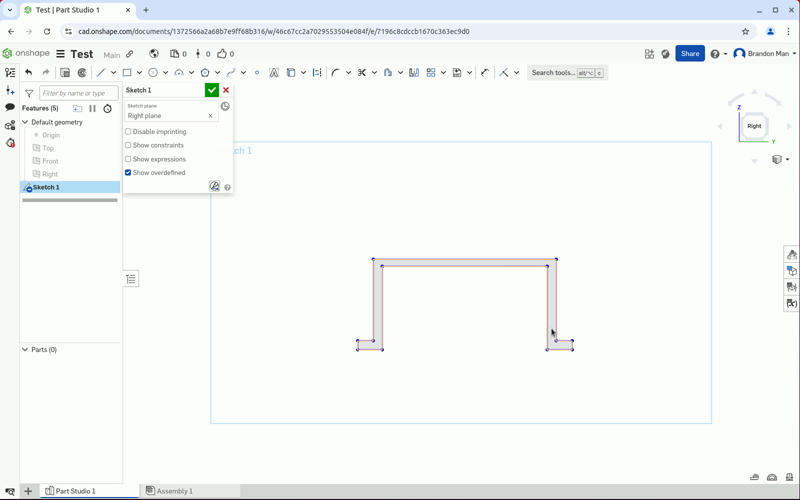
click(551, 328)
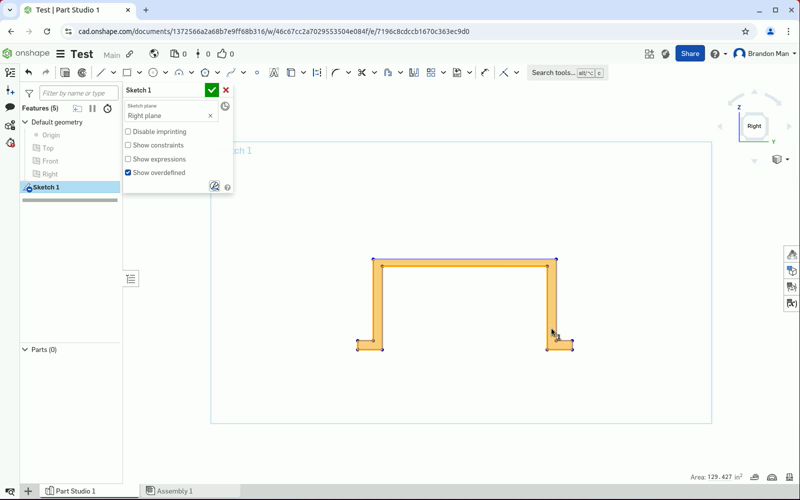
mouse_move(73, 352)
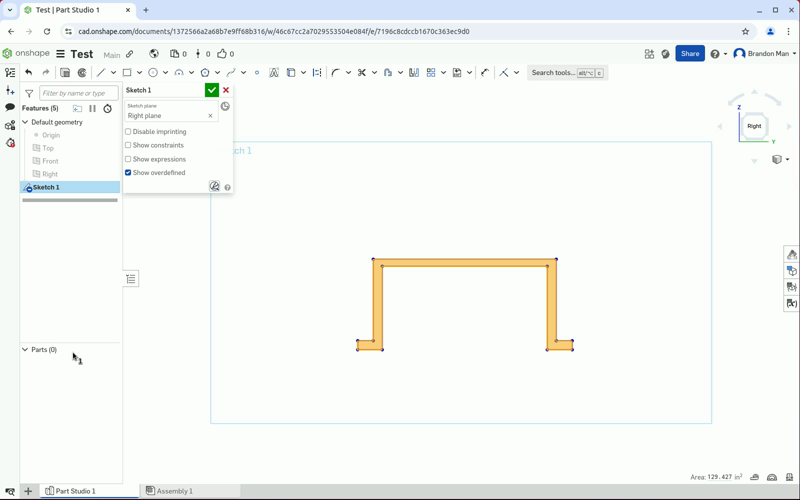
key(shift+y)
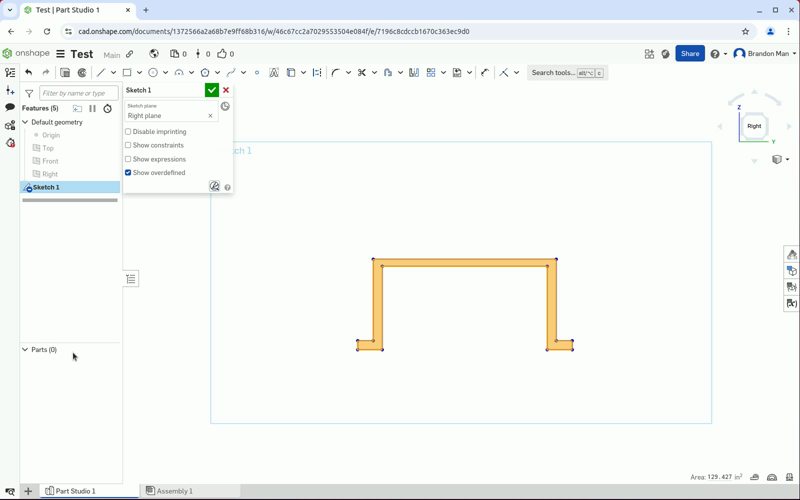
key(shift+e)
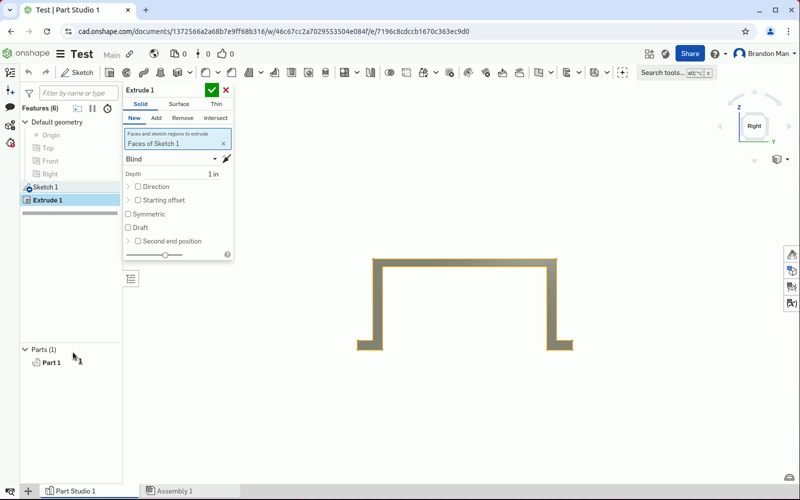
mouse_move(143, 106)
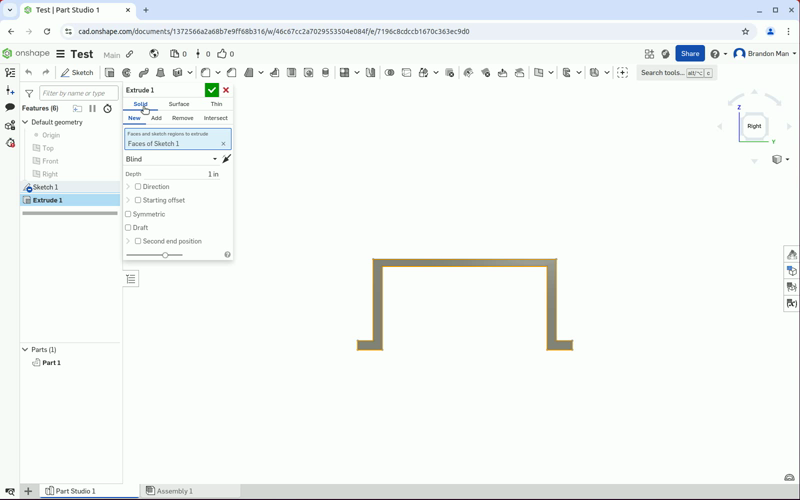
click(143, 106)
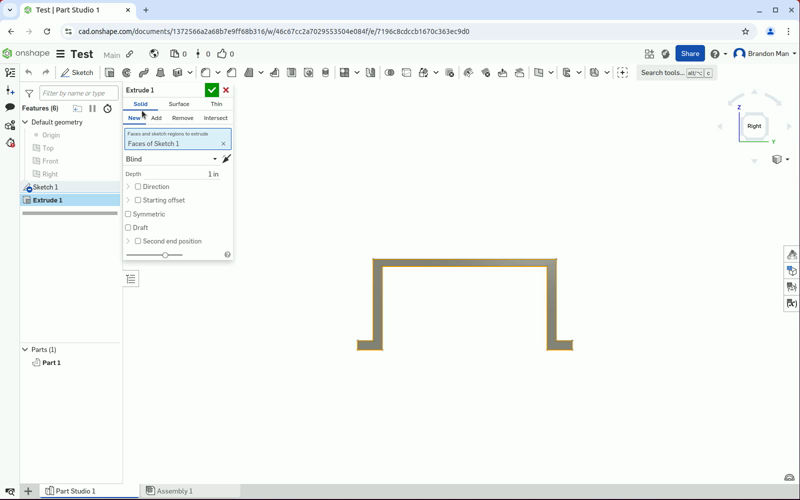
mouse_move(137, 120)
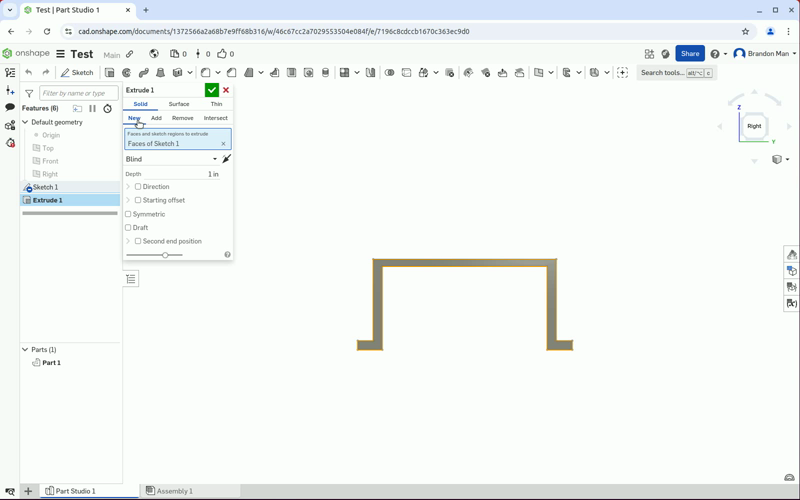
click(137, 120)
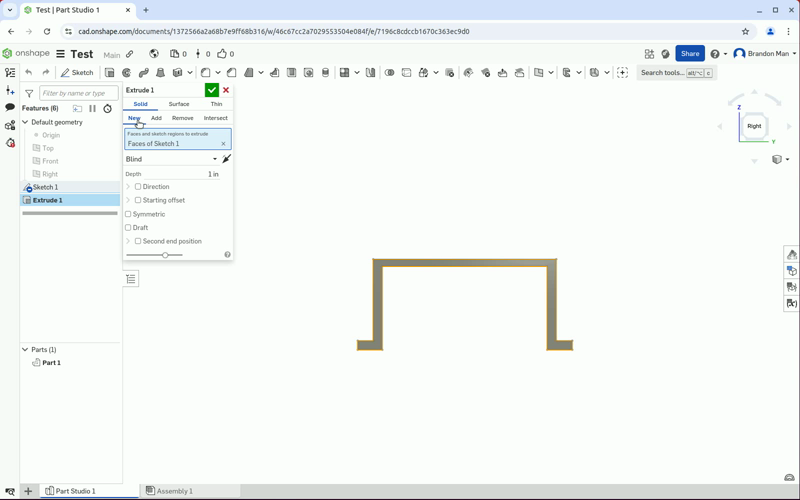
key(tab, 4)
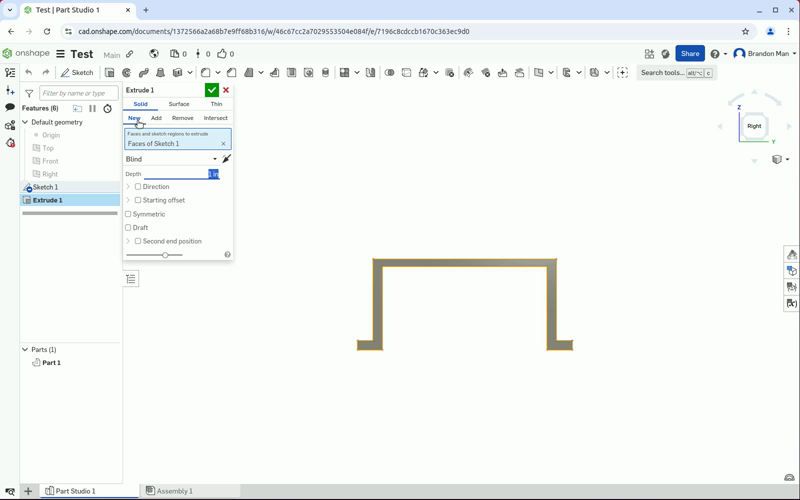
text(4.333)
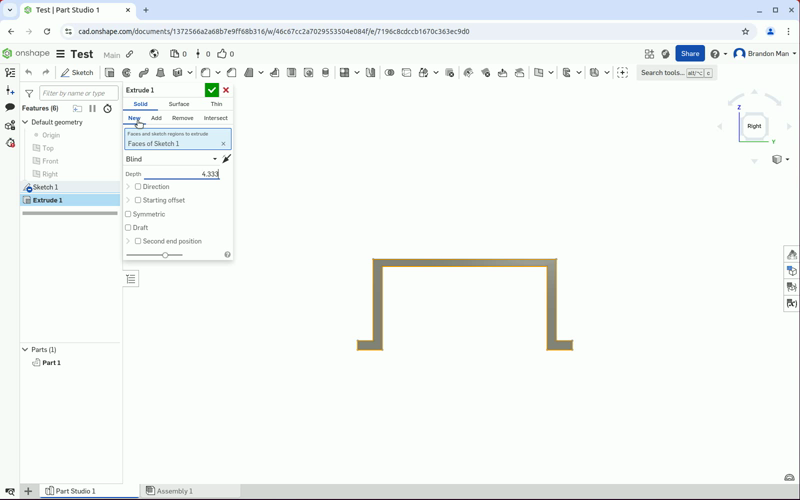
key(enter)
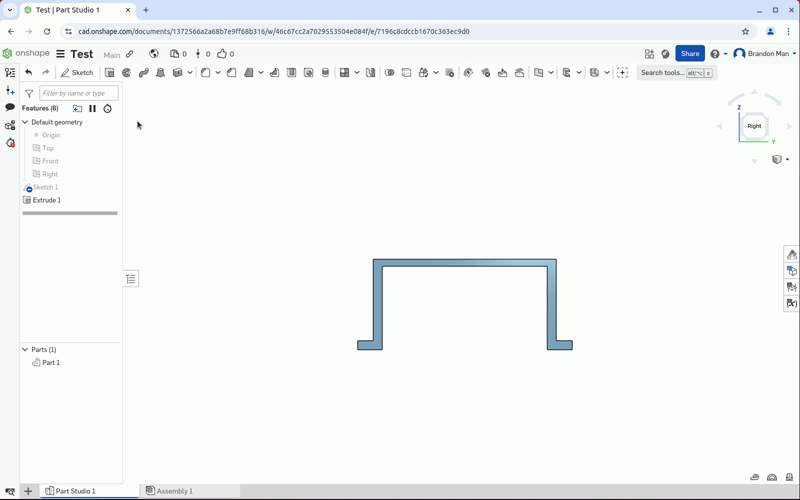
key(shift+h)
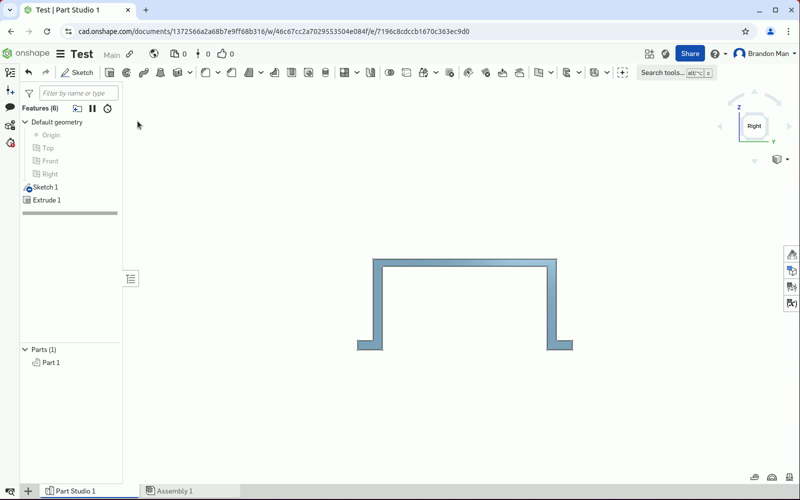
key(shift+h)
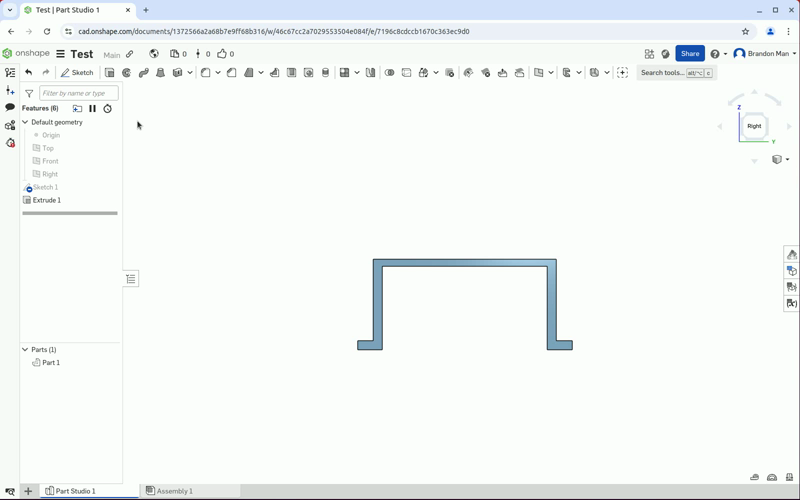
mouse_move(73, 189)
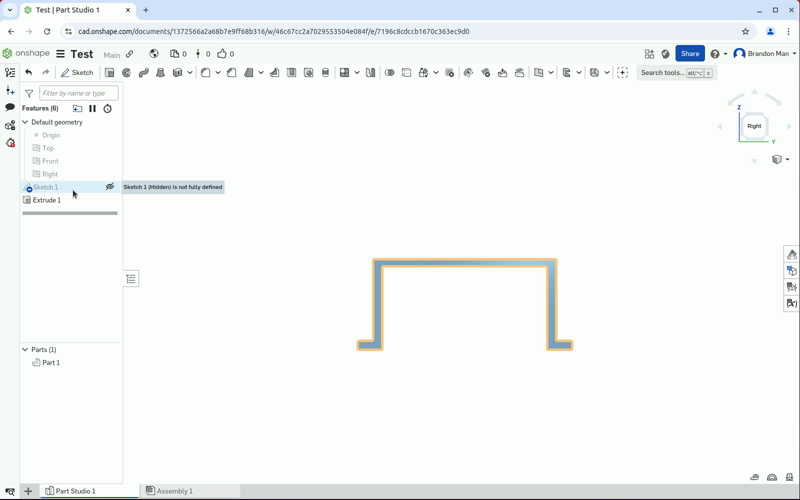
click(73, 189)
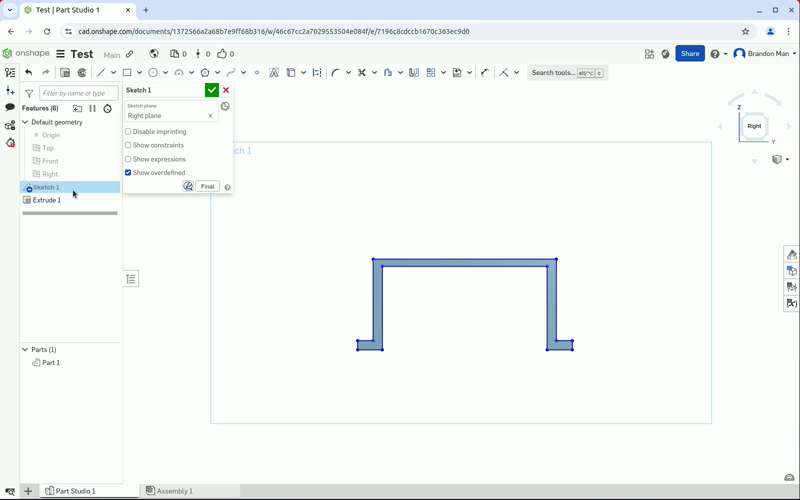
mouse_move(229, 92)
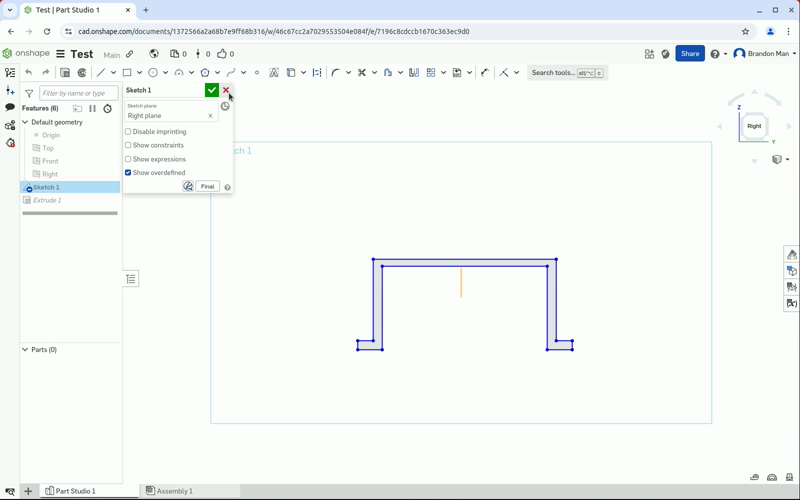
click(229, 92)
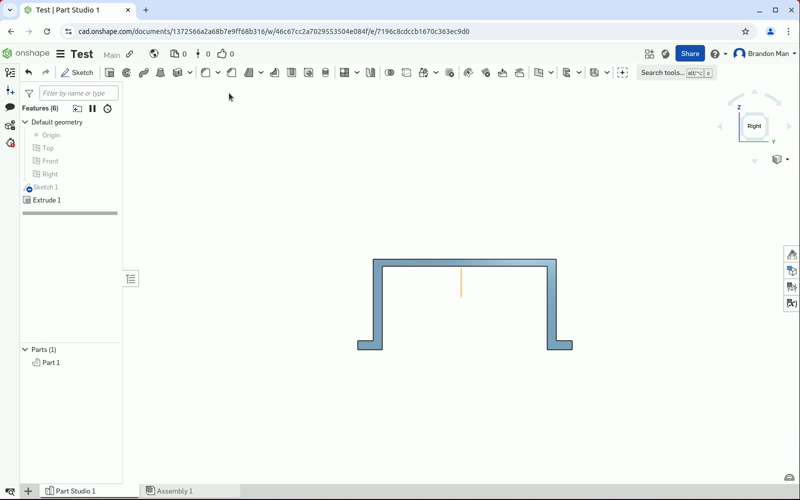
mouse_move(73, 352)
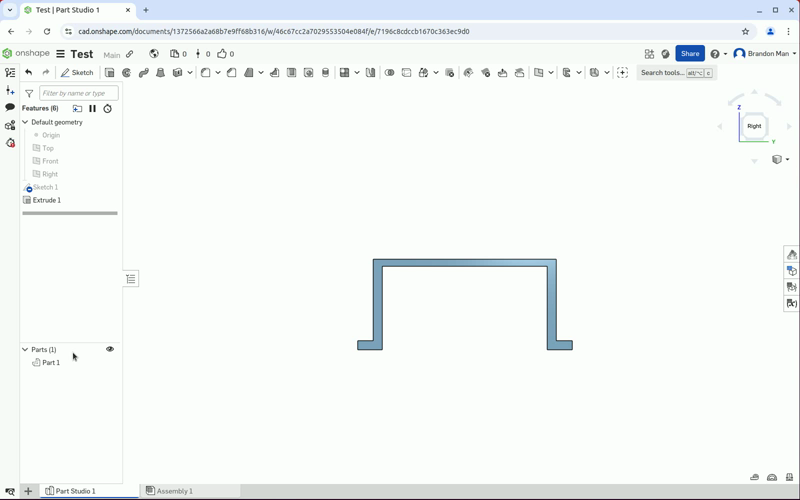
key(y)
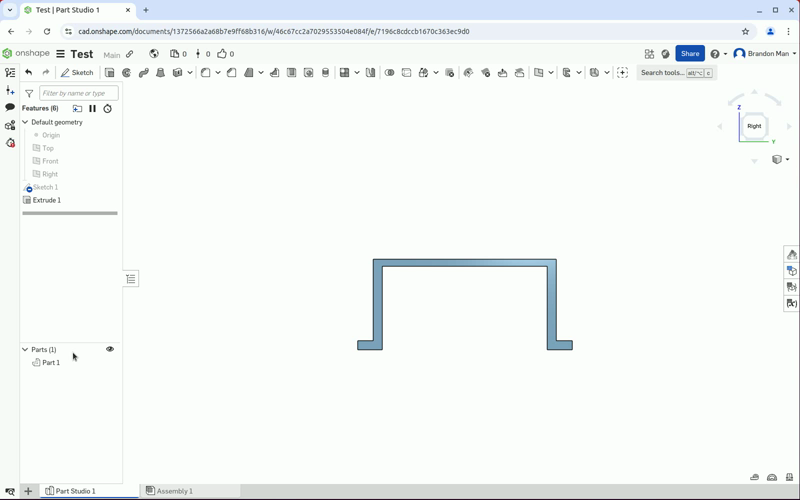
key(shift+p)
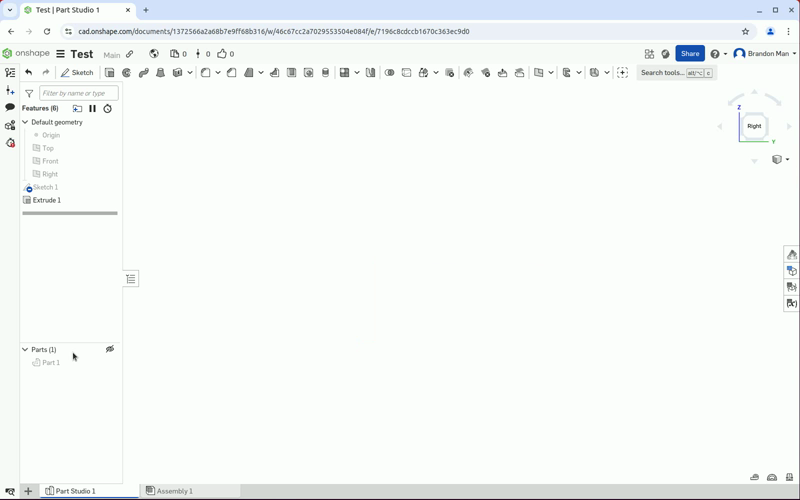
key(space)
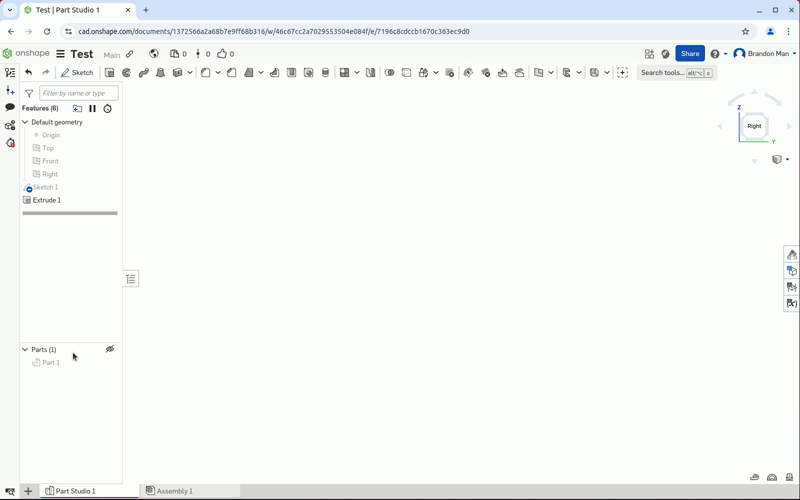
key_down(shift)
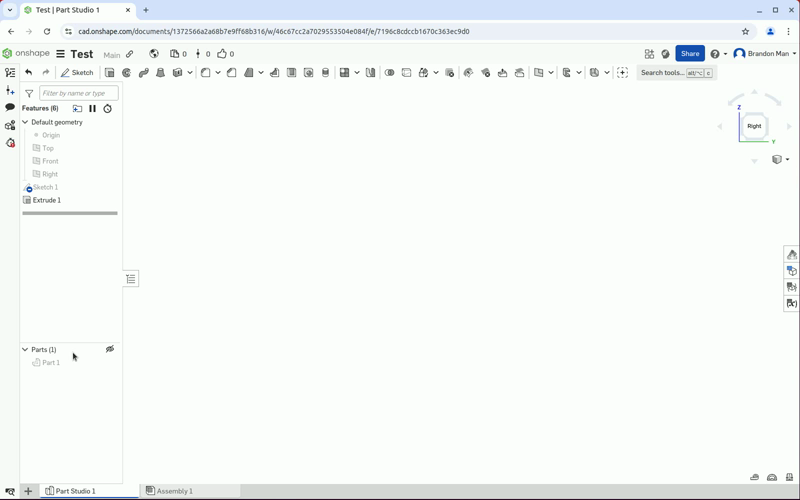
key(right)
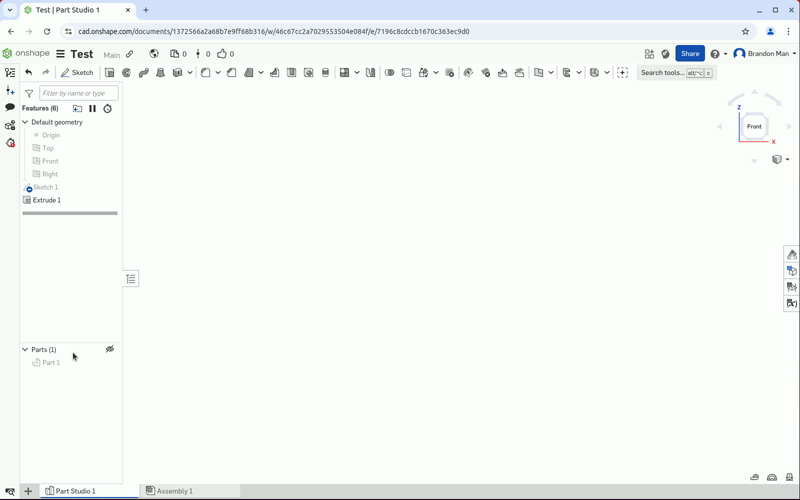
key_up(shift)
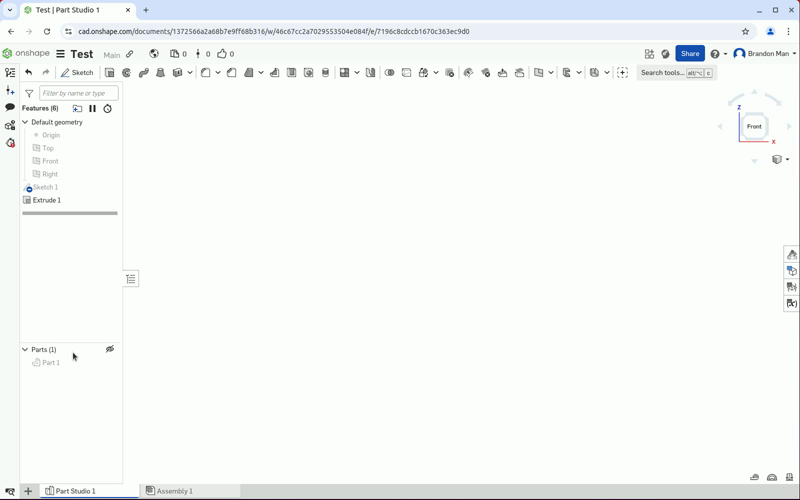
key(space)
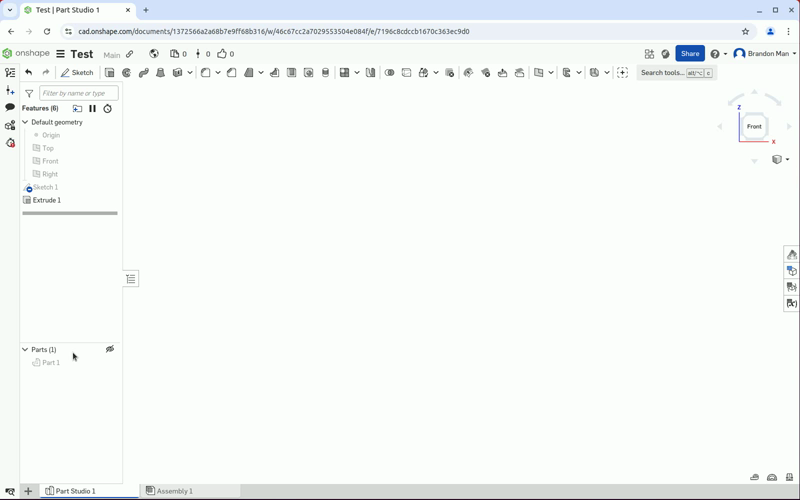
key_down(shift)
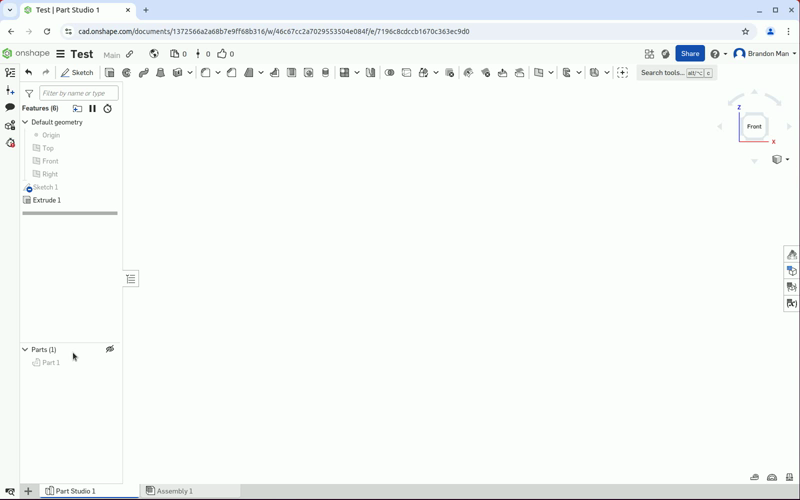
key(down)
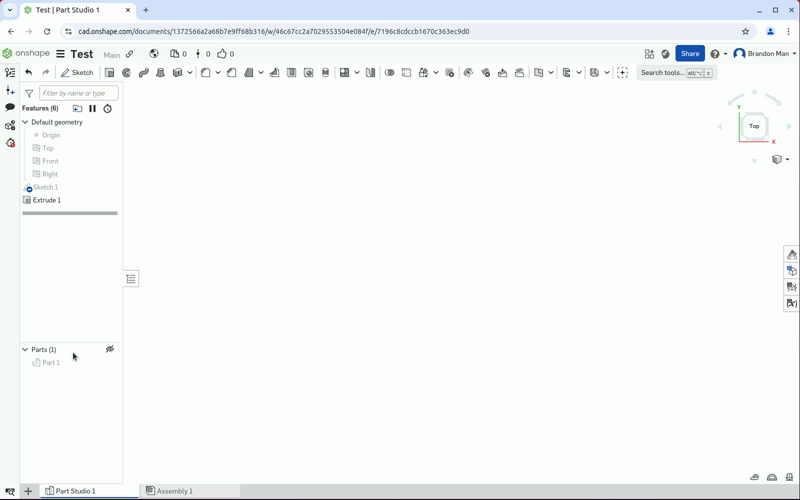
key_up(shift)
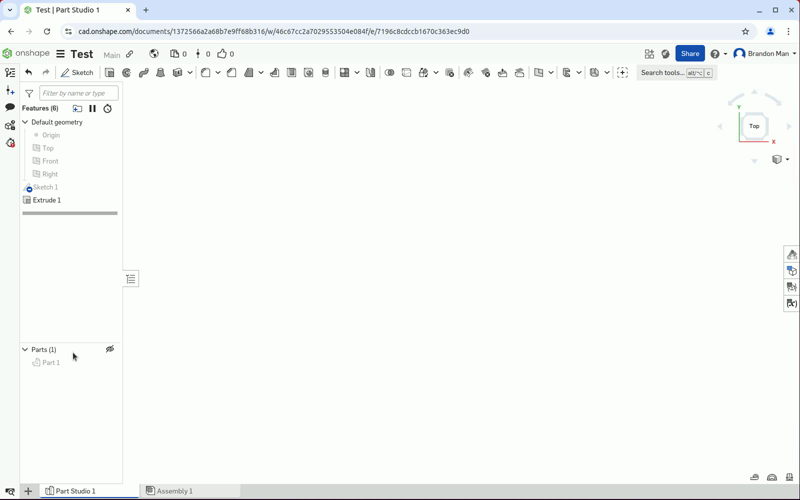
mouse_move(73, 352)
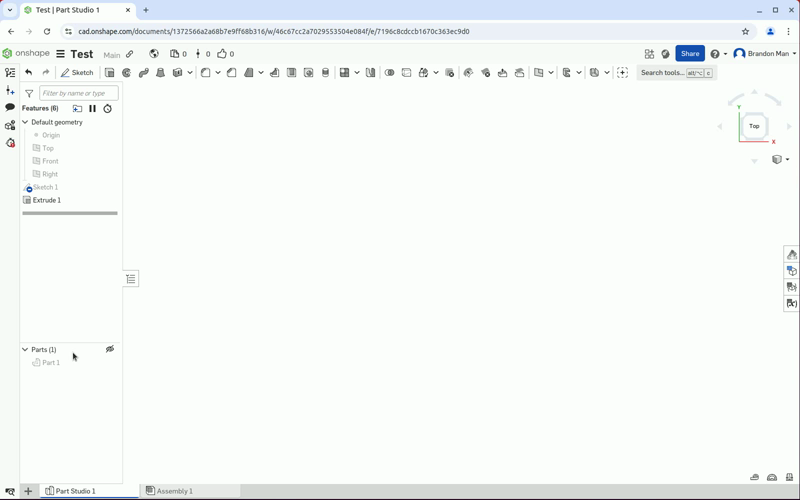
key(shift+y)
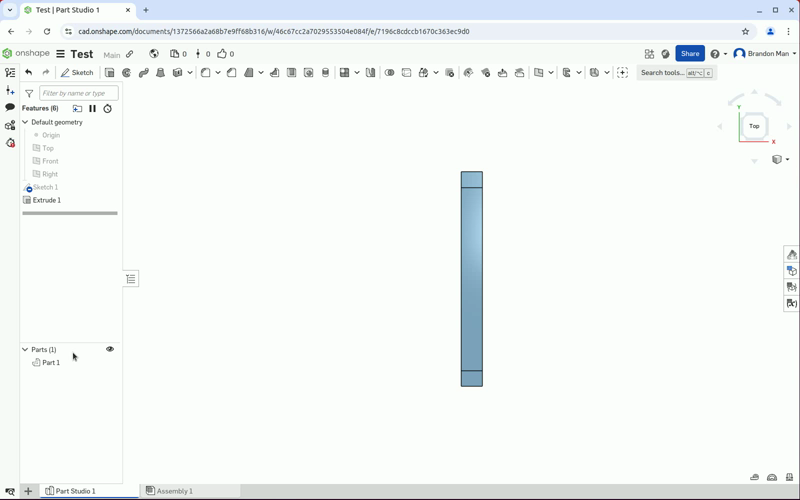
mouse_move(541, 75)
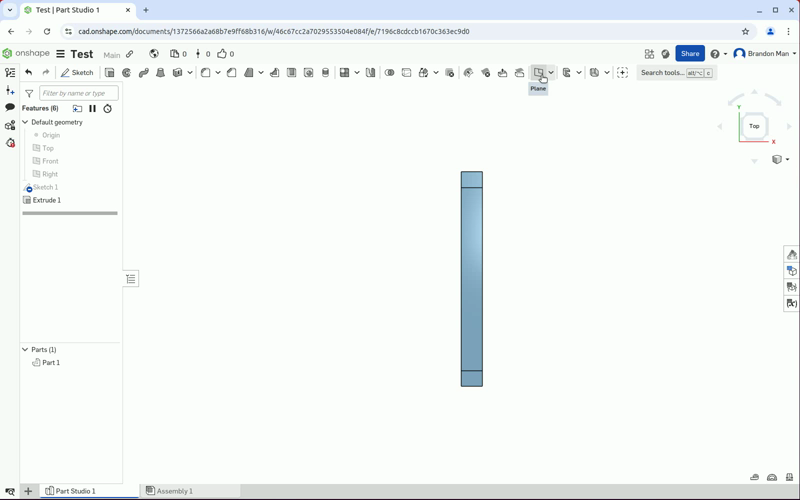
click(541, 75)
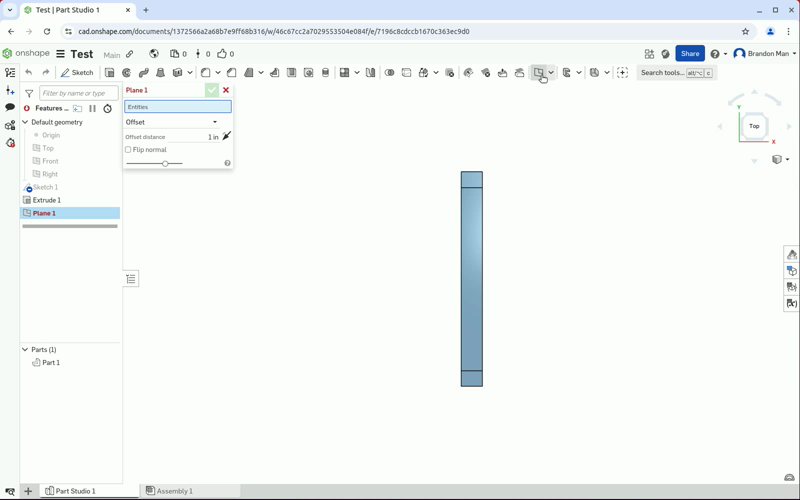
mouse_move(73, 150)
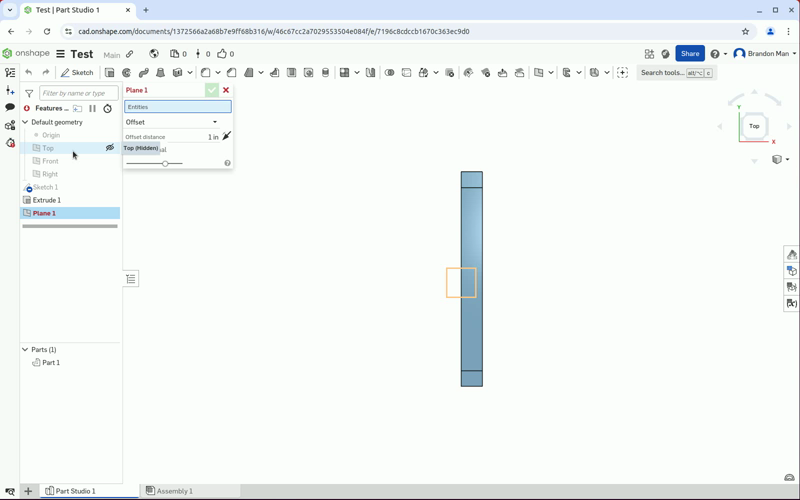
click(73, 150)
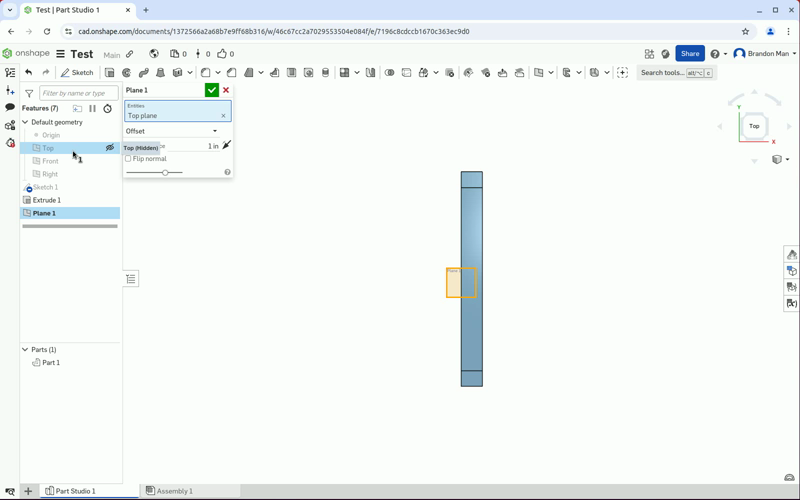
key(tab, 2)
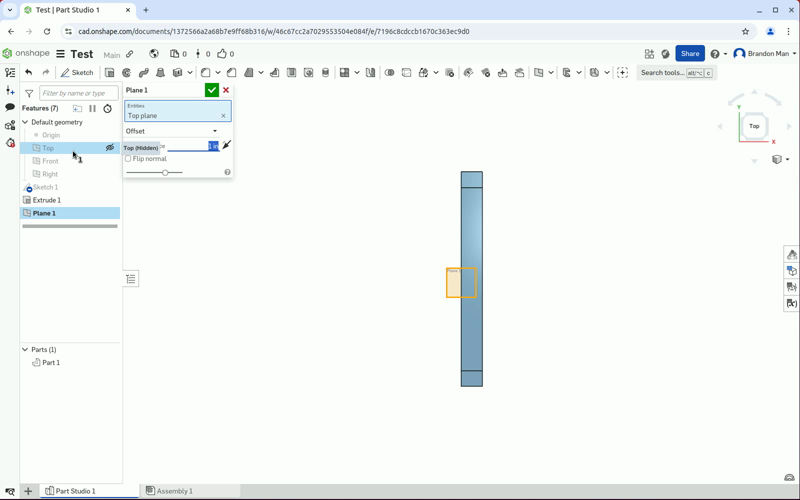
text(11.801)
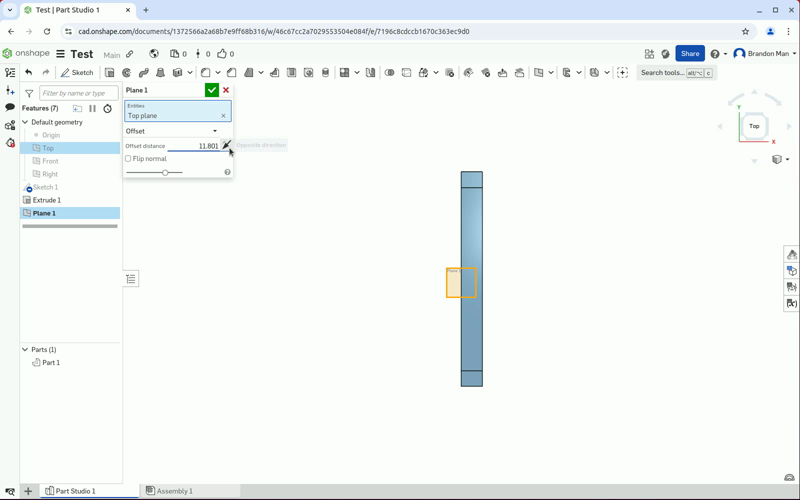
mouse_move(229, 147)
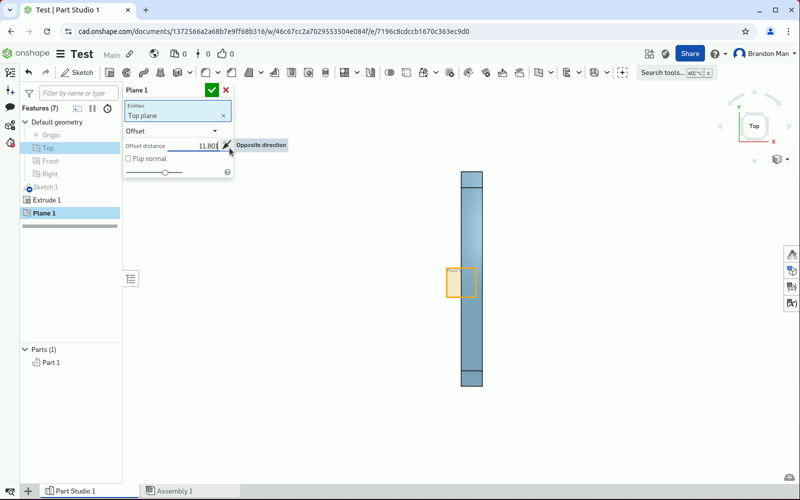
click(229, 147)
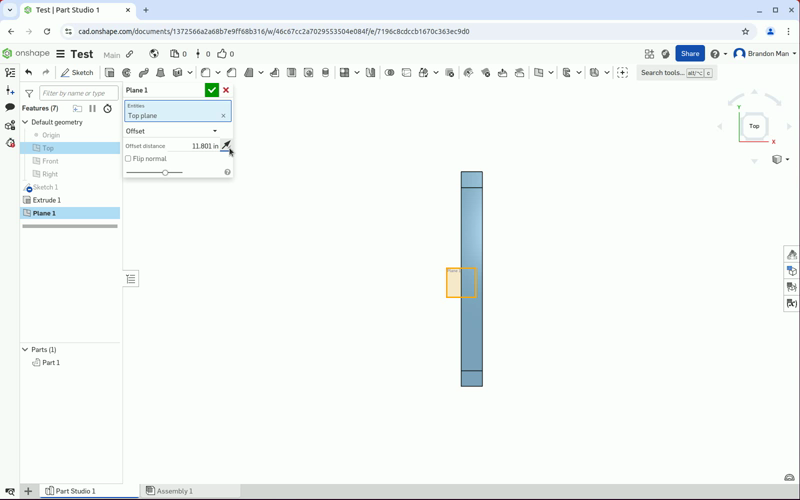
key(enter, 2)
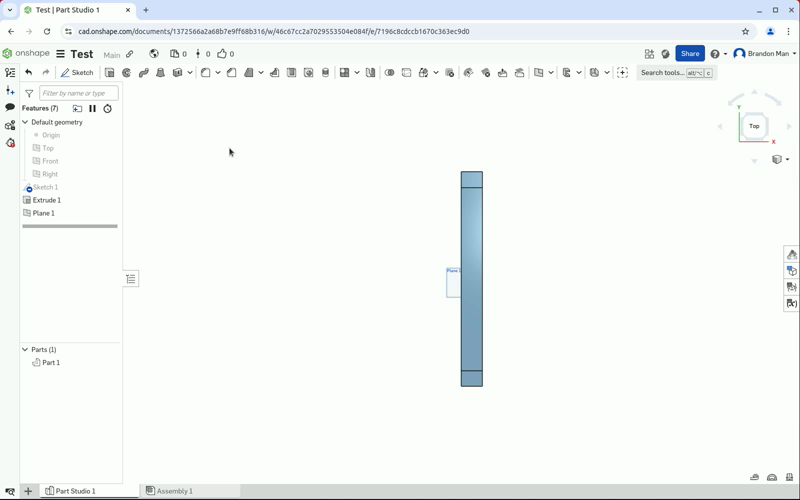
key(shift+s)
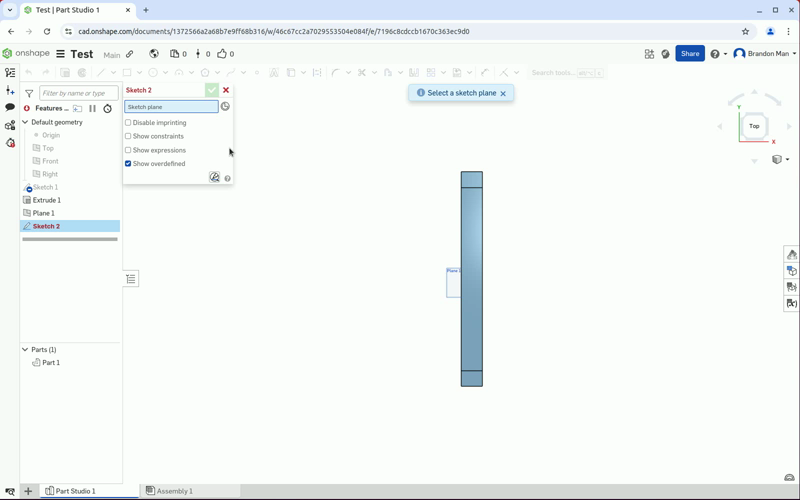
mouse_move(73, 215)
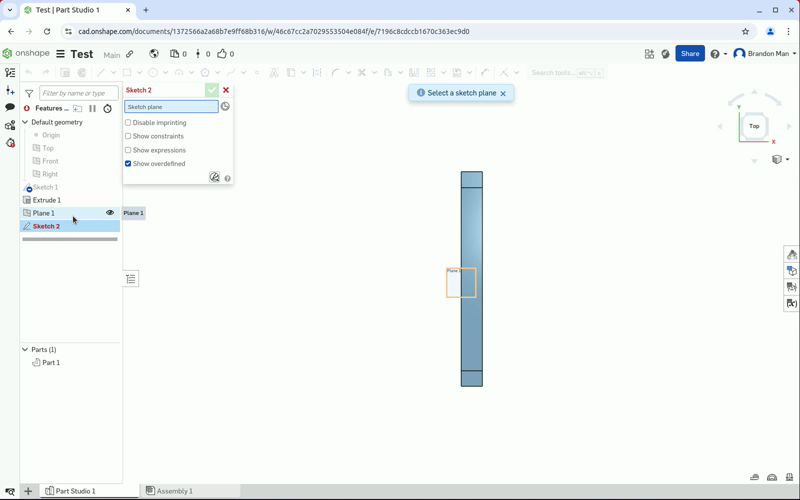
click(73, 215)
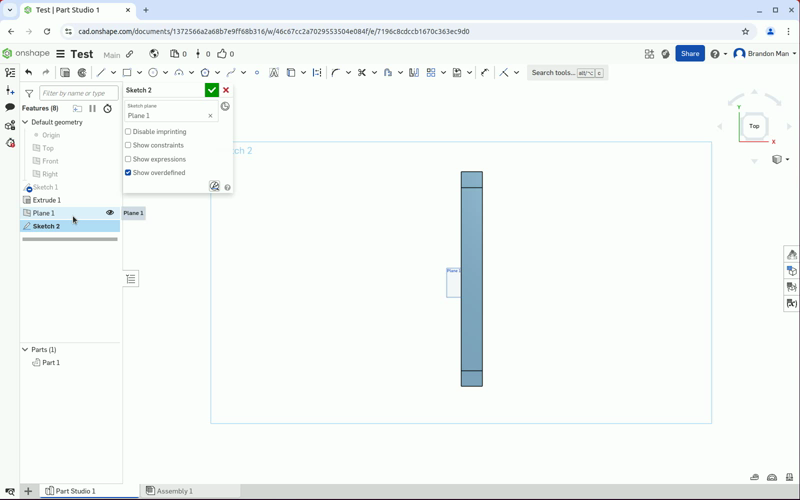
mouse_move(73, 352)
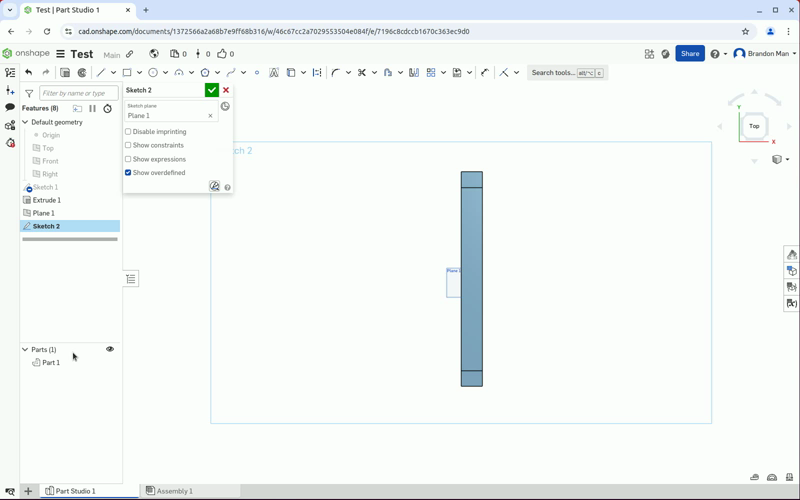
key(y)
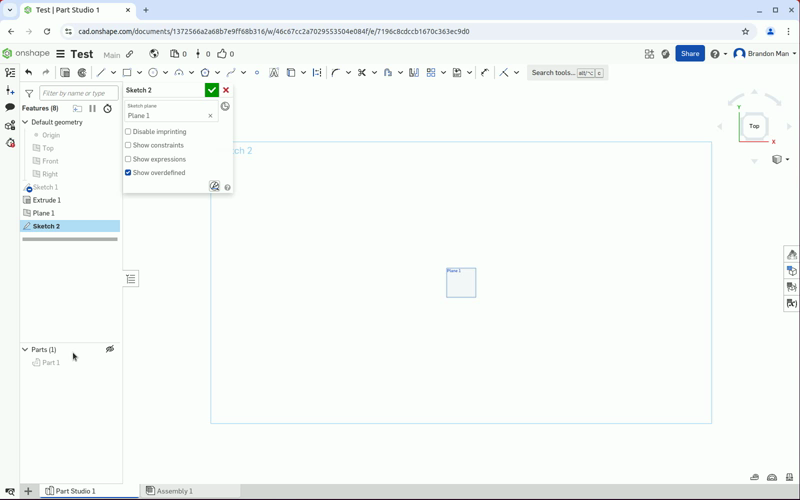
key(c)
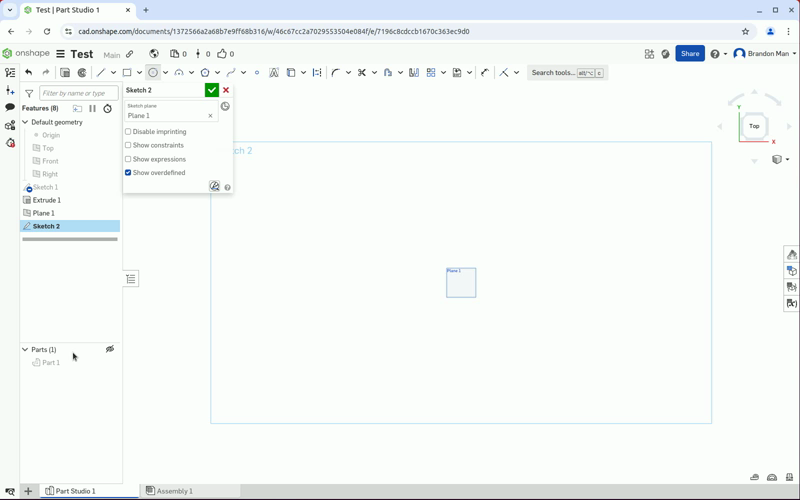
key_down(shift)
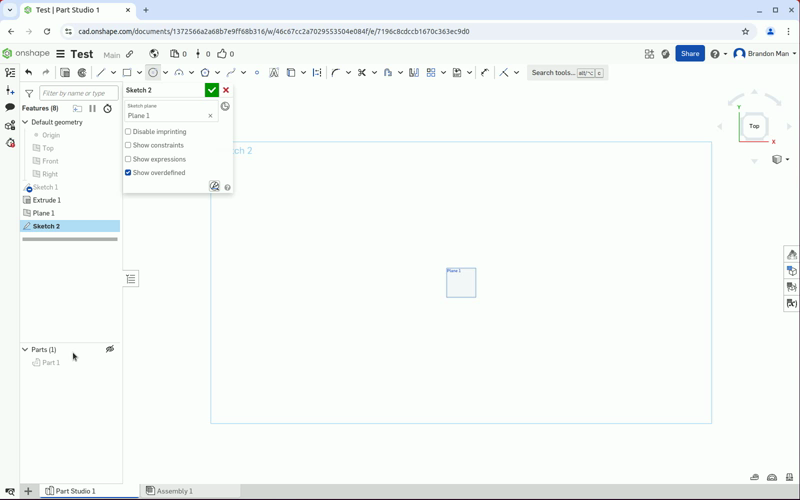
mouse_move(471, 178)
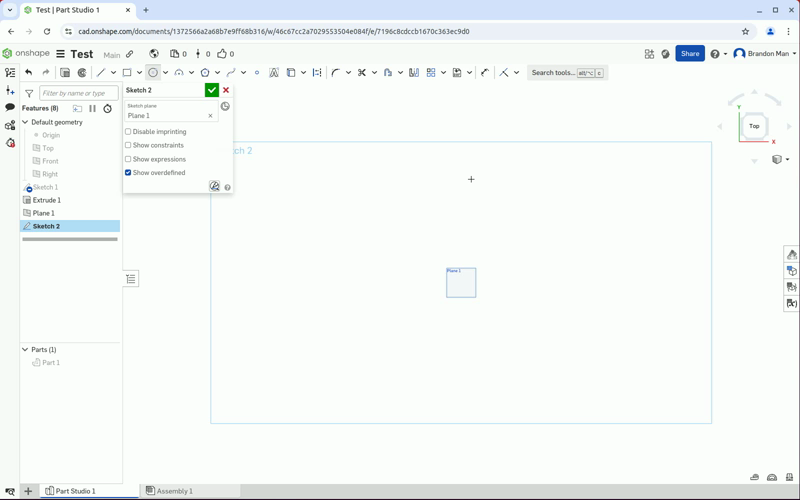
click(471, 178)
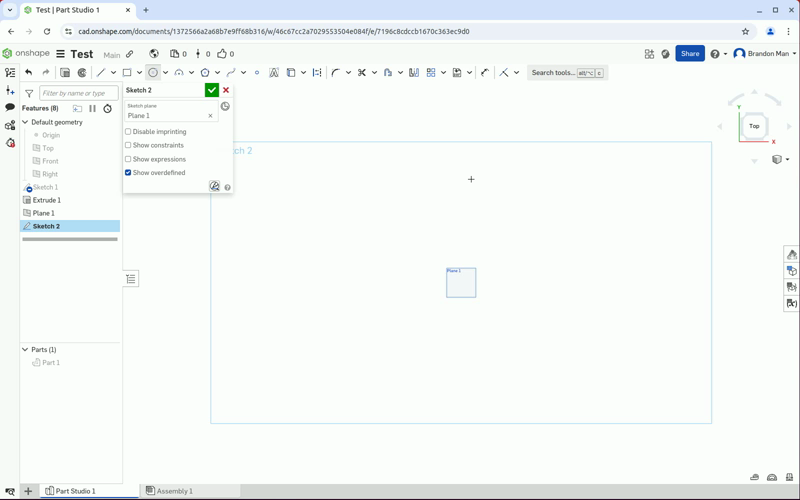
key_up(shift)
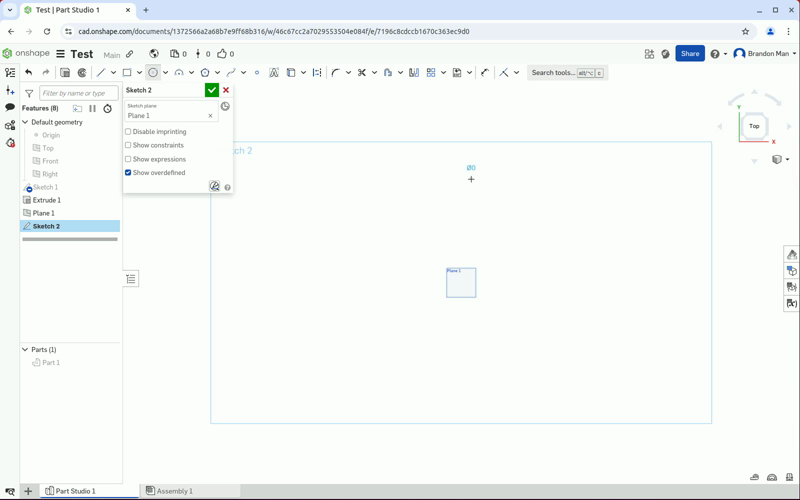
mouse_move(476, 178)
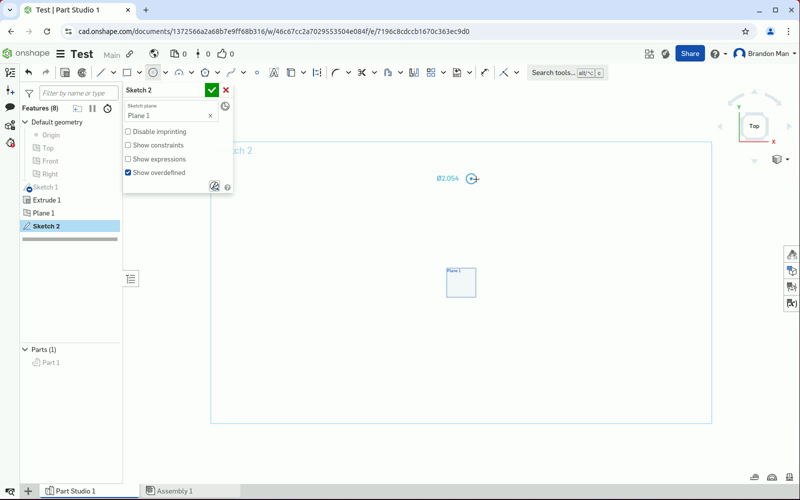
click(476, 178)
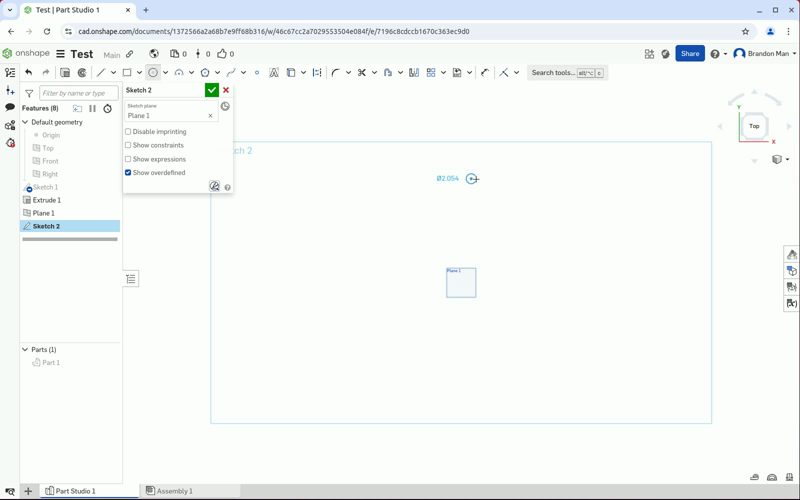
key(esc)
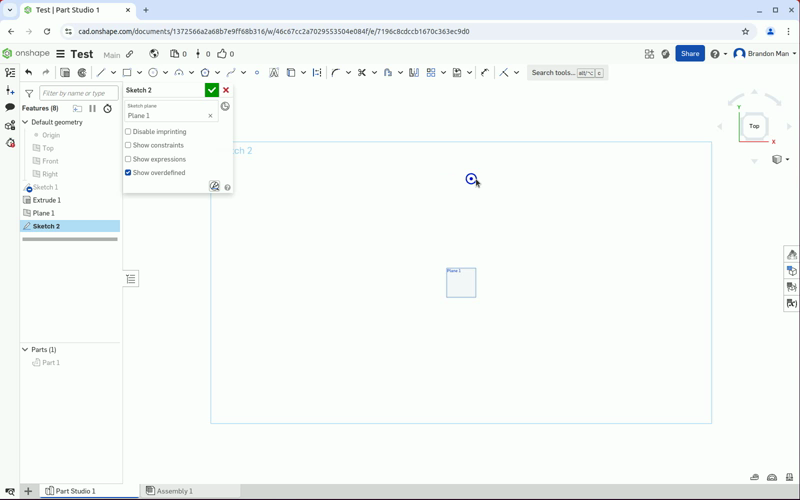
mouse_move(473, 179)
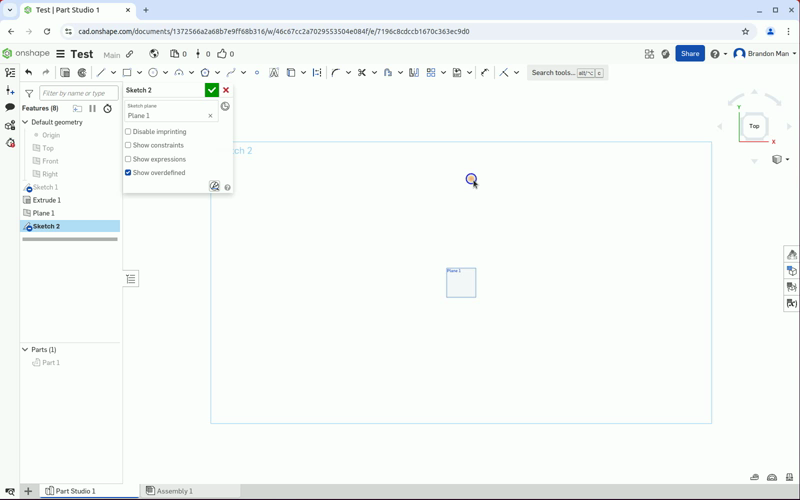
scroll(6)
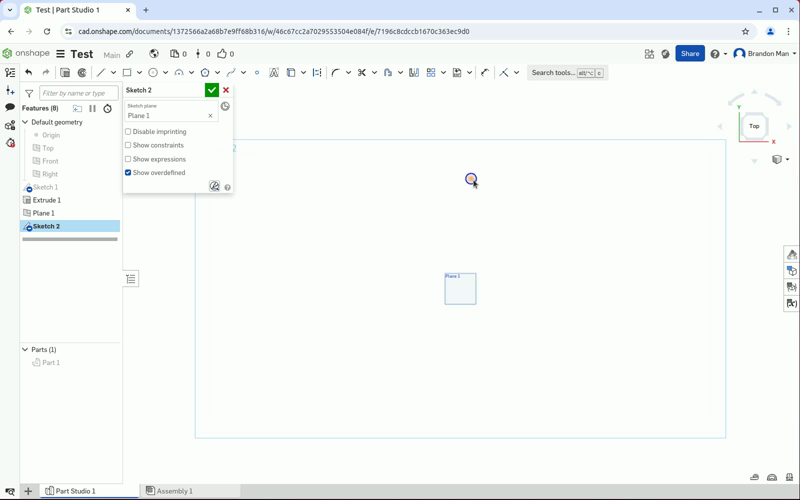
scroll(6)
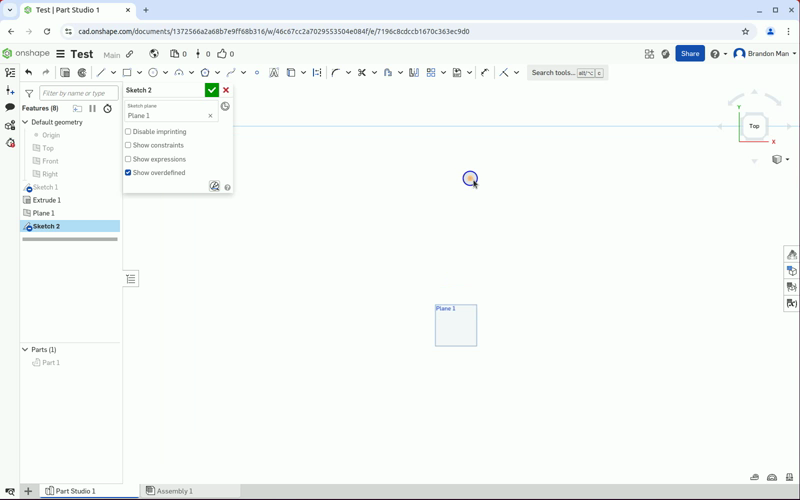
scroll(6)
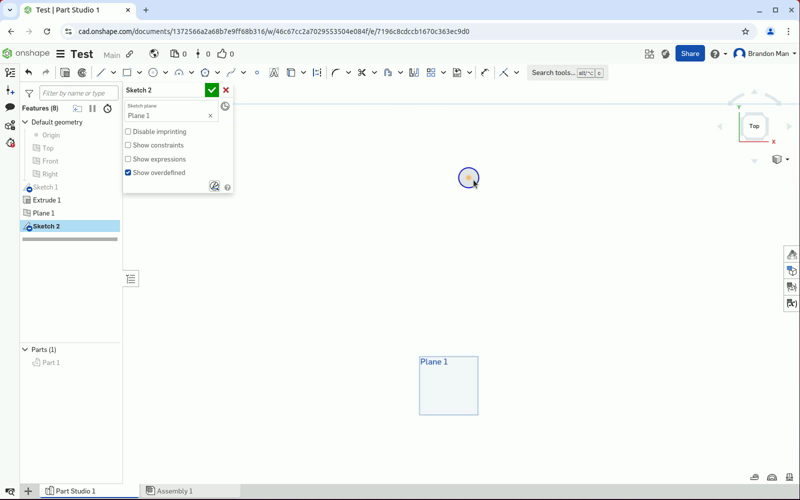
scroll(6)
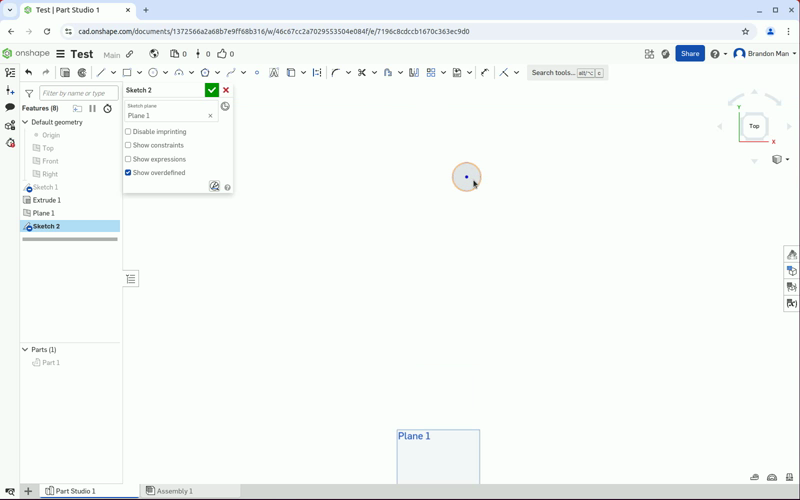
scroll(6)
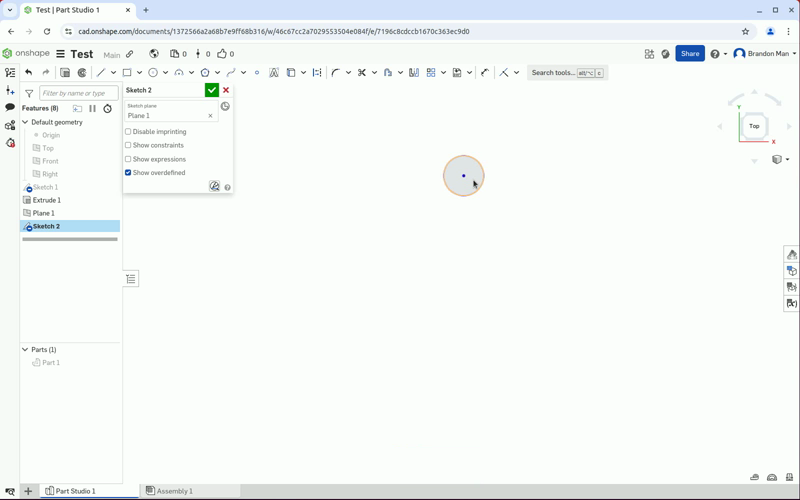
scroll(6)
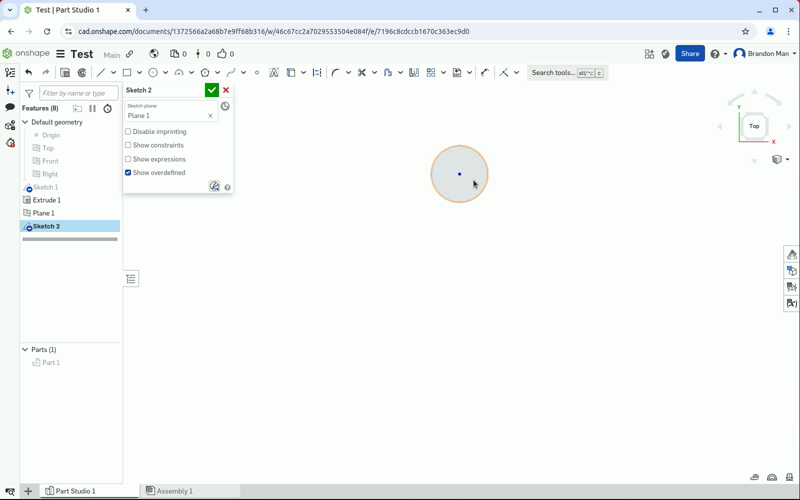
scroll(6)
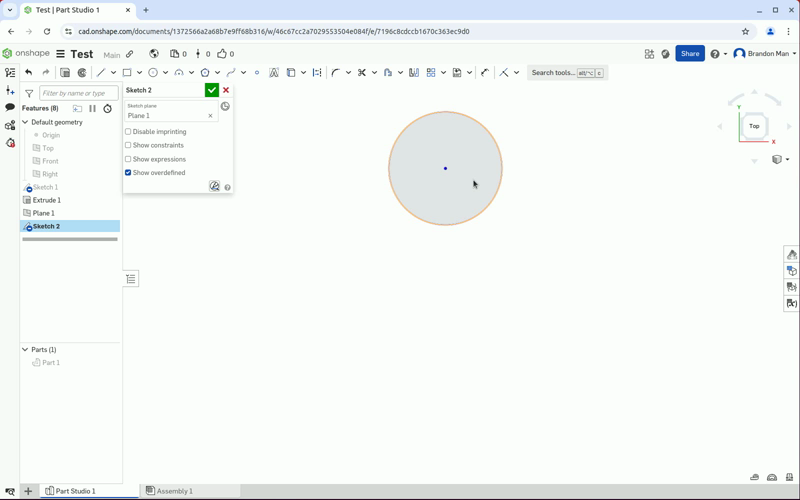
click(473, 179)
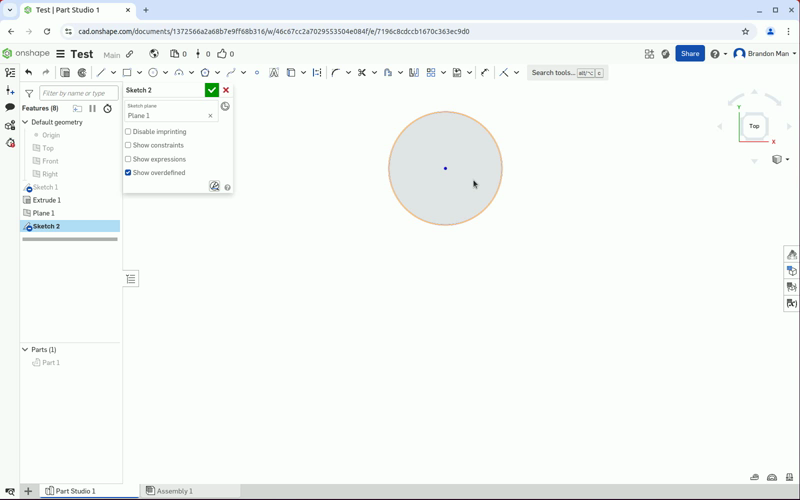
scroll(-6)
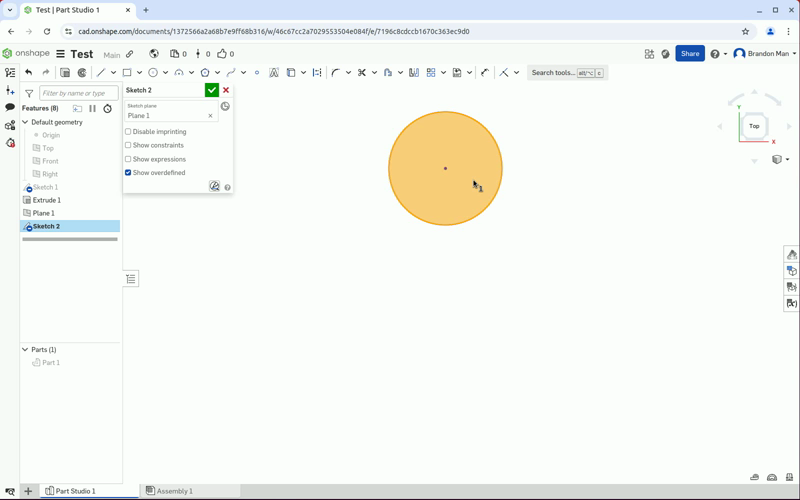
scroll(-6)
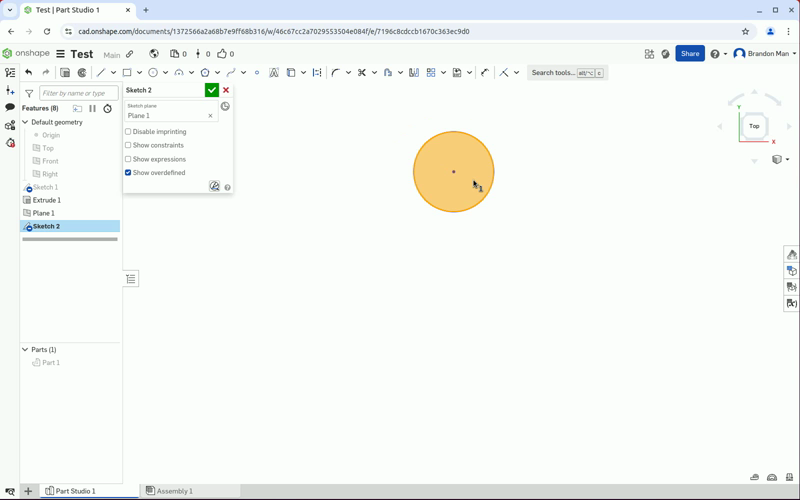
scroll(-6)
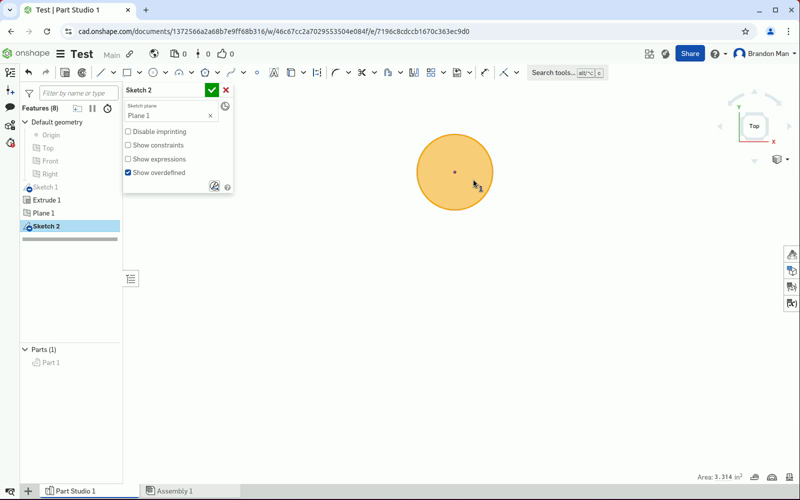
scroll(-6)
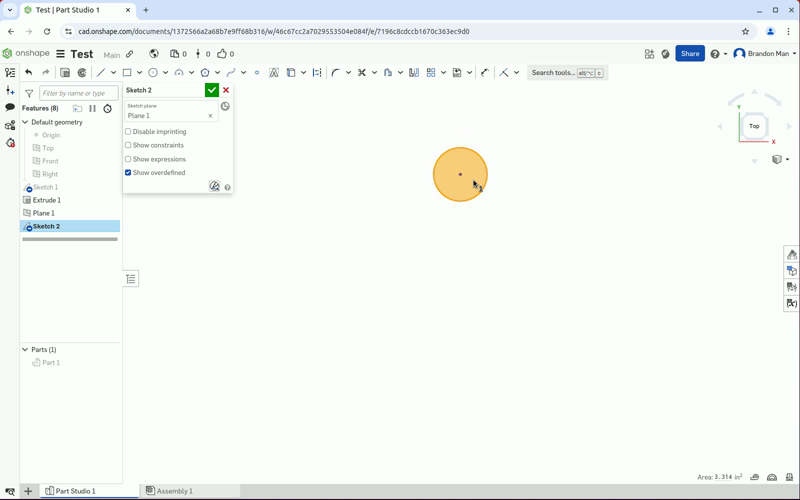
scroll(-6)
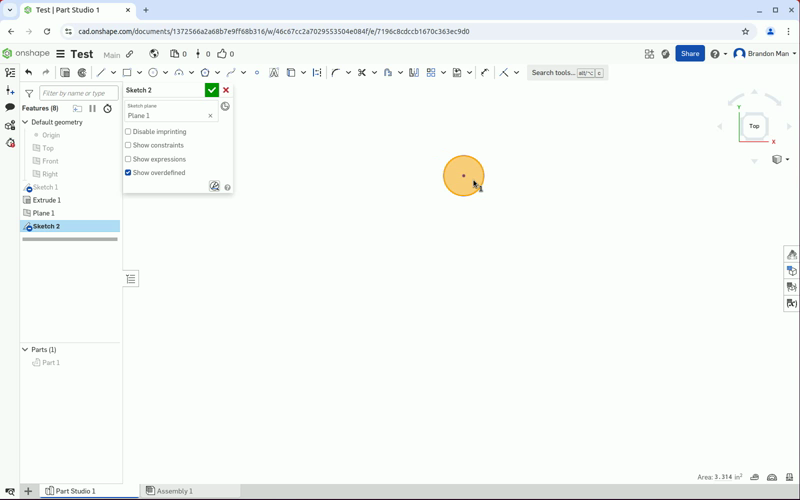
scroll(-6)
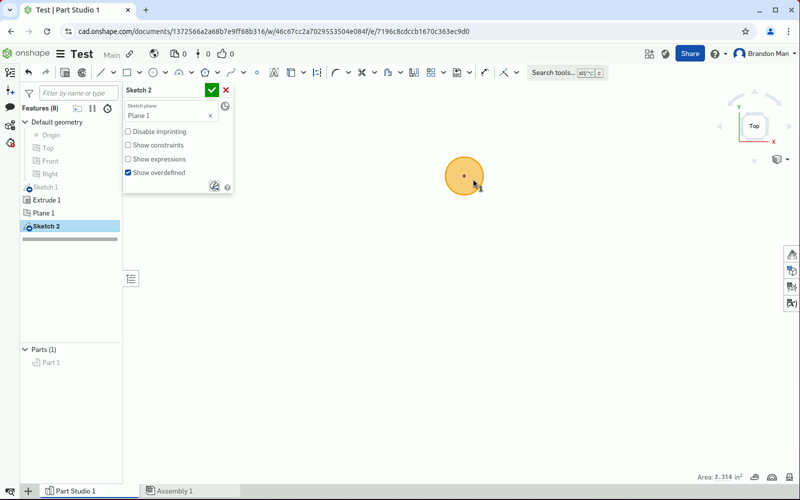
scroll(-6)
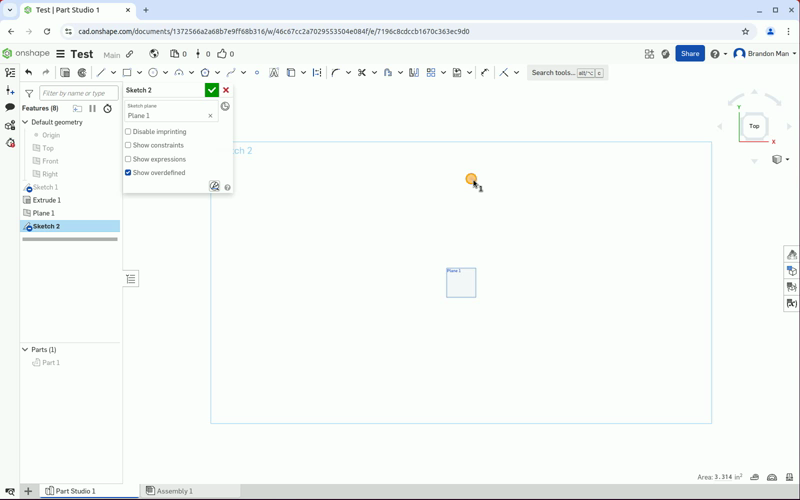
mouse_move(73, 352)
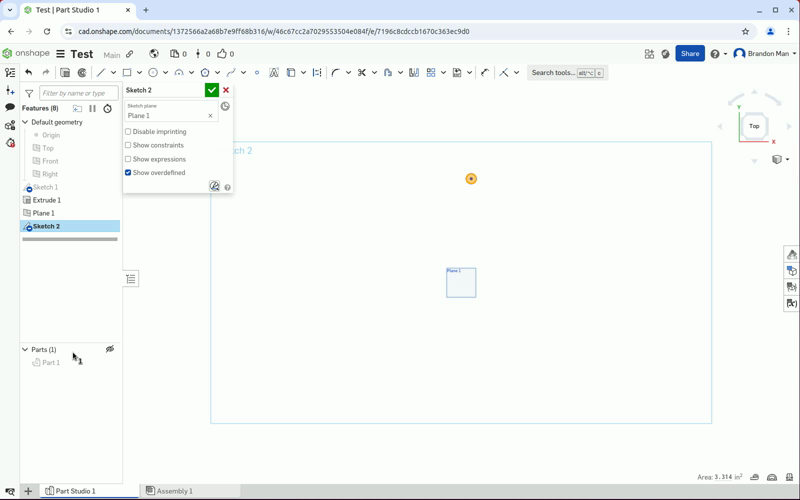
key(shift+y)
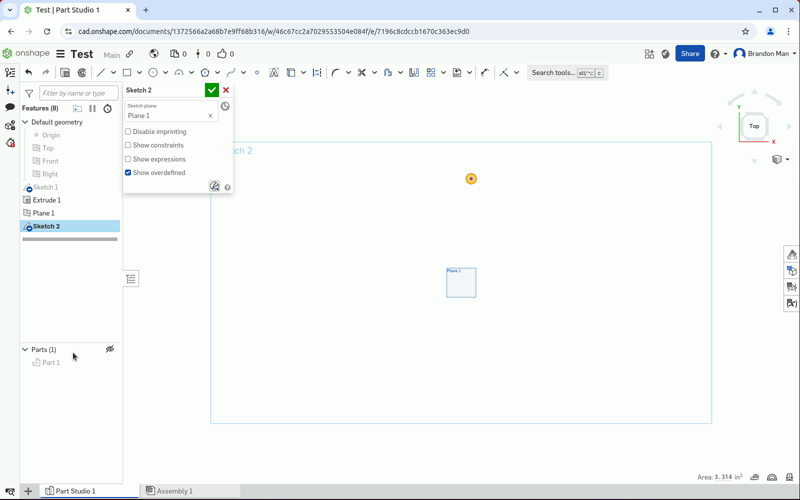
key(shift+e)
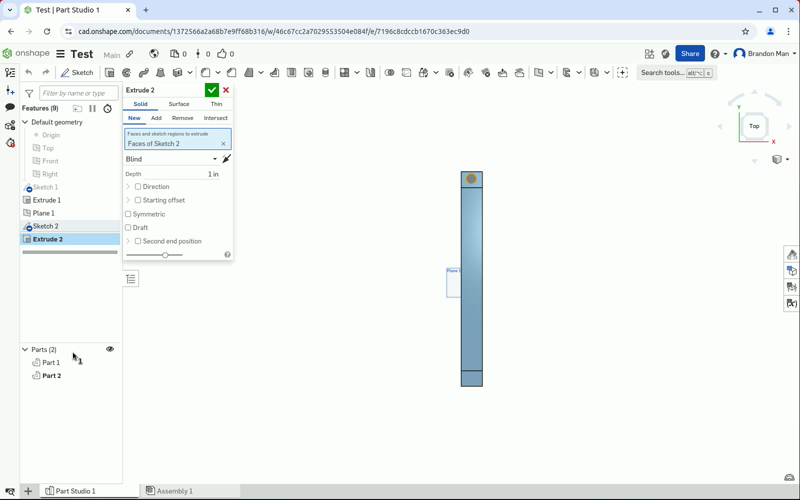
mouse_move(143, 106)
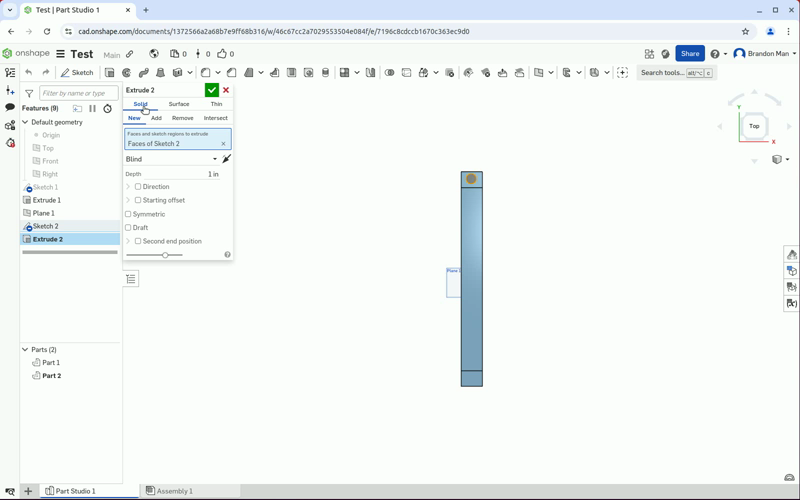
click(143, 106)
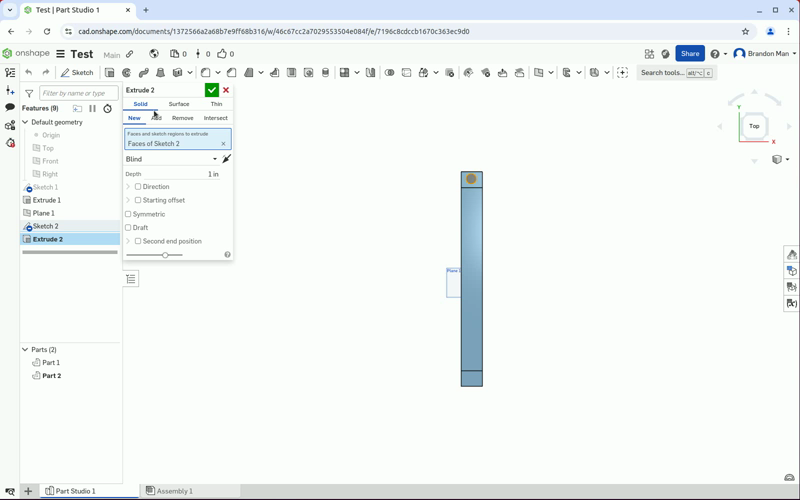
mouse_move(186, 120)
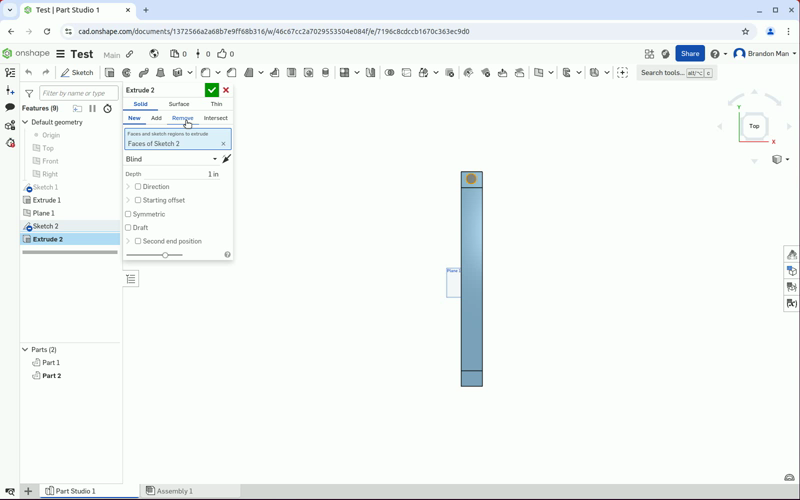
click(186, 120)
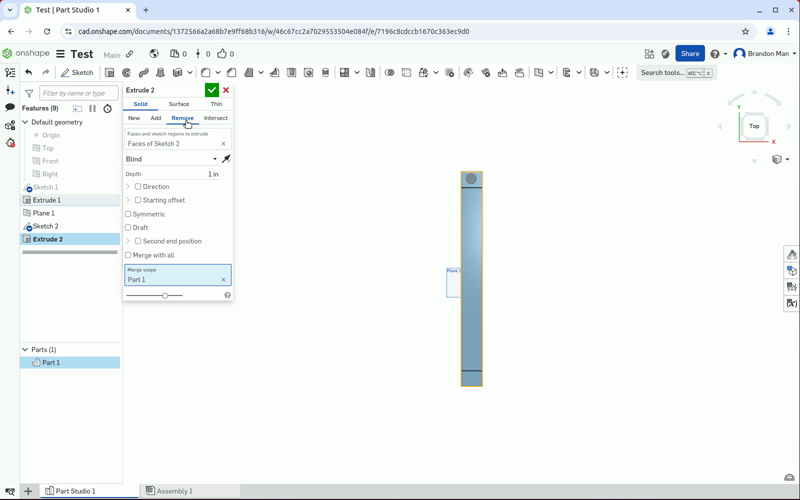
key(tab, 4)
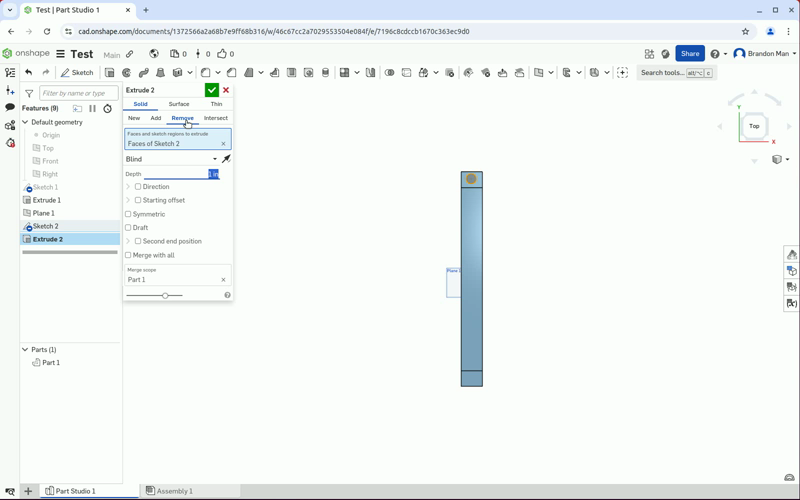
text(10.832)
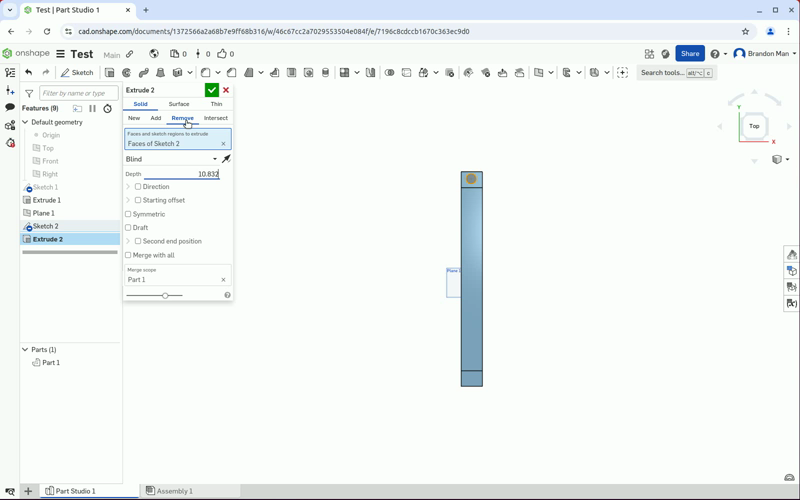
key(tab, 6)
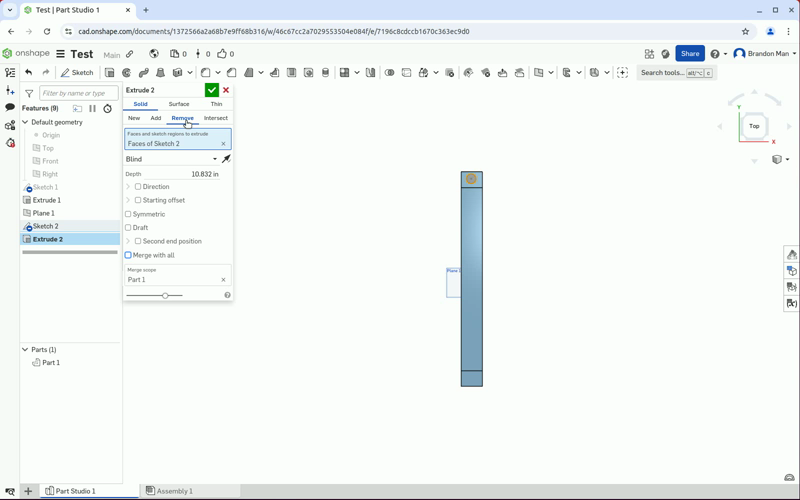
key(space)
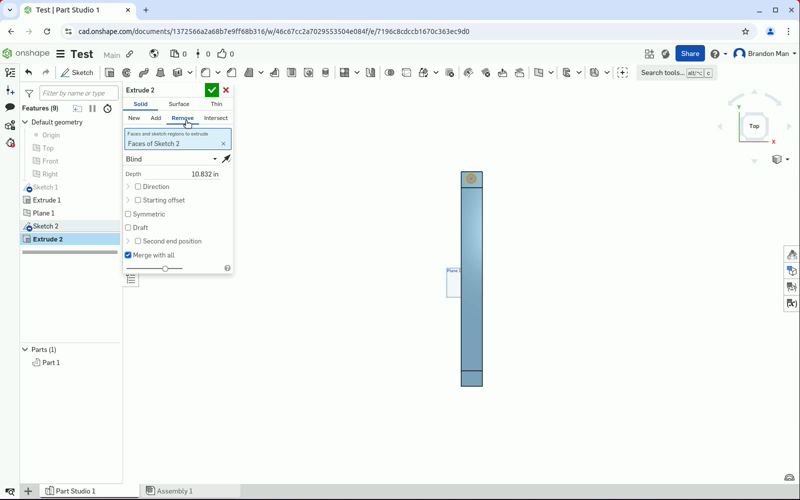
key(enter)
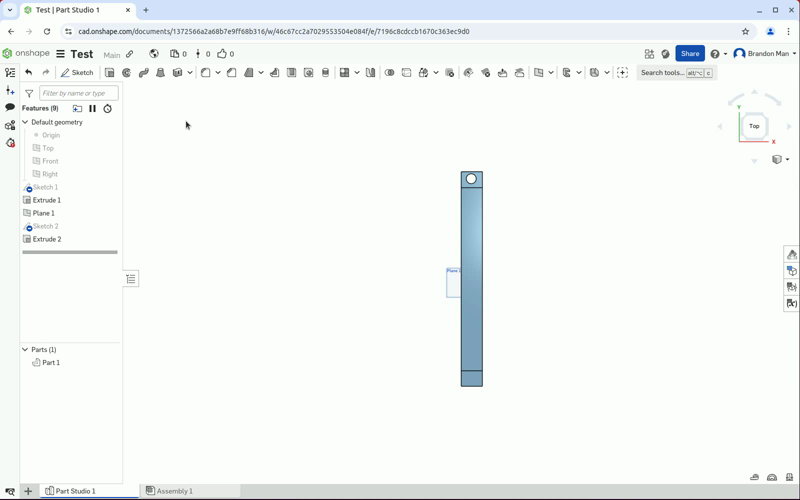
key(shift+h)
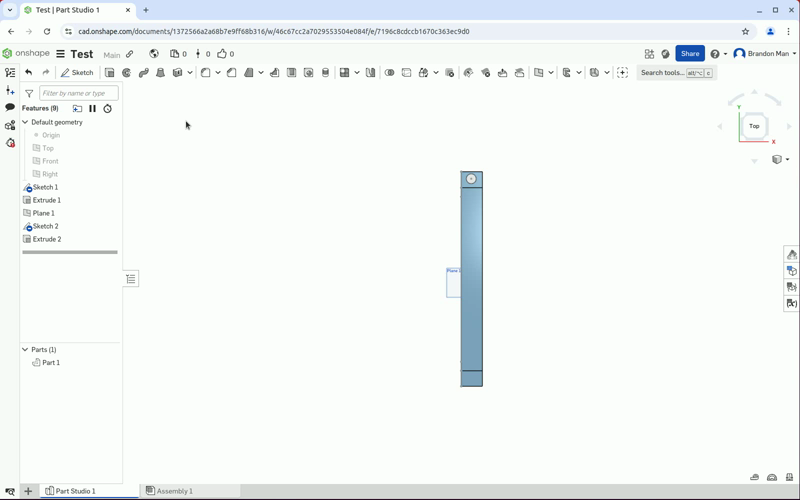
key(shift+h)
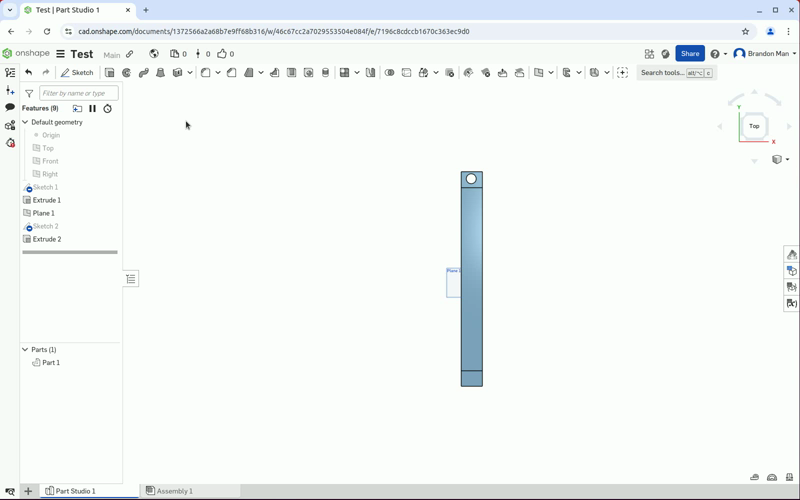
mouse_move(73, 189)
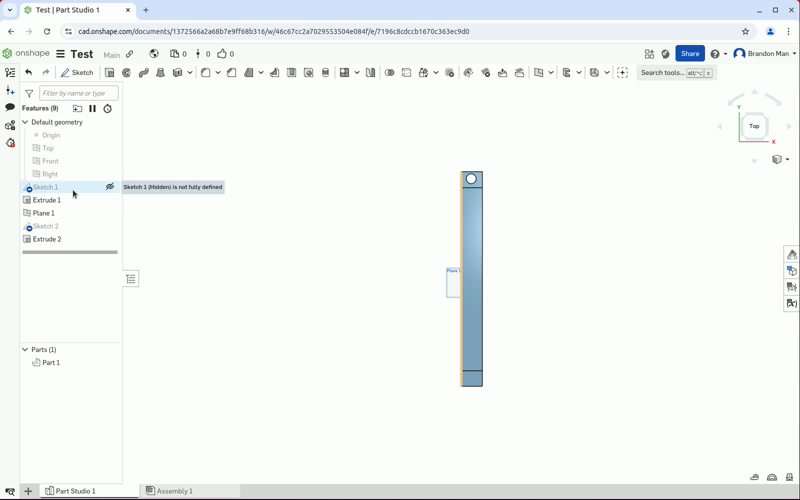
click(73, 189)
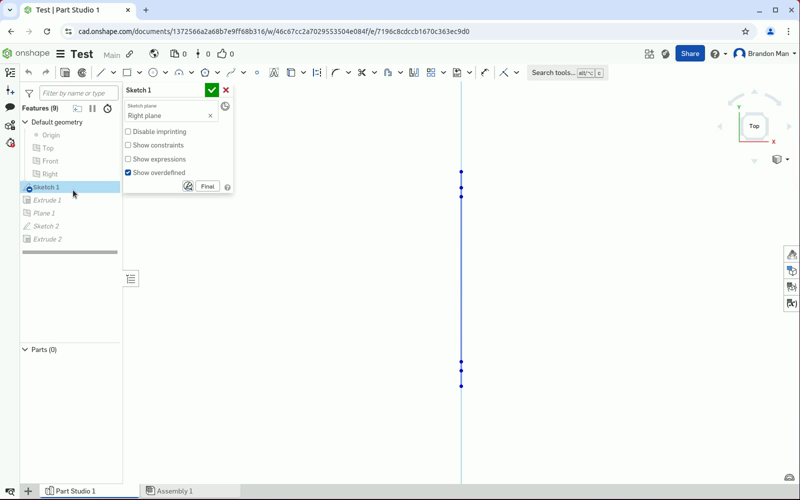
mouse_move(229, 92)
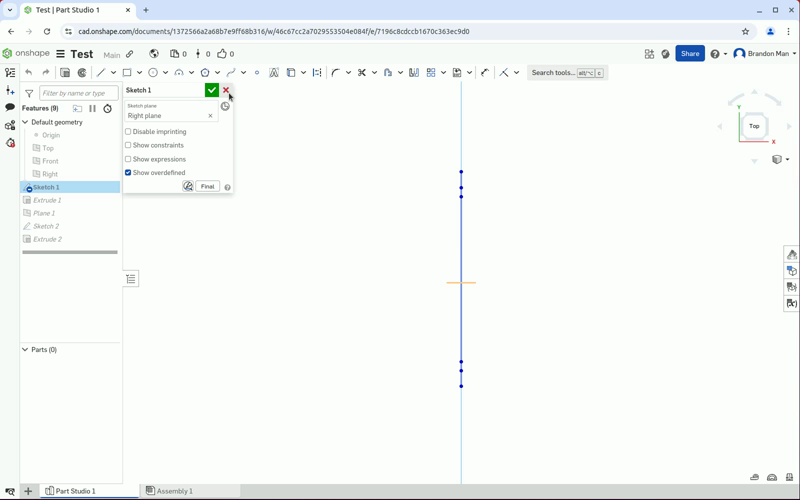
click(229, 92)
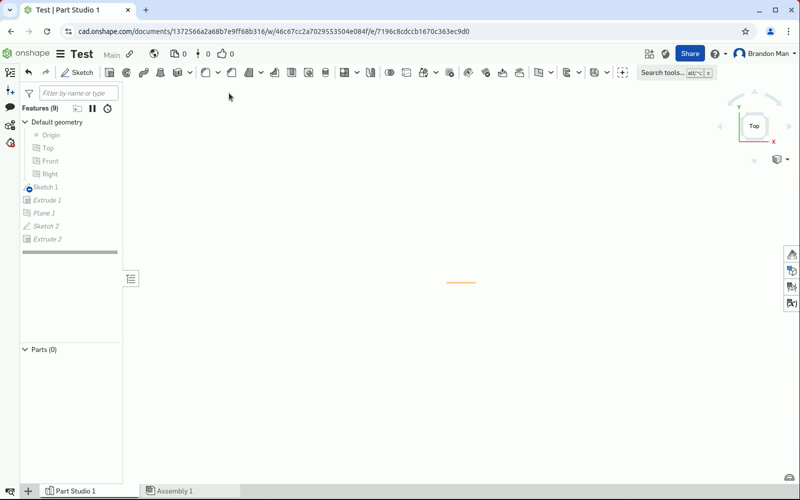
key(shift+s)
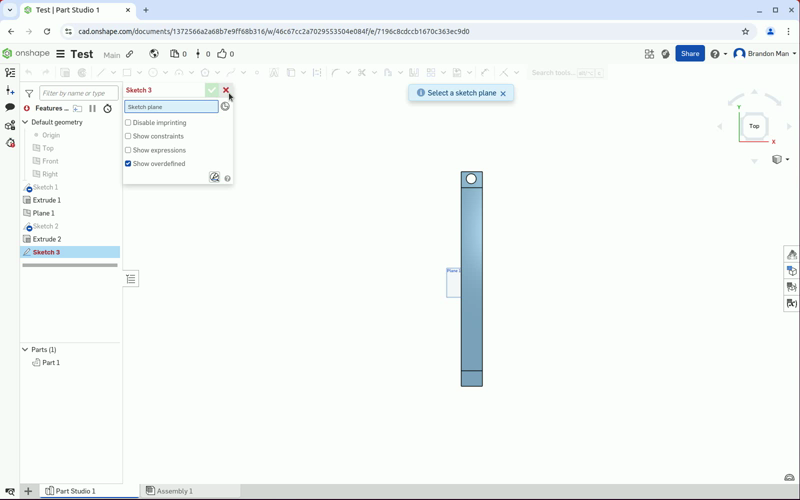
mouse_move(73, 215)
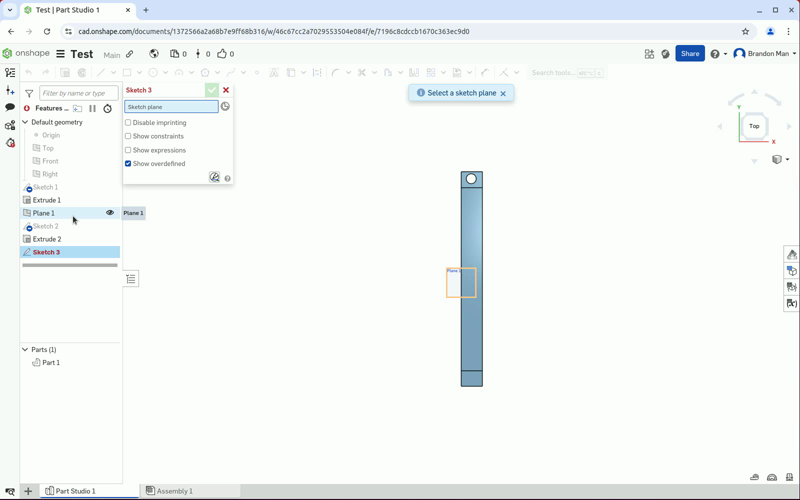
click(73, 215)
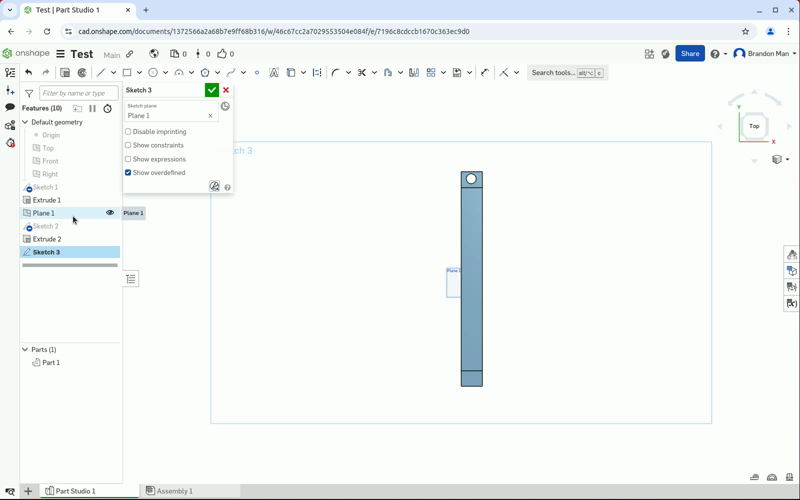
mouse_move(73, 352)
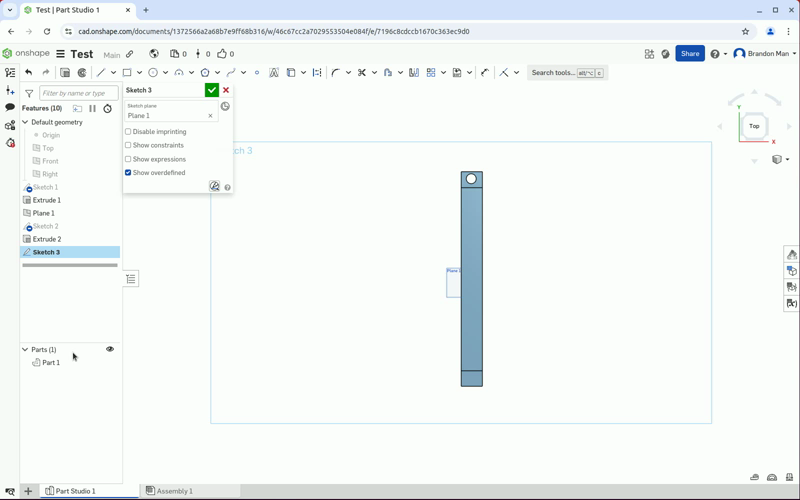
key(y)
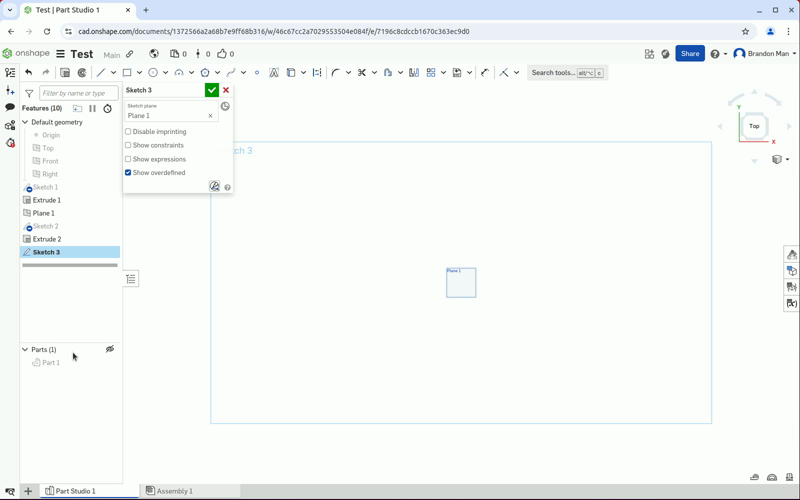
key(c)
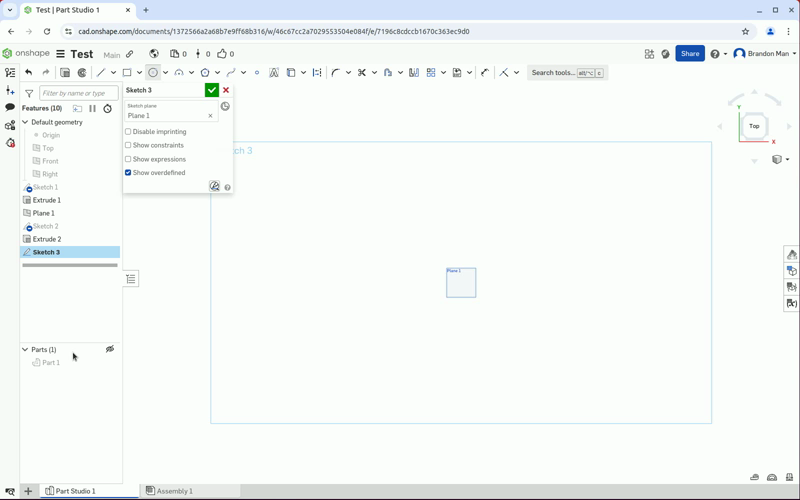
key_down(shift)
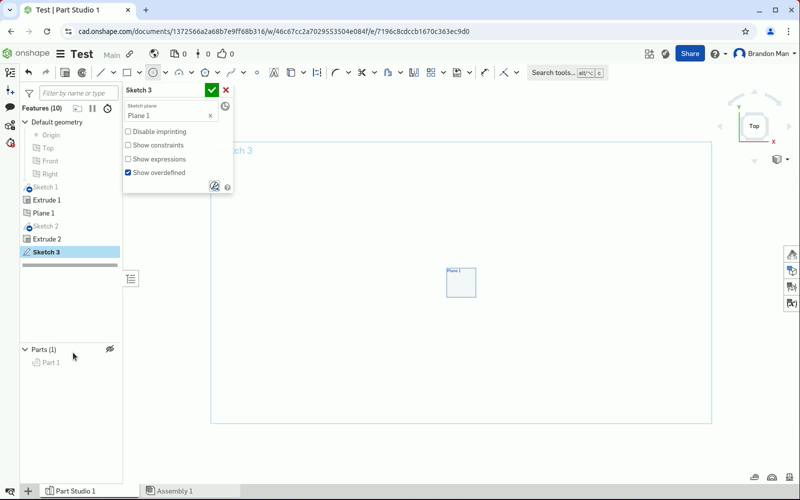
mouse_move(471, 378)
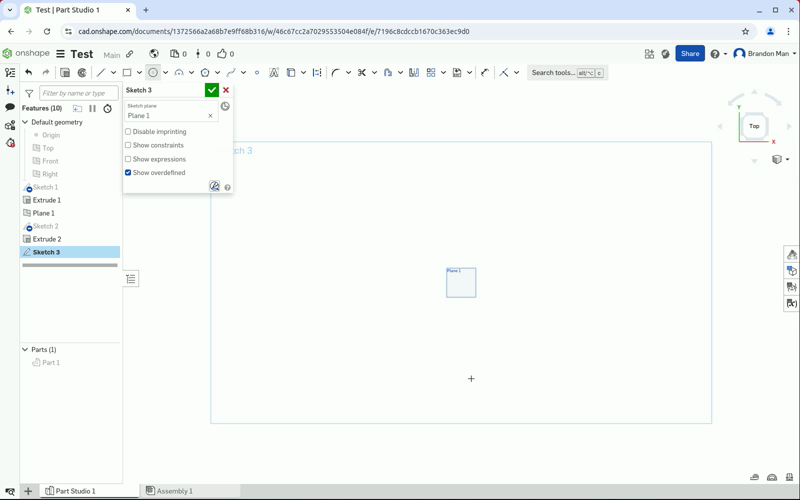
click(471, 378)
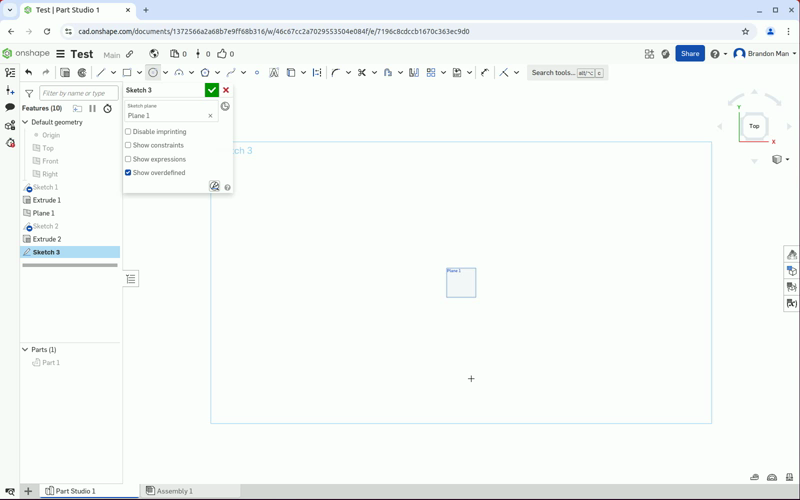
key_up(shift)
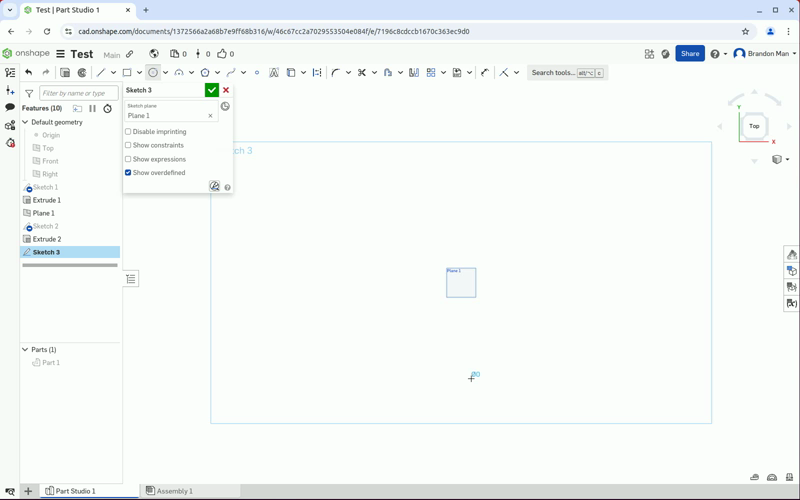
mouse_move(476, 378)
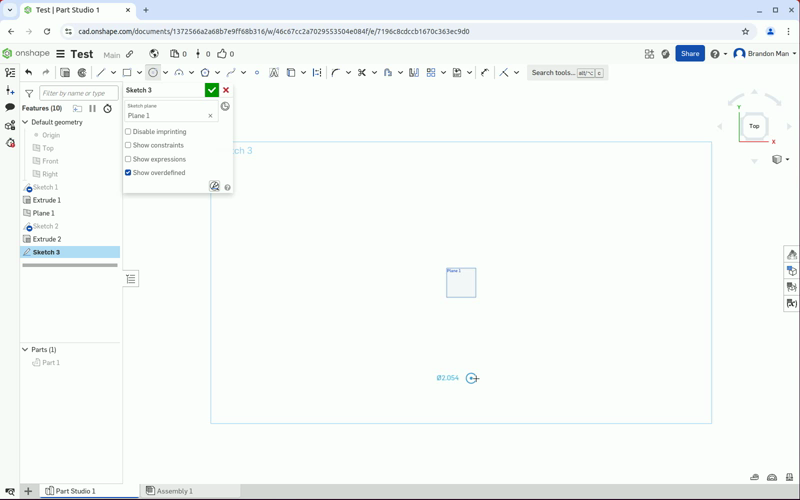
click(476, 378)
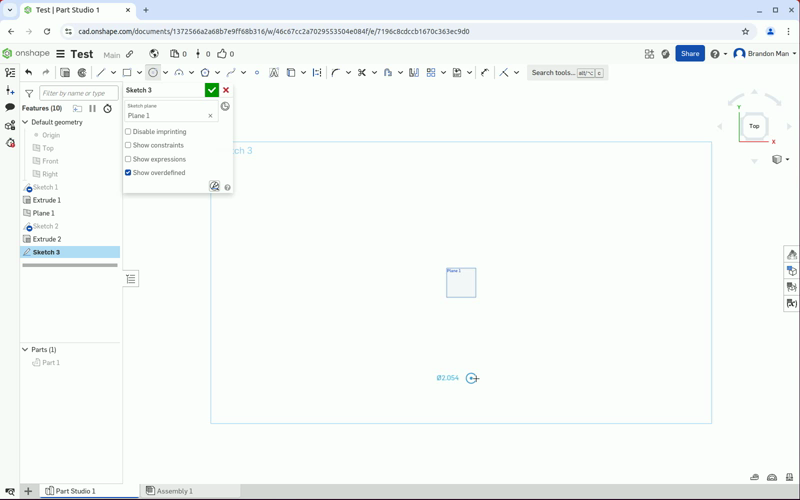
key(esc)
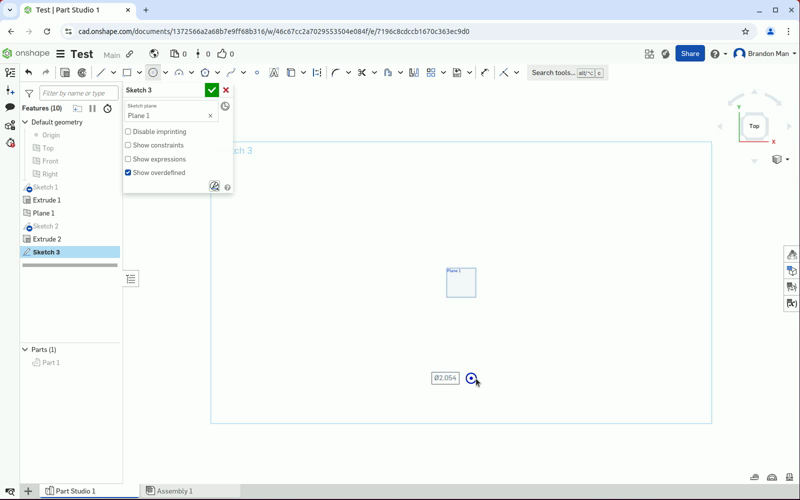
mouse_move(470, 380)
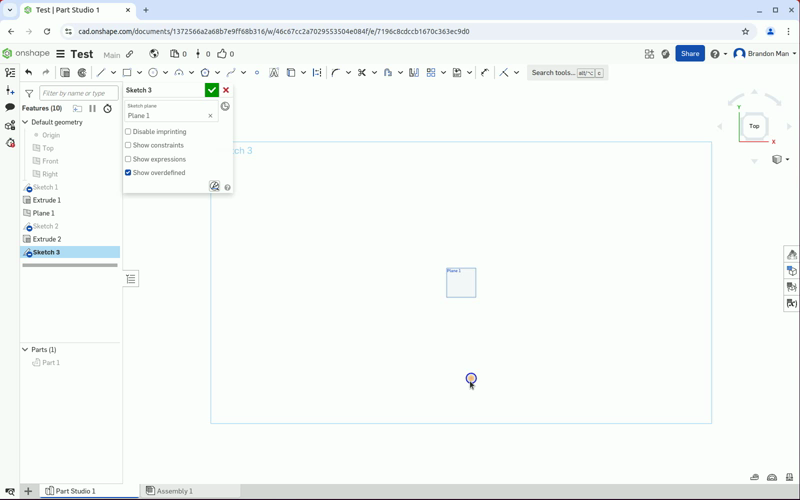
scroll(6)
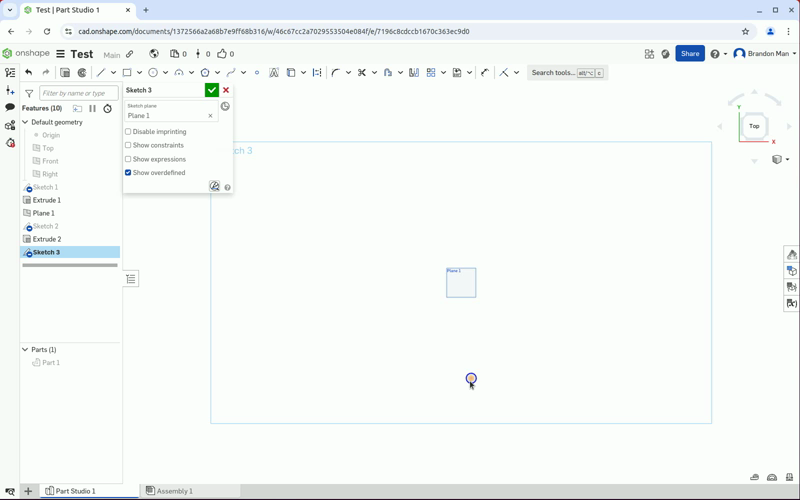
scroll(6)
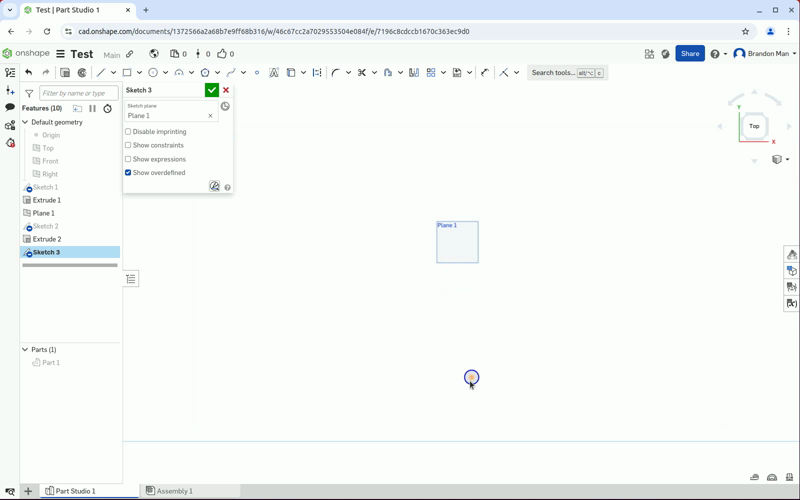
scroll(6)
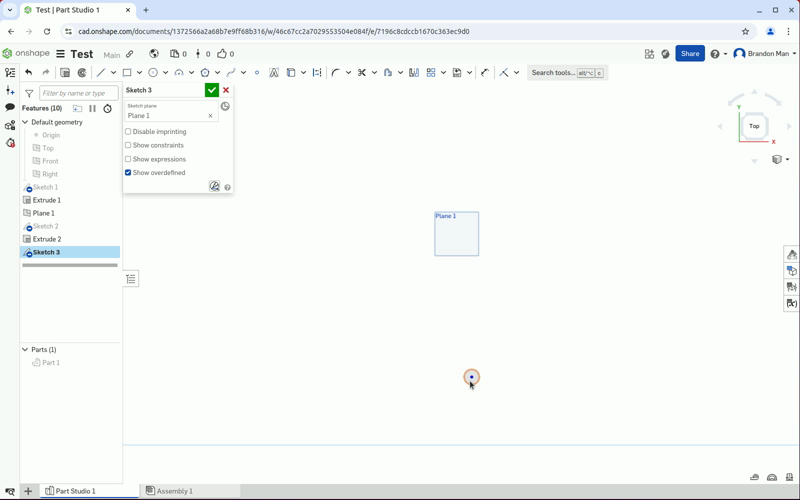
scroll(6)
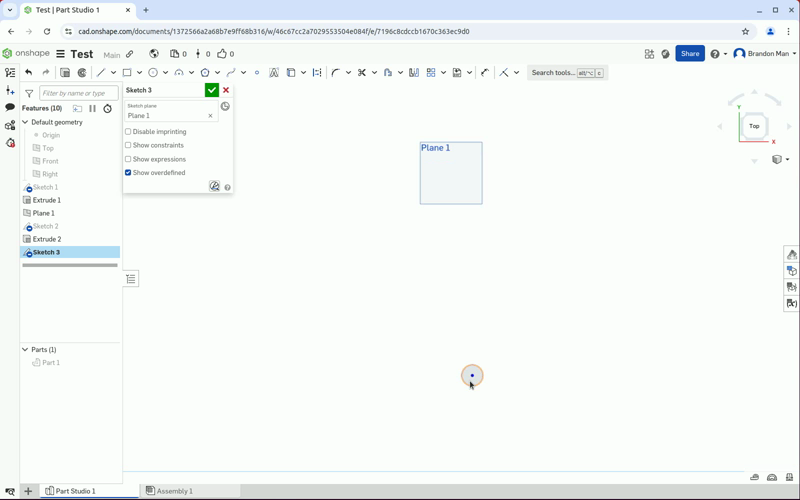
scroll(6)
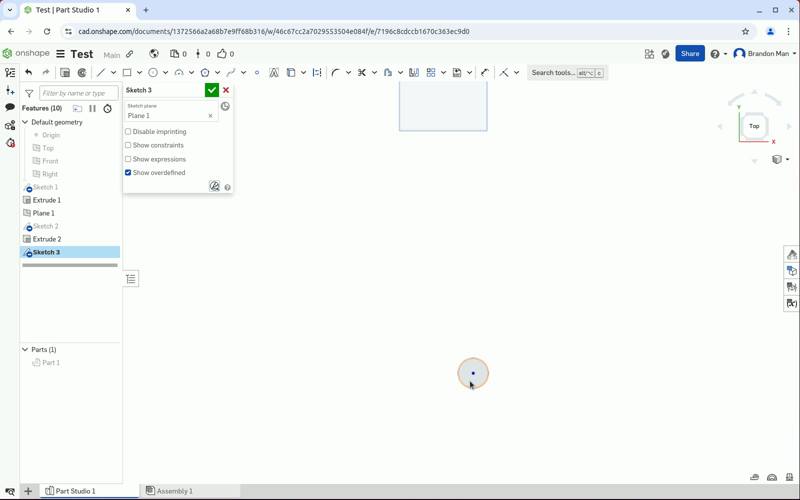
scroll(6)
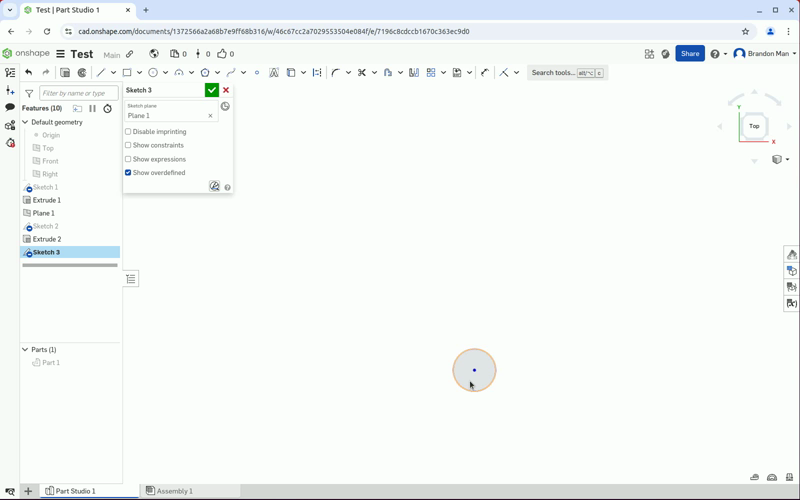
scroll(6)
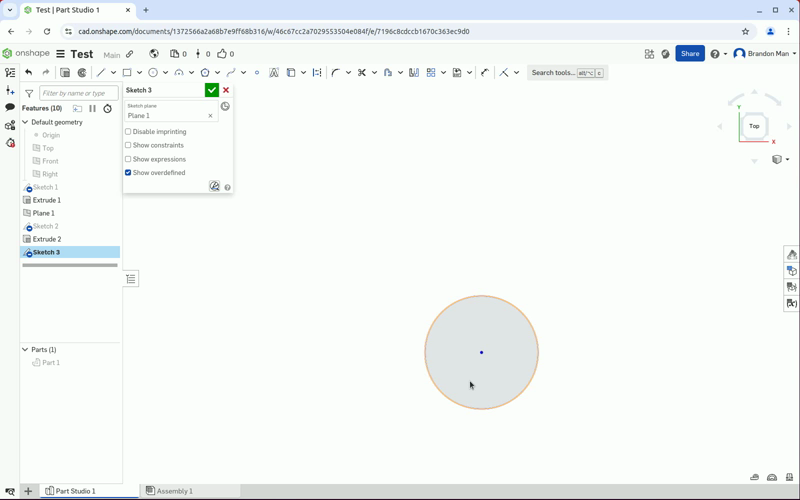
click(470, 380)
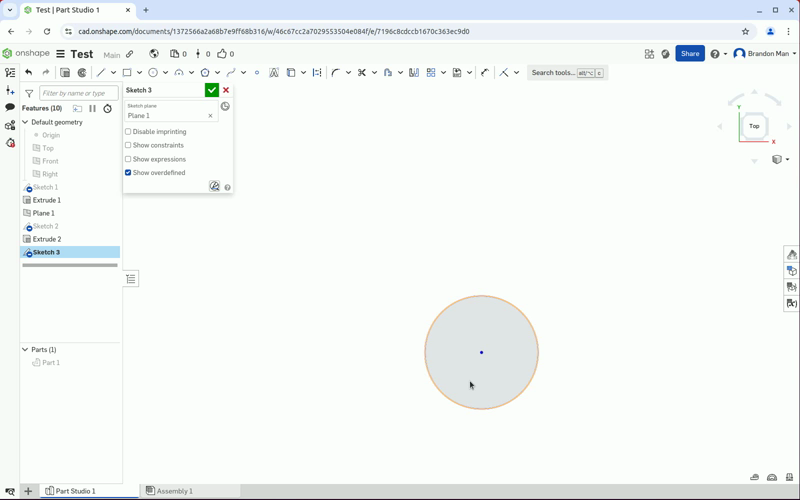
scroll(-6)
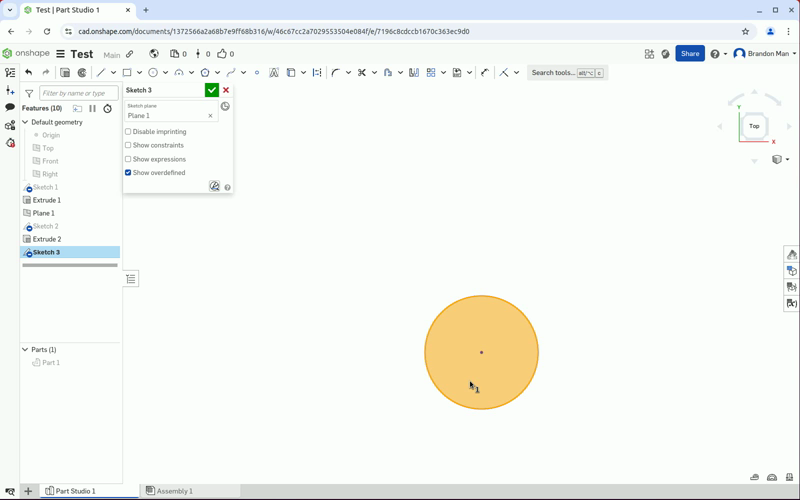
scroll(-6)
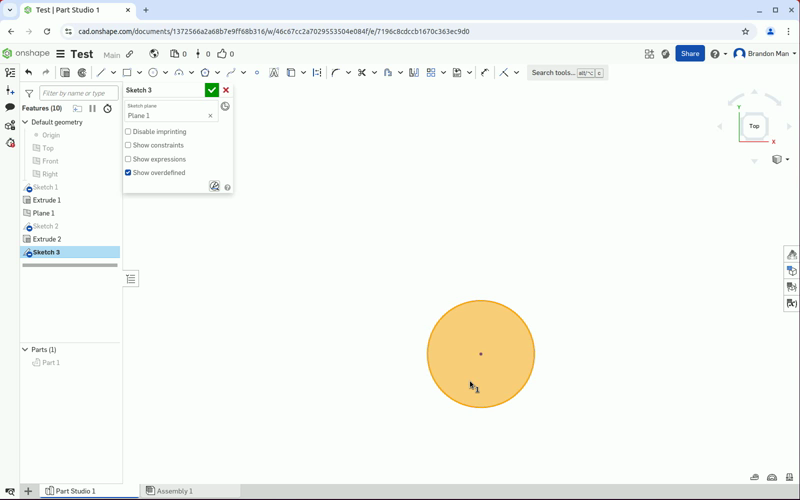
scroll(-6)
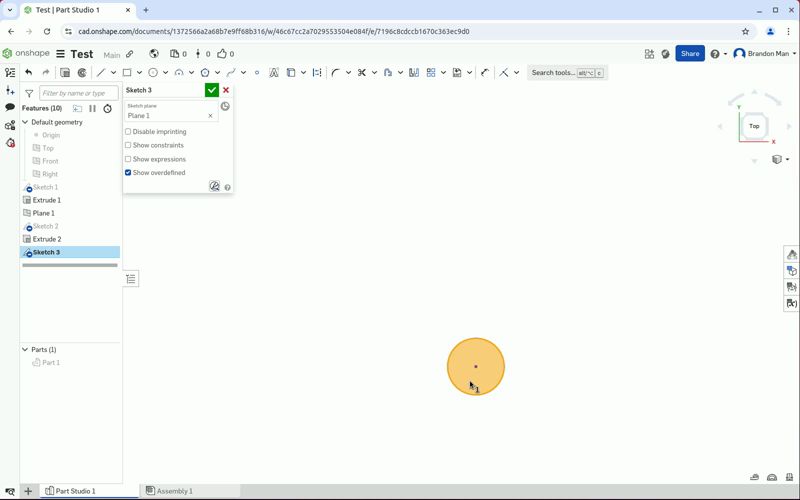
scroll(-6)
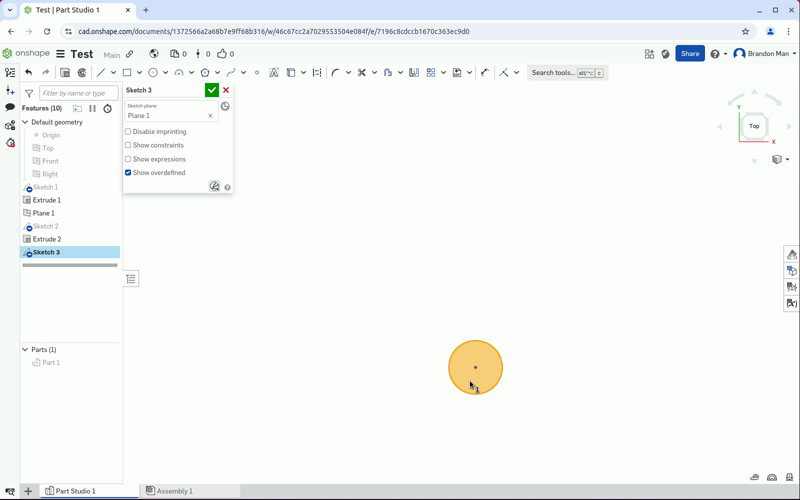
scroll(-6)
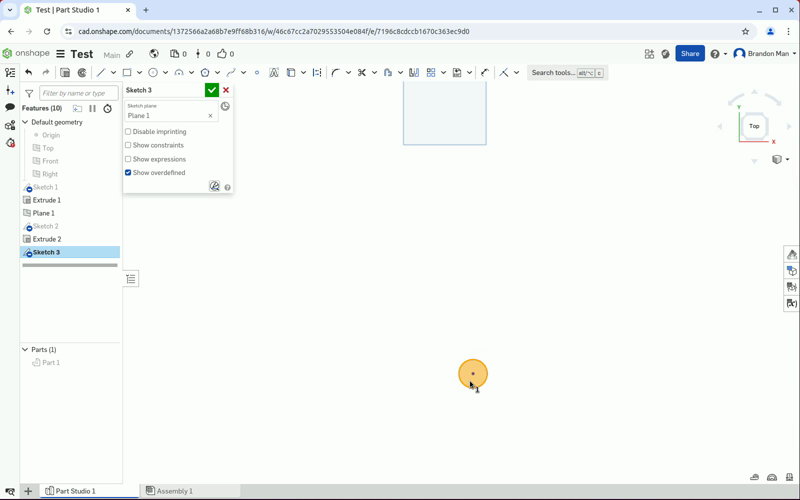
scroll(-6)
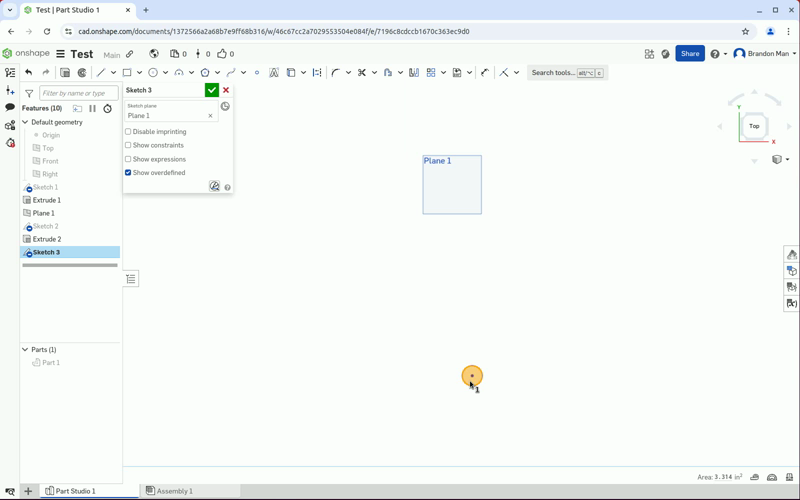
scroll(-6)
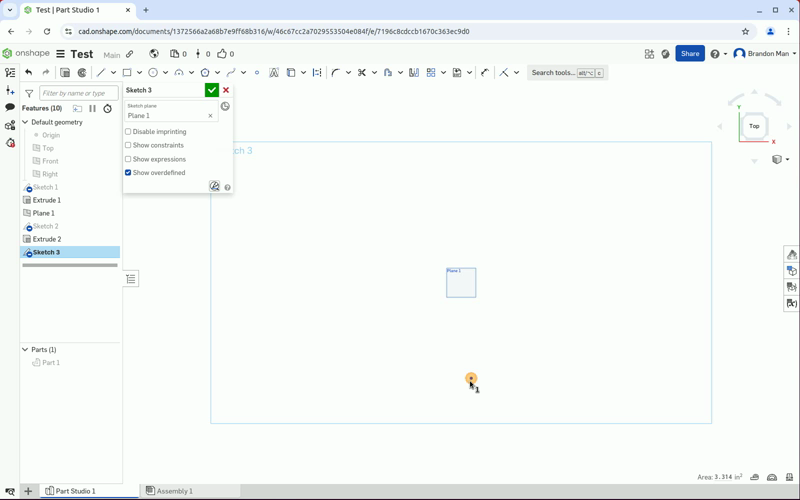
mouse_move(73, 352)
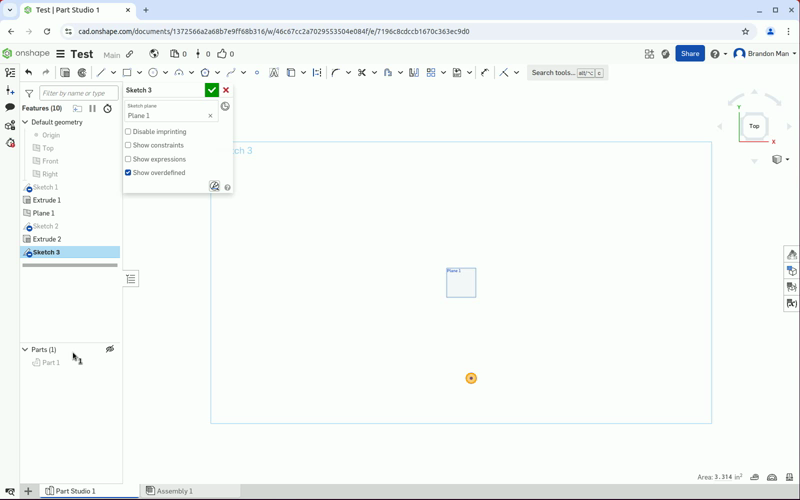
key(shift+y)
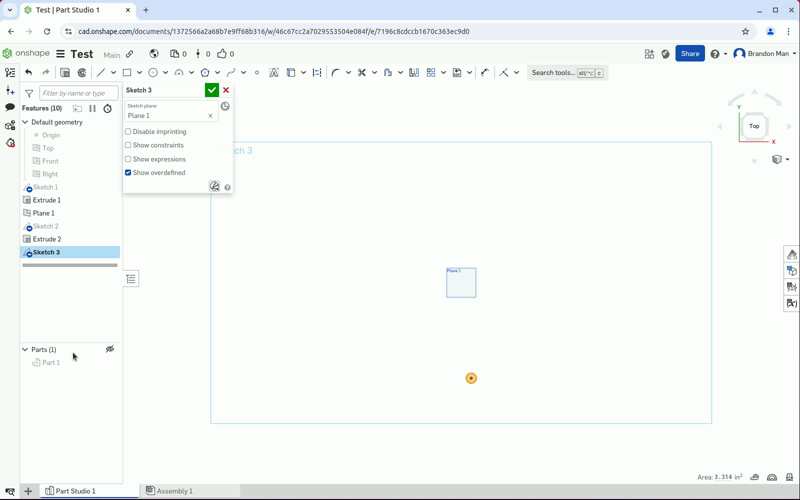
key(shift+e)
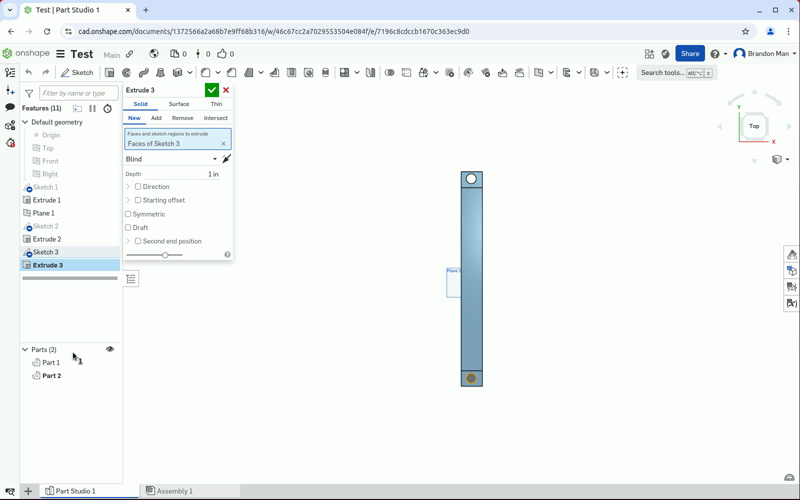
mouse_move(143, 106)
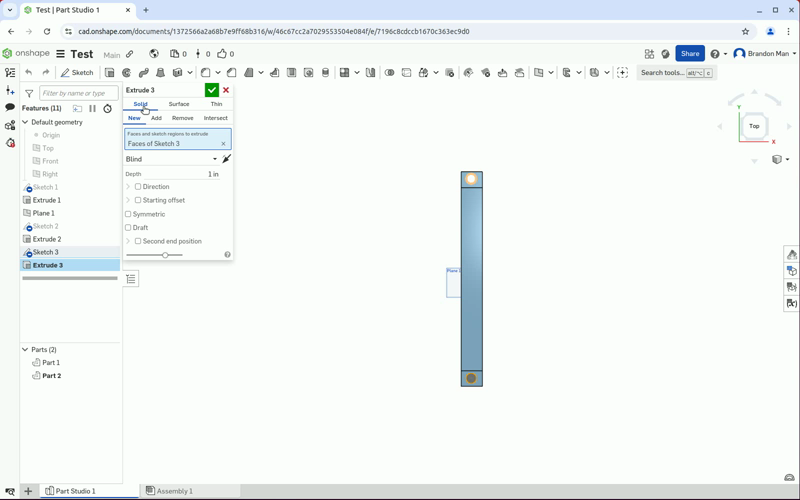
click(143, 106)
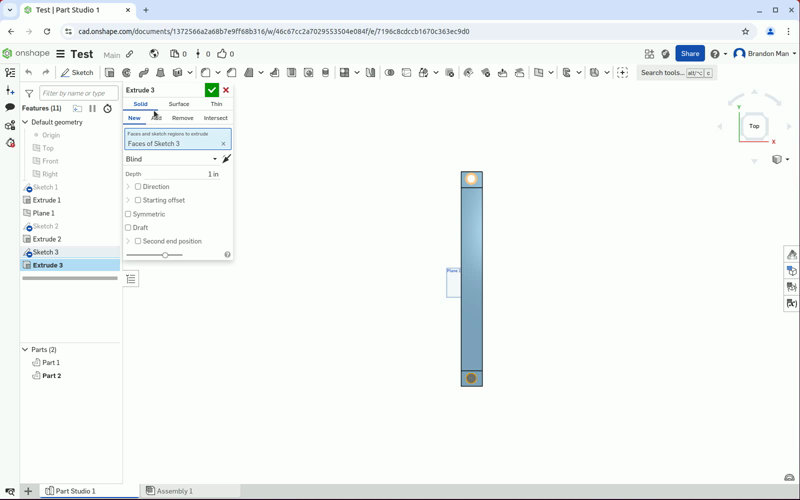
mouse_move(186, 120)
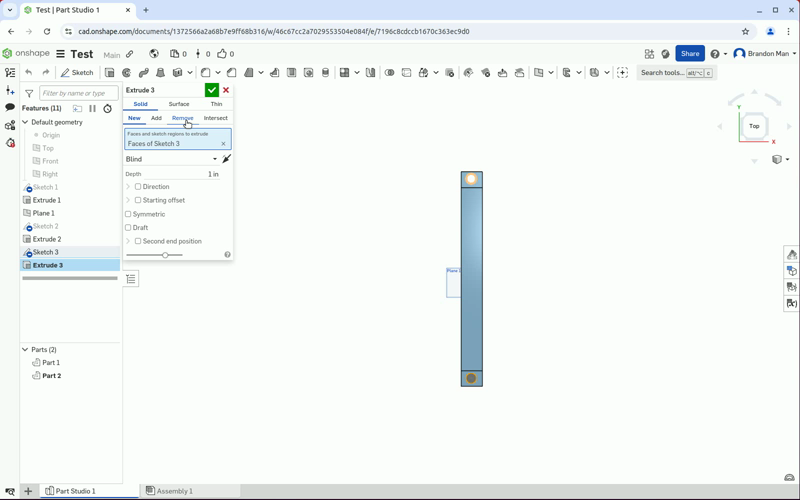
click(186, 120)
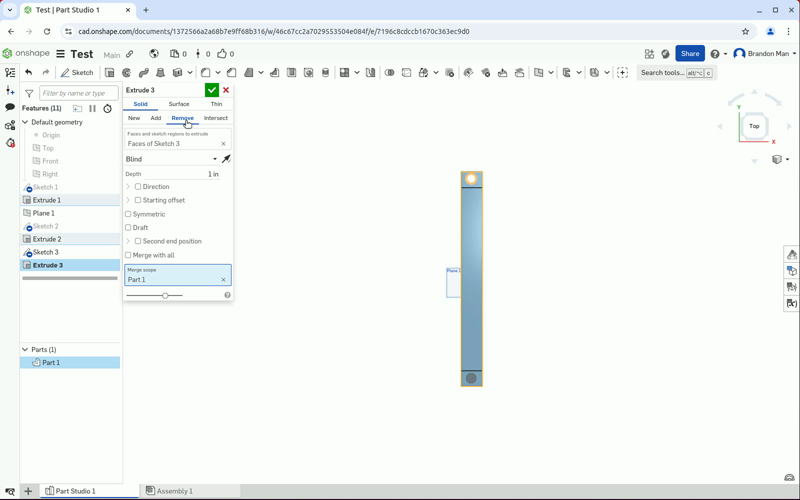
key(tab, 4)
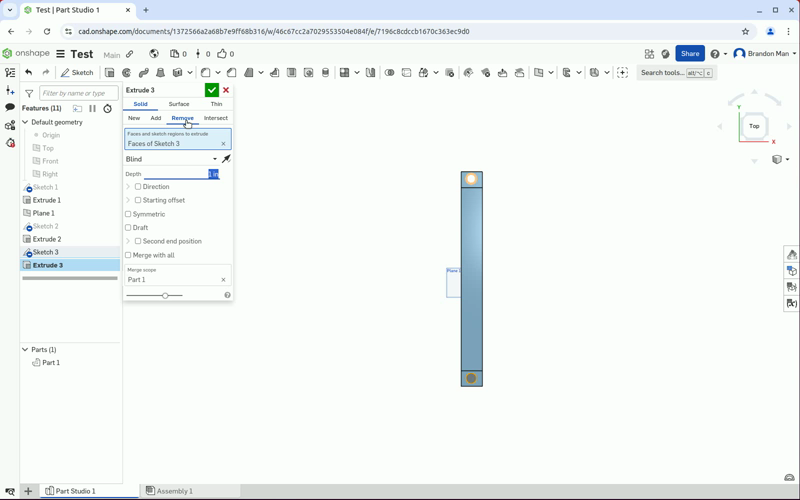
text(10.832)
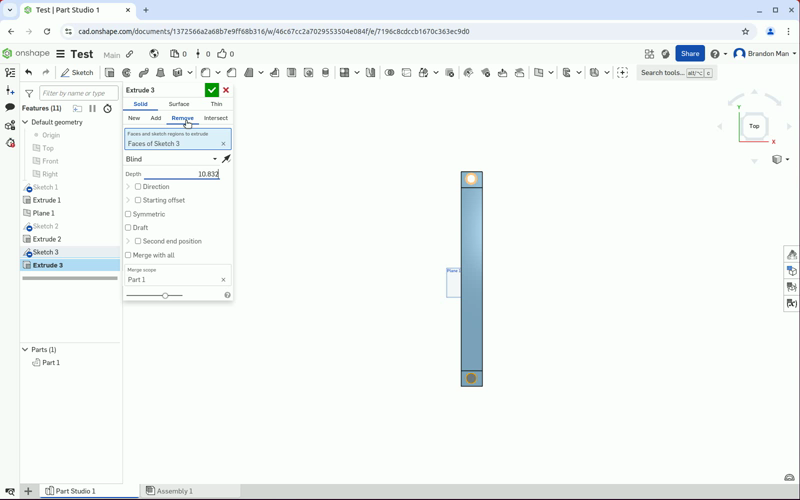
key(tab, 6)
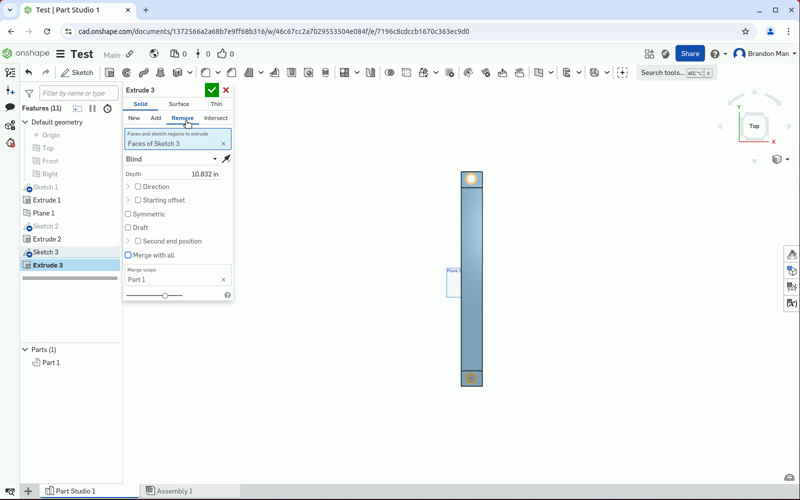
key(space)
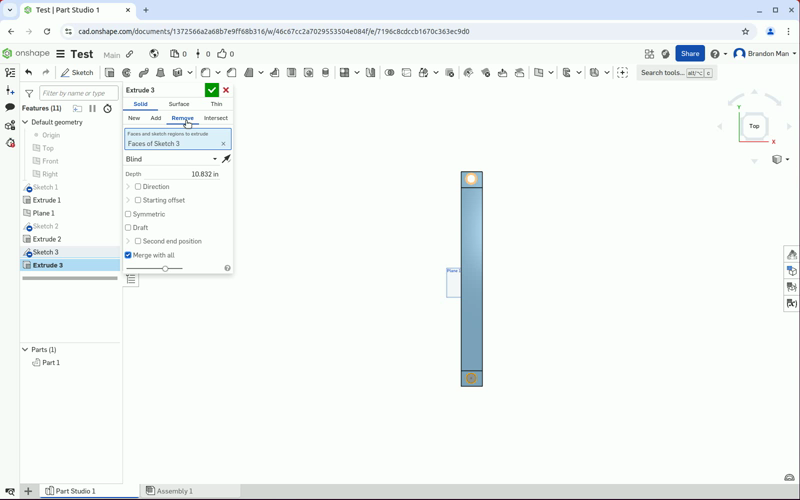
key(enter)
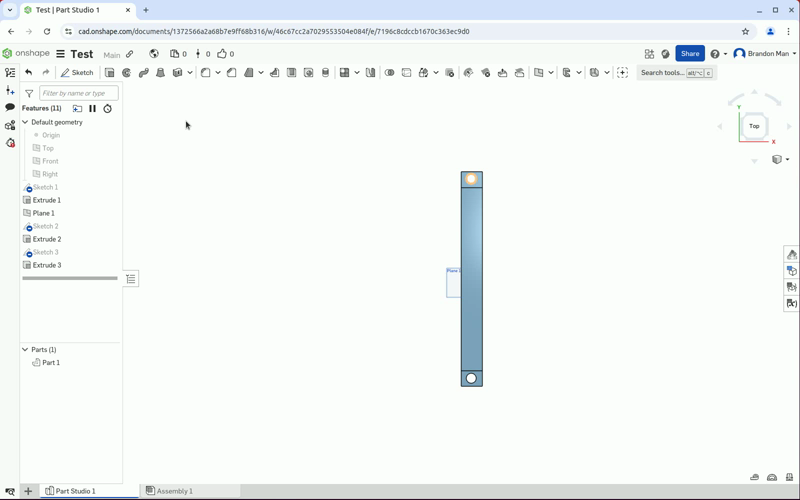
key(shift+h)
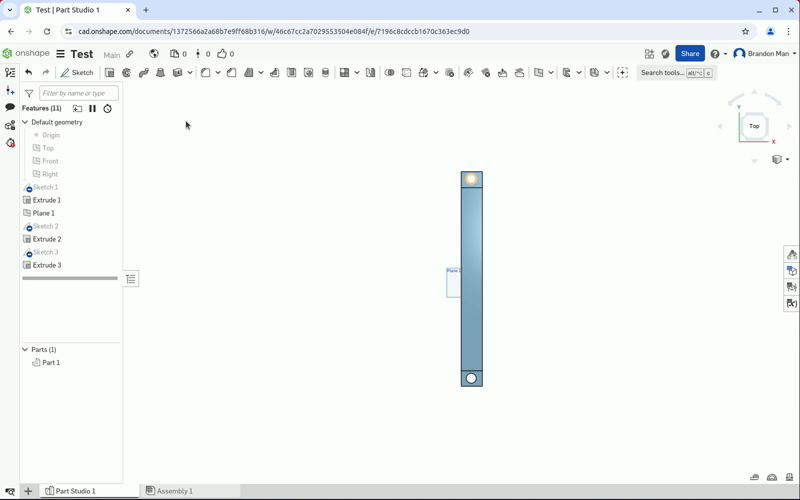
key(shift+h)
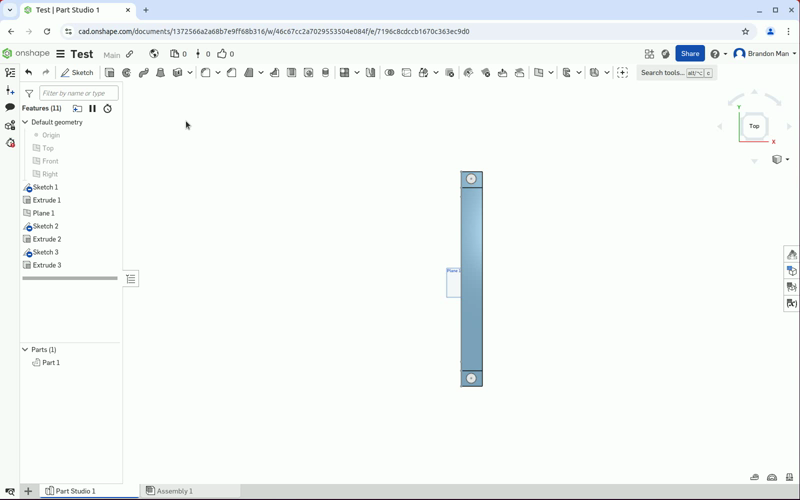
key(shift+7)
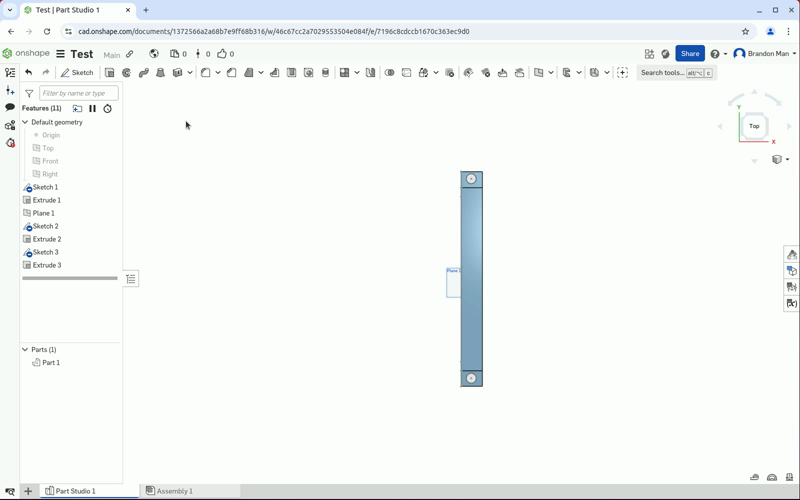
key(up, 3)
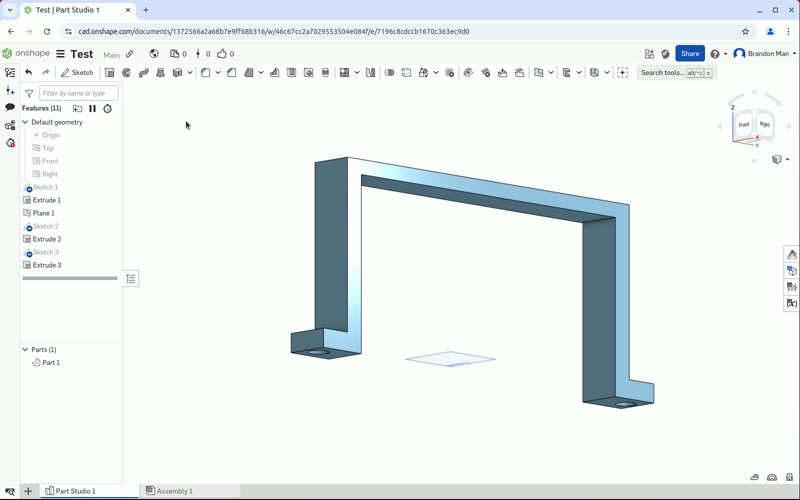
key(left, 3)
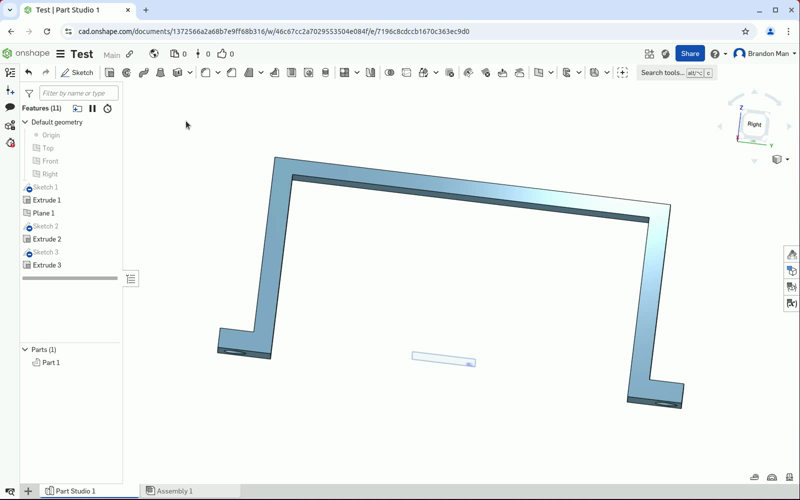
key(right, 3)
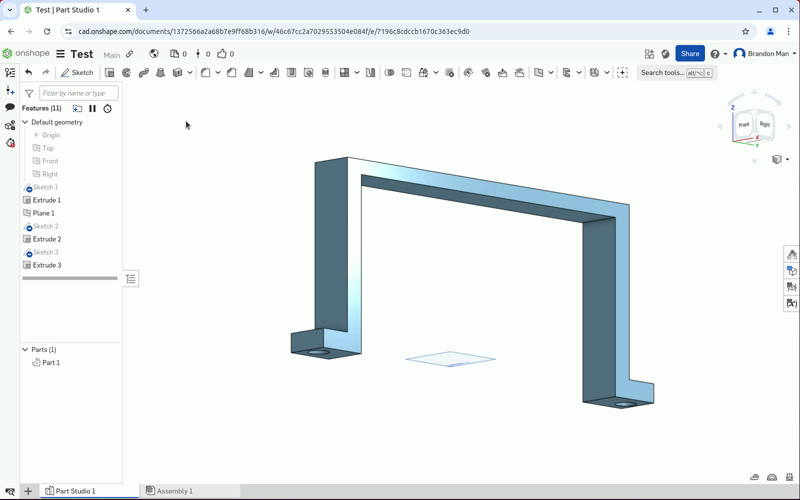
key(down, 3)
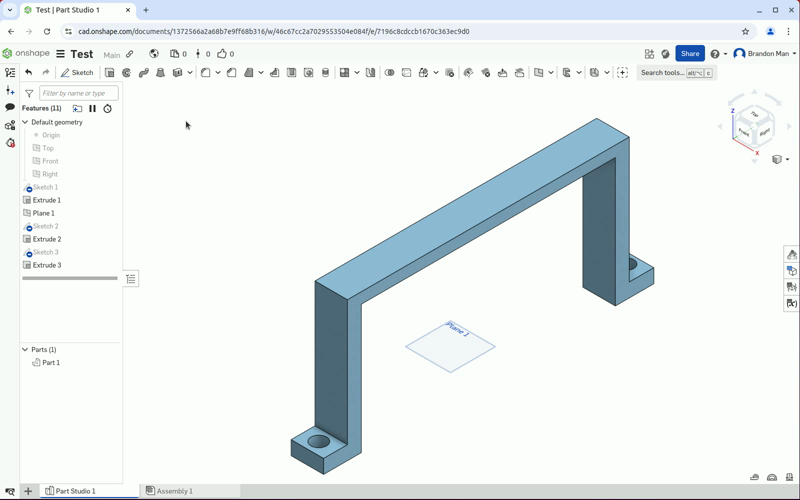
mouse_move(73, 189)
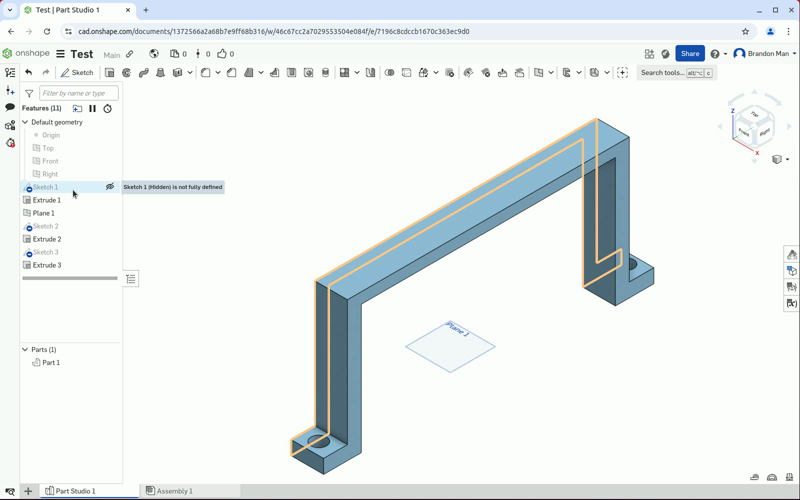
click(73, 189)